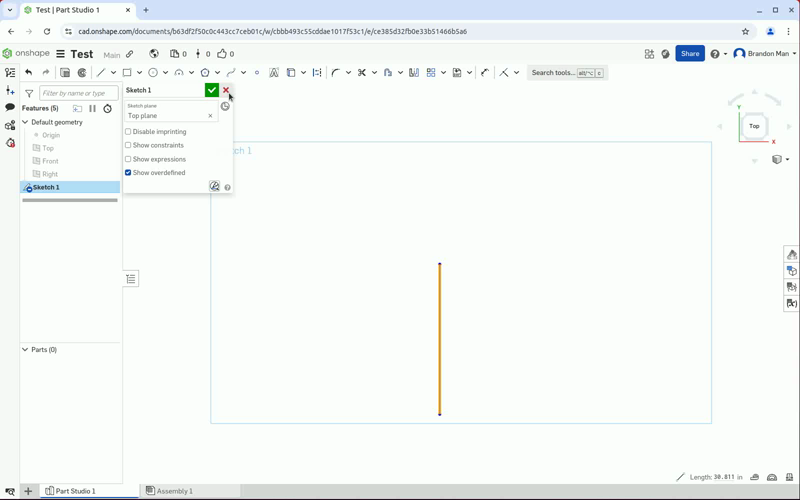
key(shift+h)
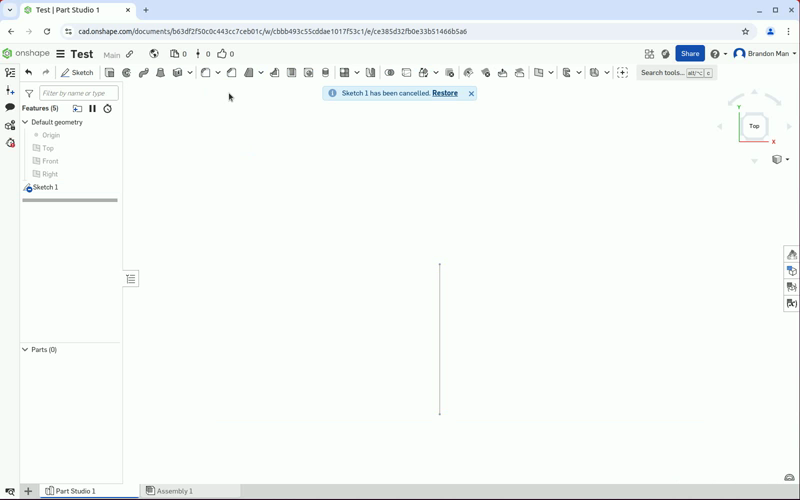
key(shift+s)
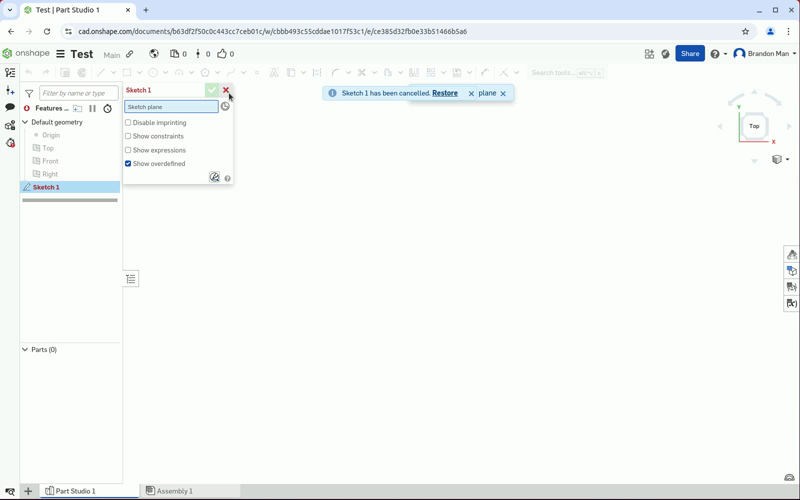
mouse_move(73, 150)
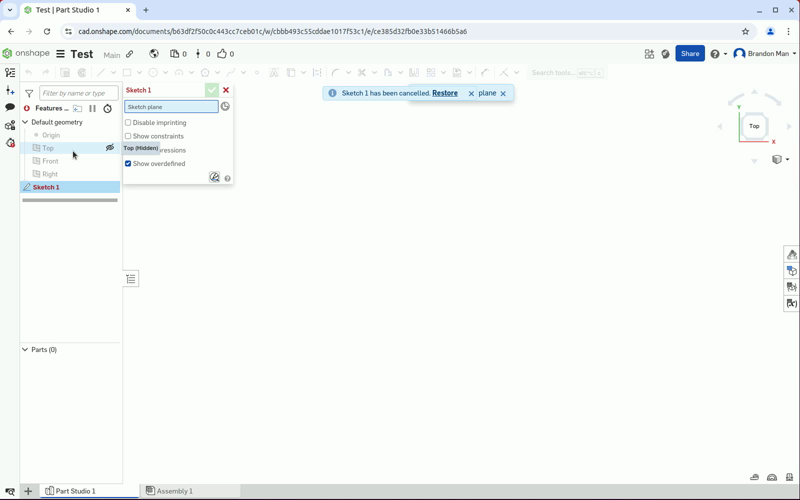
click(73, 150)
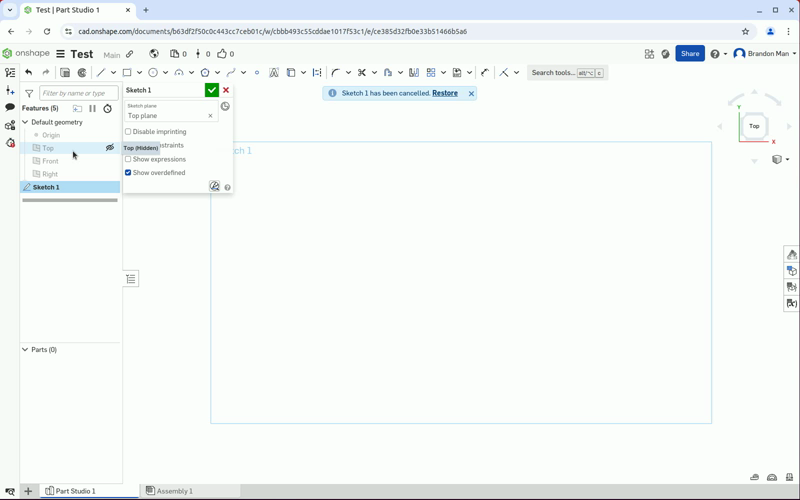
mouse_move(73, 352)
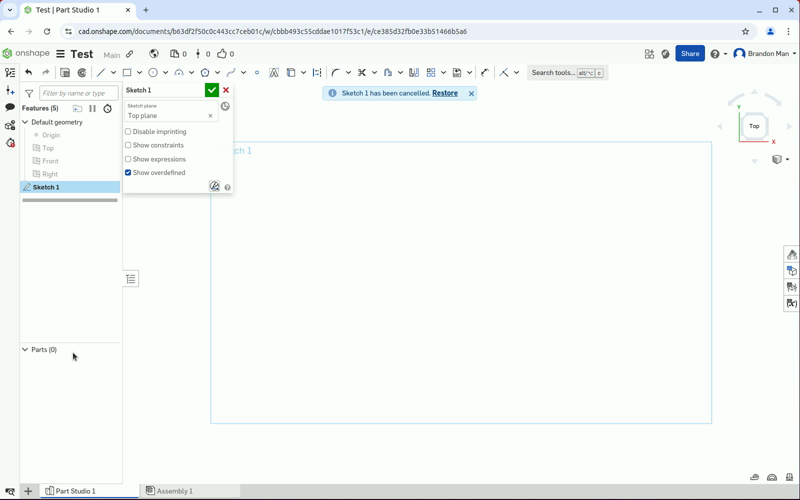
key(y)
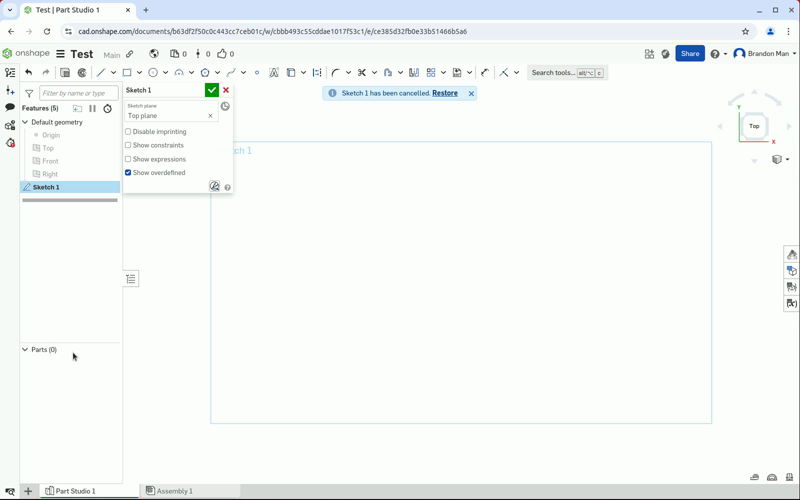
key(l)
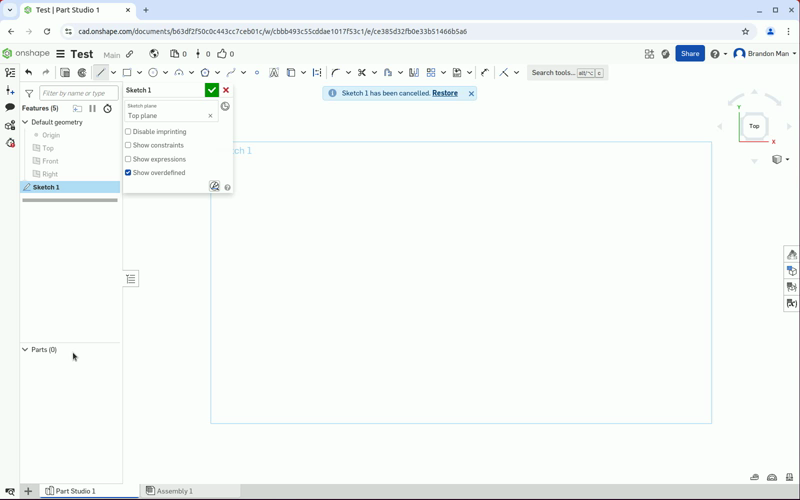
key_down(shift)
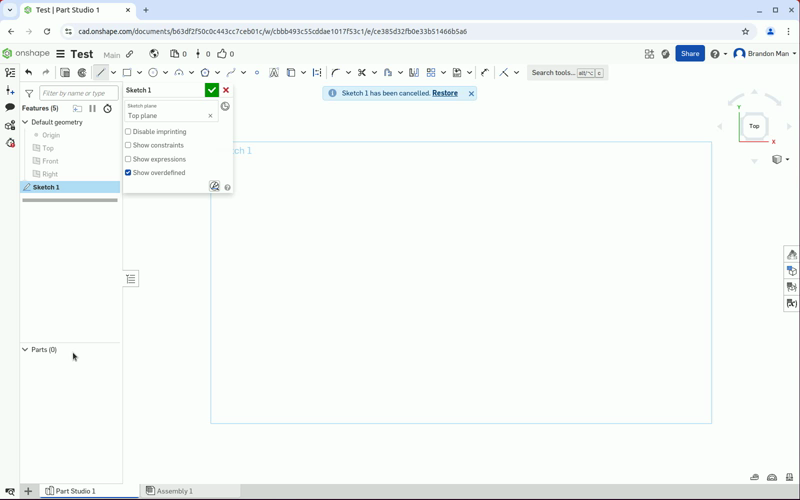
mouse_move(404, 395)
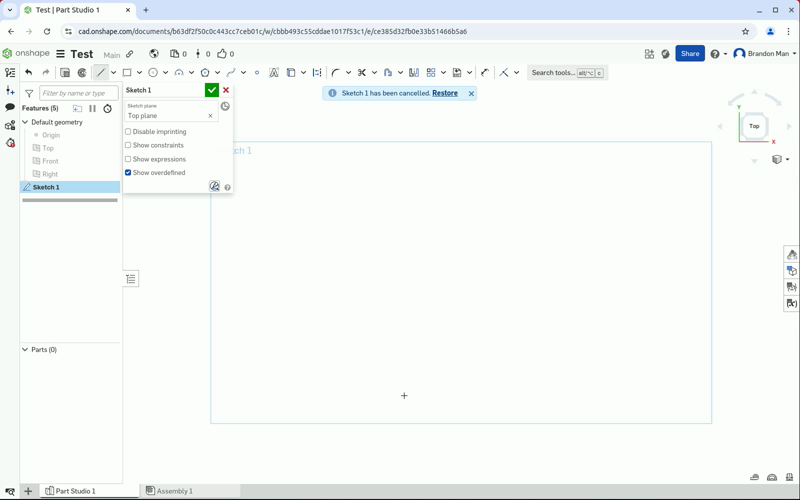
click(404, 395)
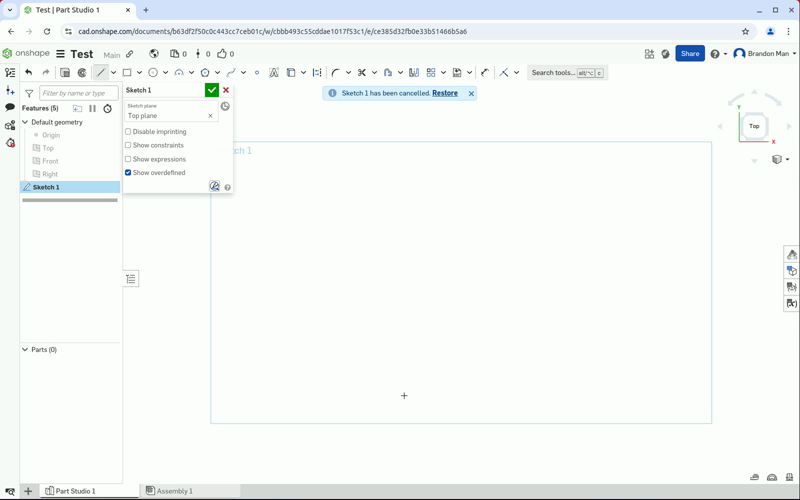
key_up(shift)
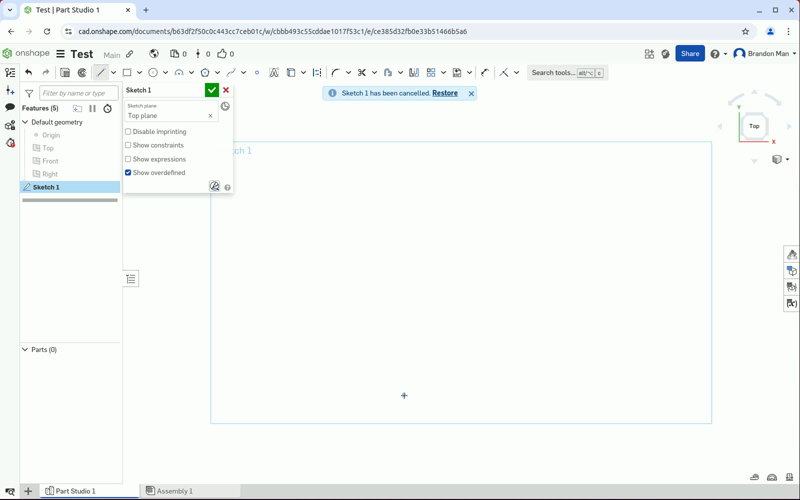
key_down(shift)
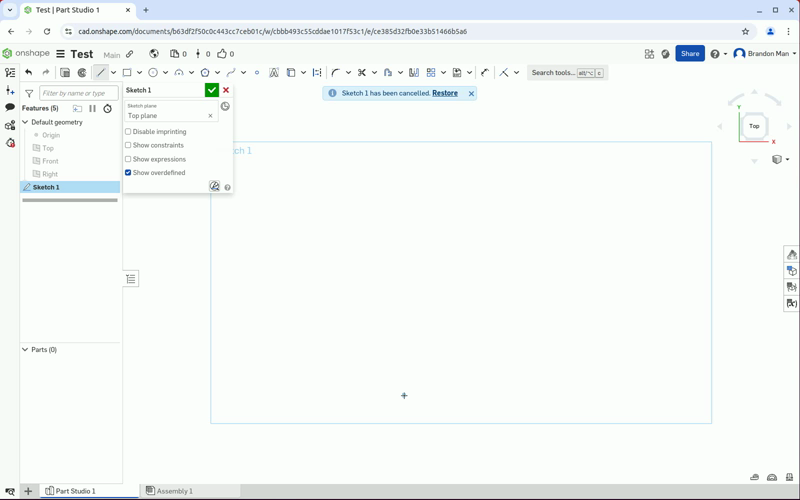
mouse_move(517, 395)
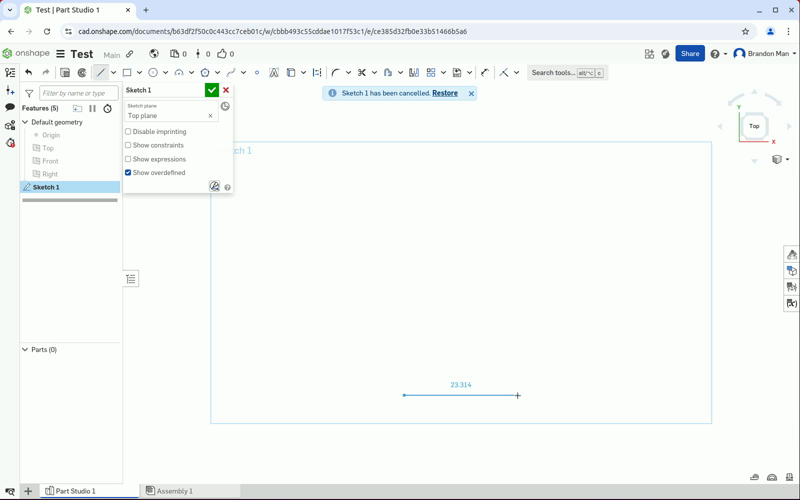
click(517, 395)
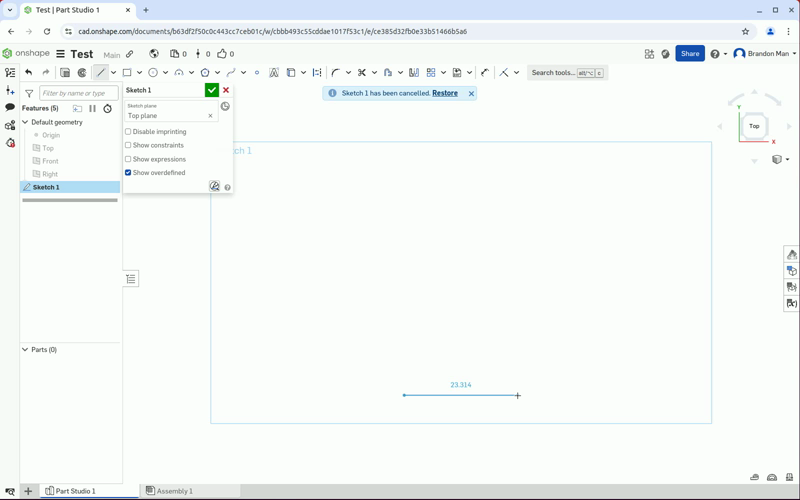
key_up(shift)
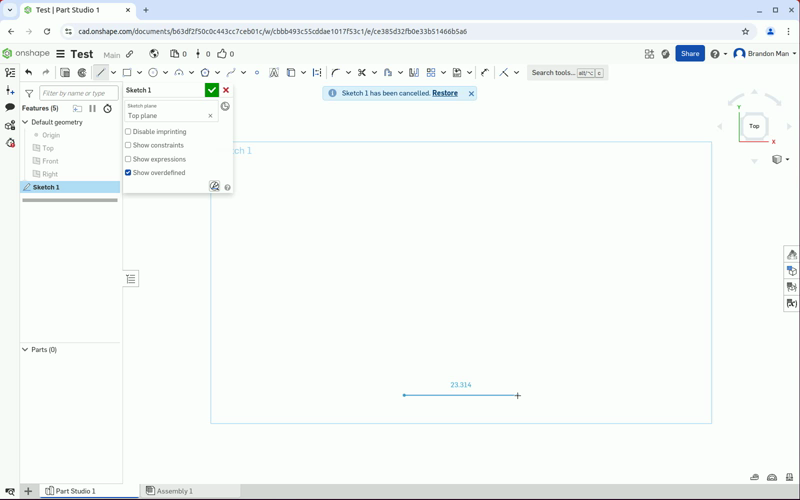
key_down(shift)
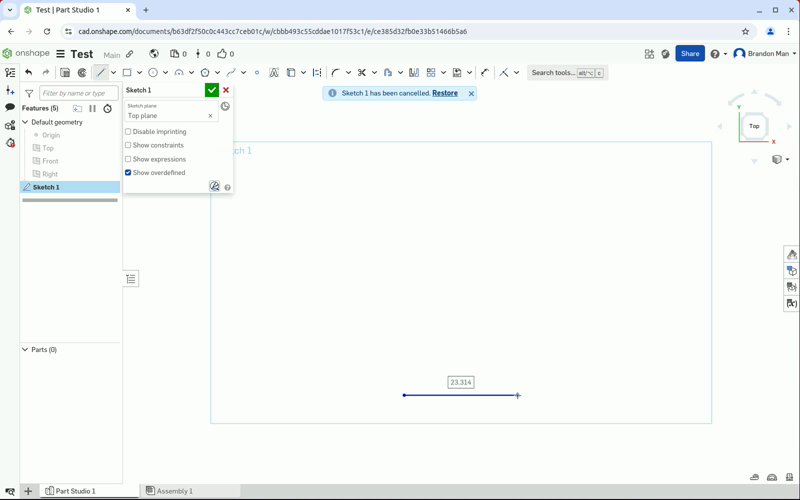
mouse_move(517, 171)
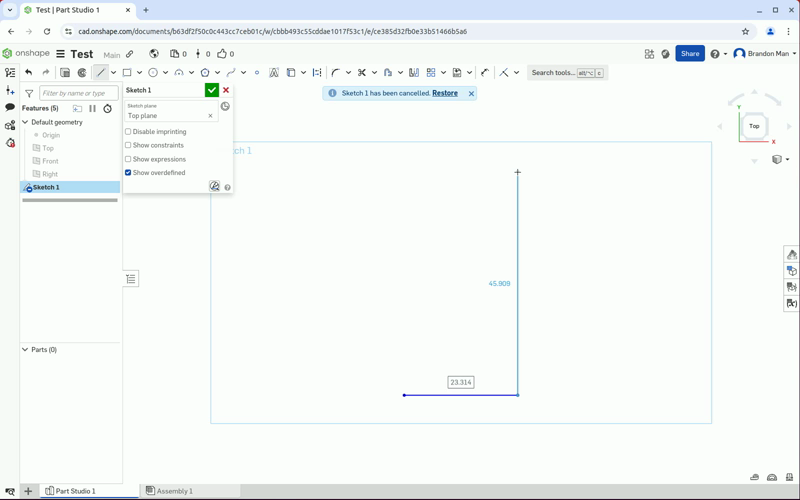
click(517, 171)
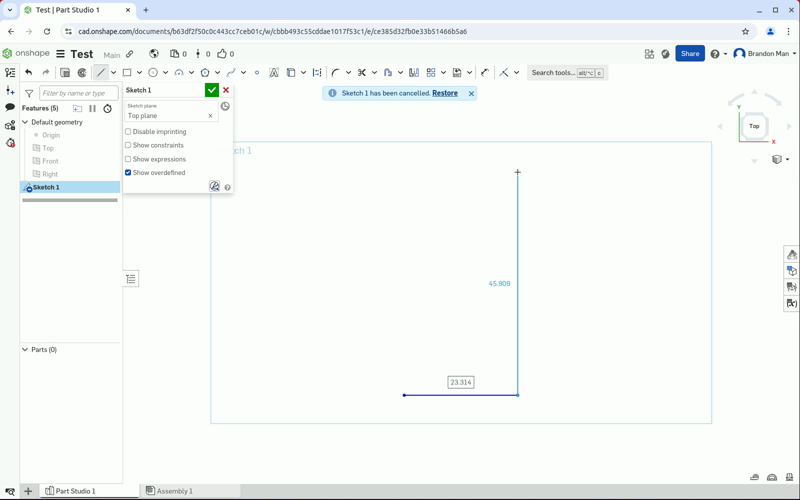
key_up(shift)
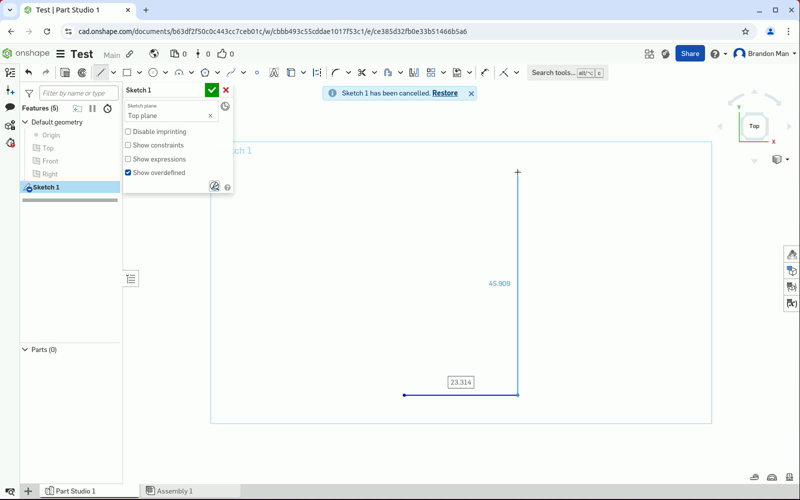
key_down(shift)
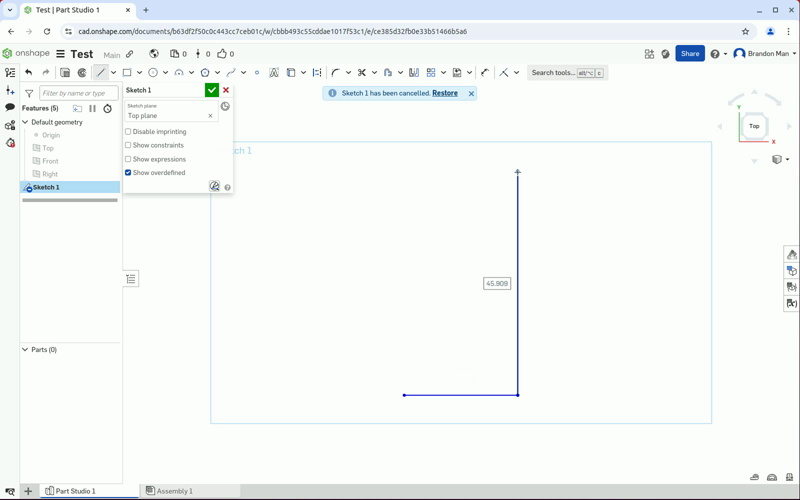
mouse_move(404, 171)
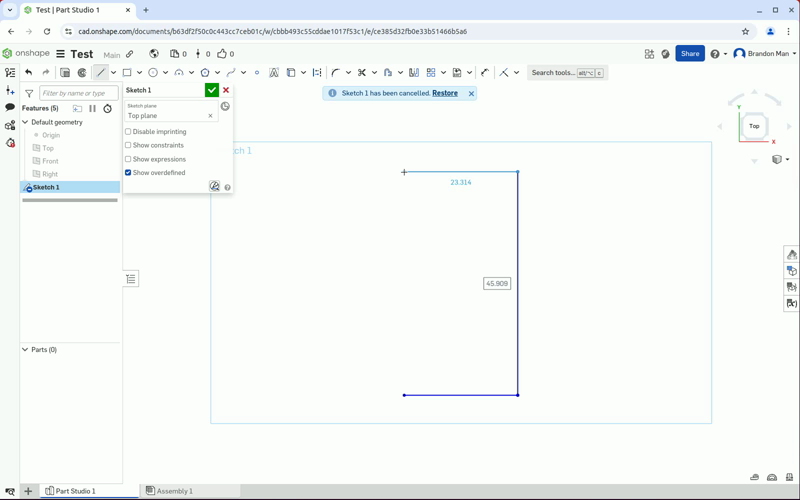
click(404, 171)
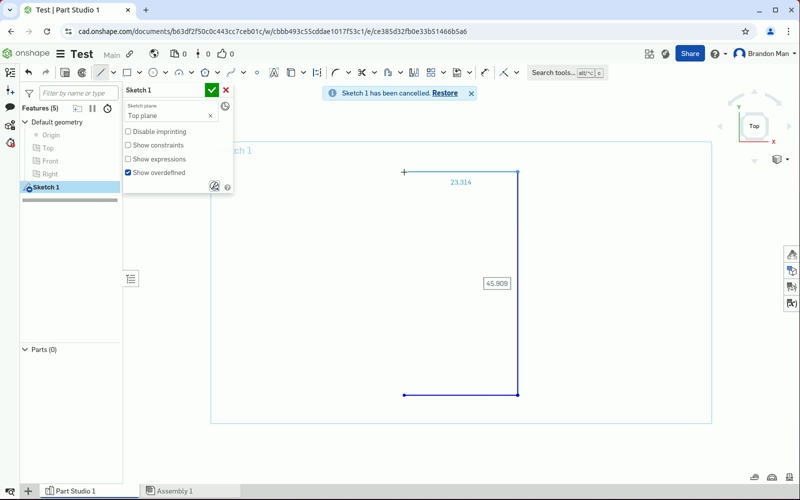
key_up(shift)
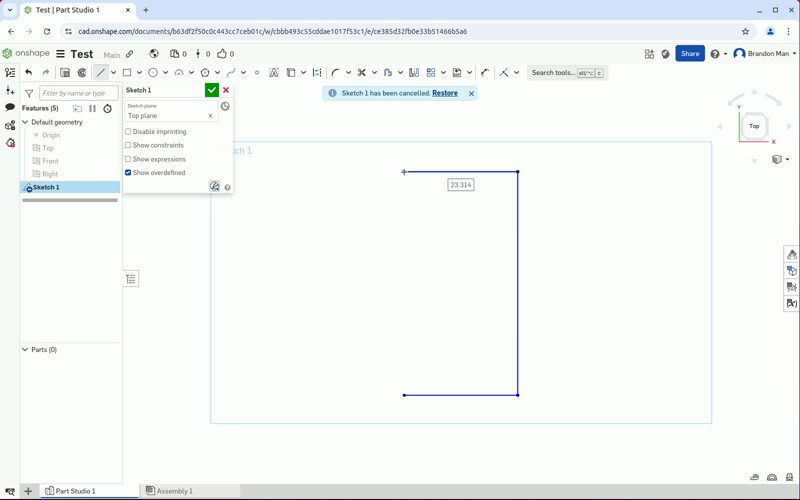
key_down(shift)
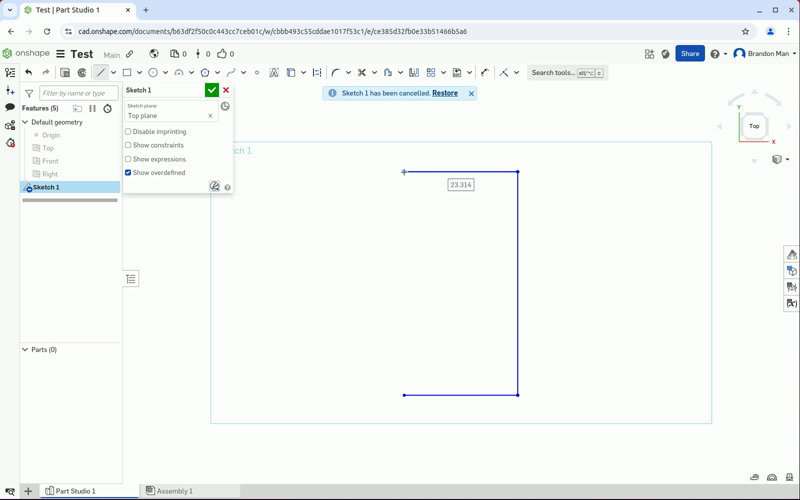
mouse_move(404, 395)
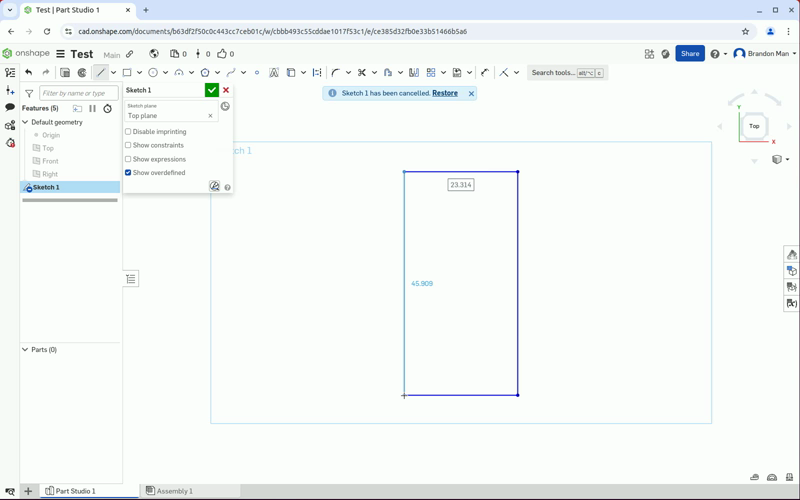
key_up(shift)
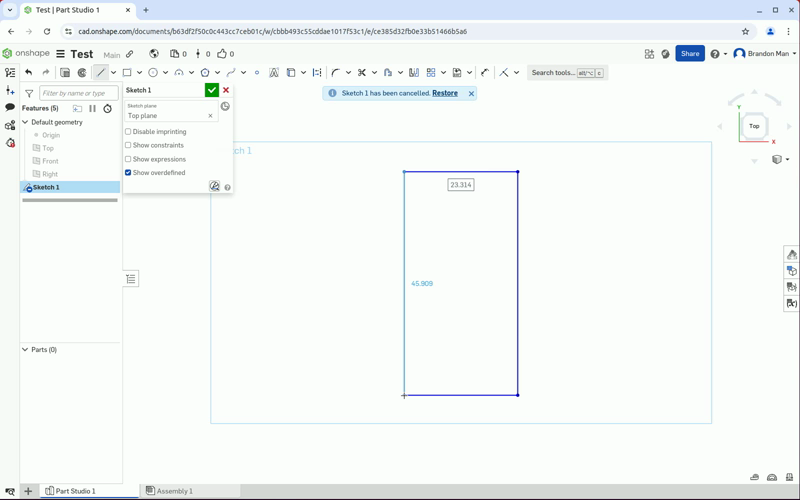
click(404, 395)
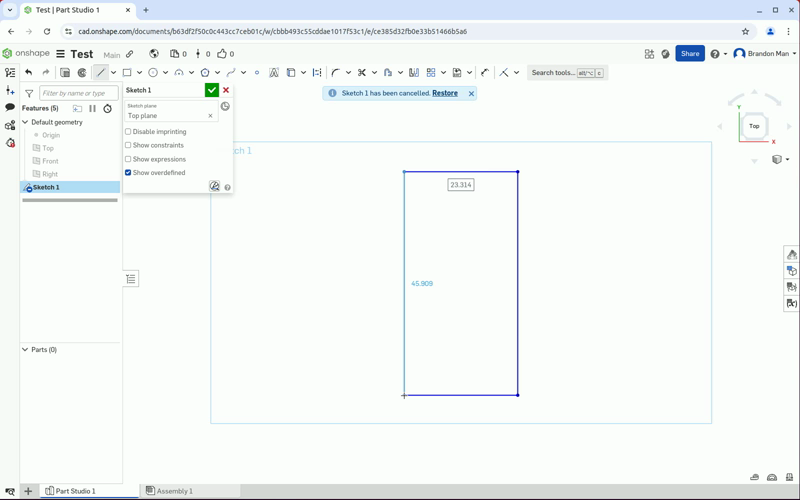
key(esc)
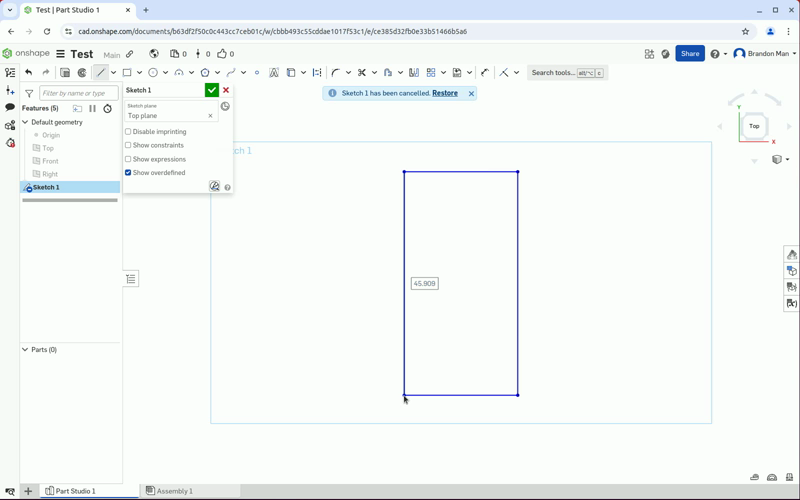
mouse_move(494, 338)
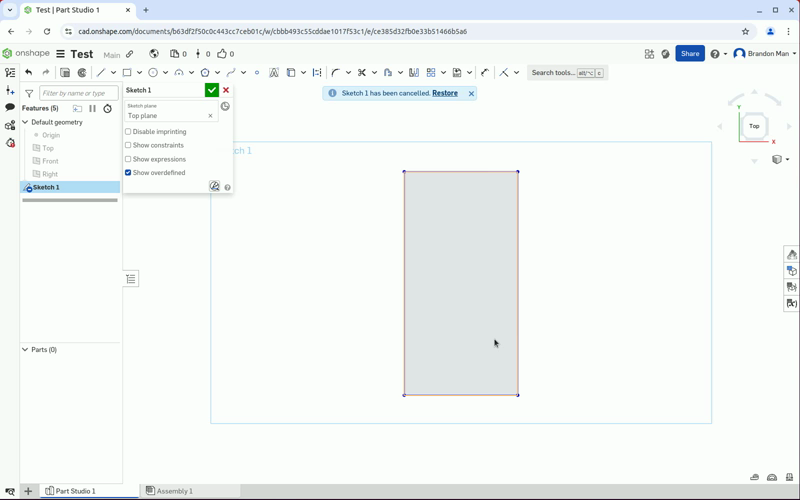
click(494, 338)
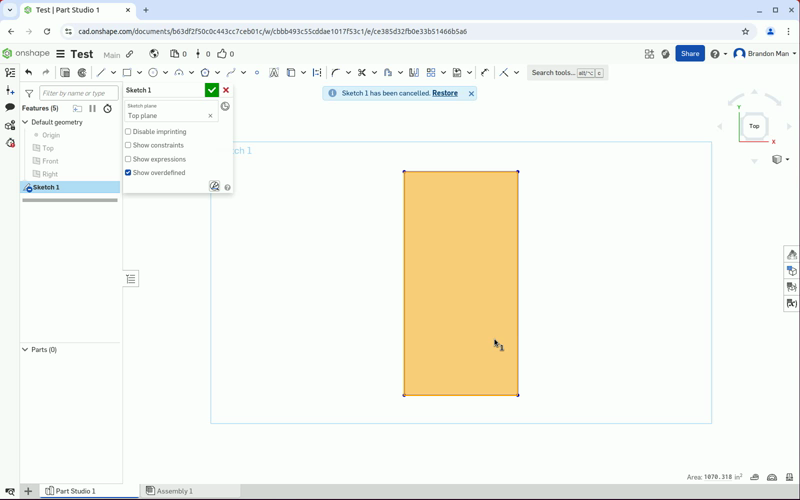
mouse_move(73, 352)
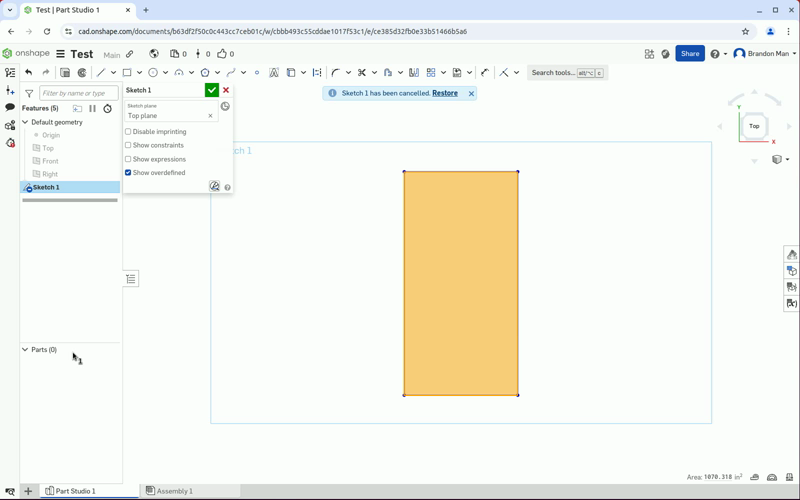
key(shift+y)
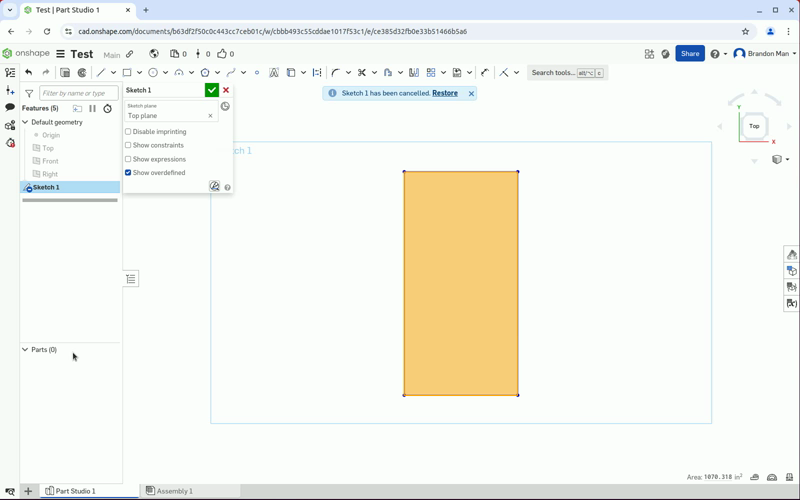
key(shift+e)
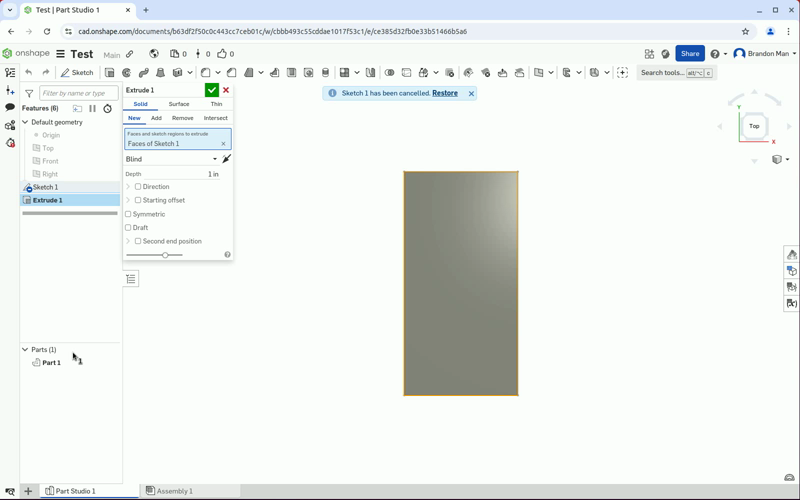
mouse_move(143, 106)
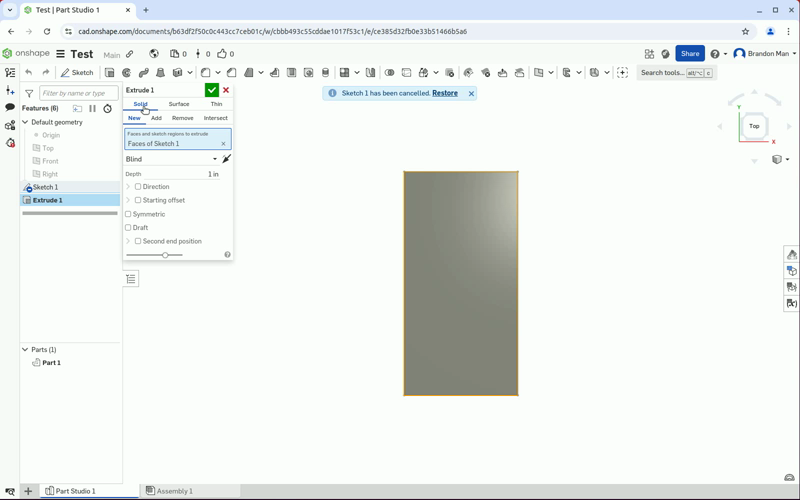
click(143, 106)
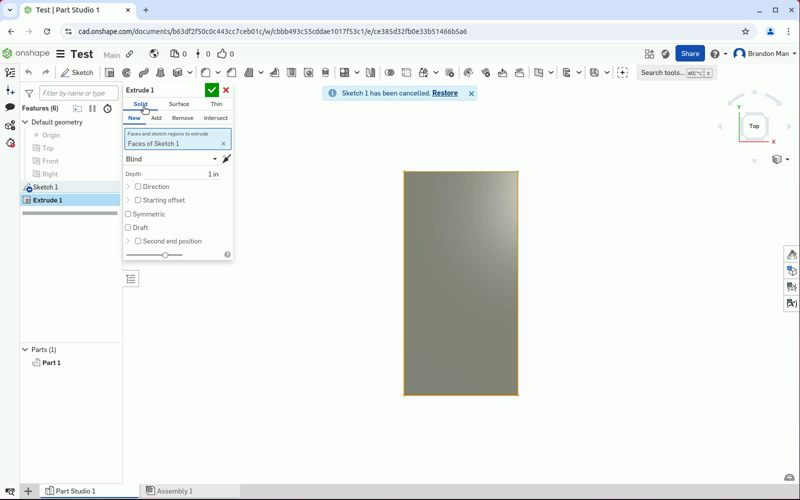
mouse_move(137, 120)
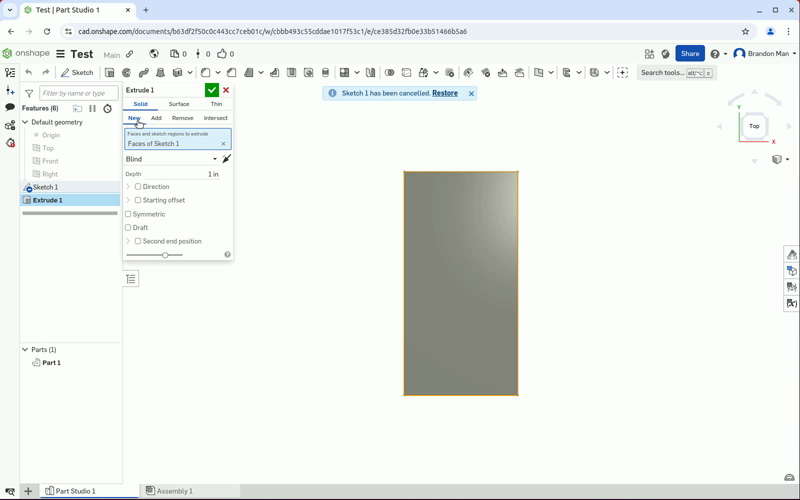
click(137, 120)
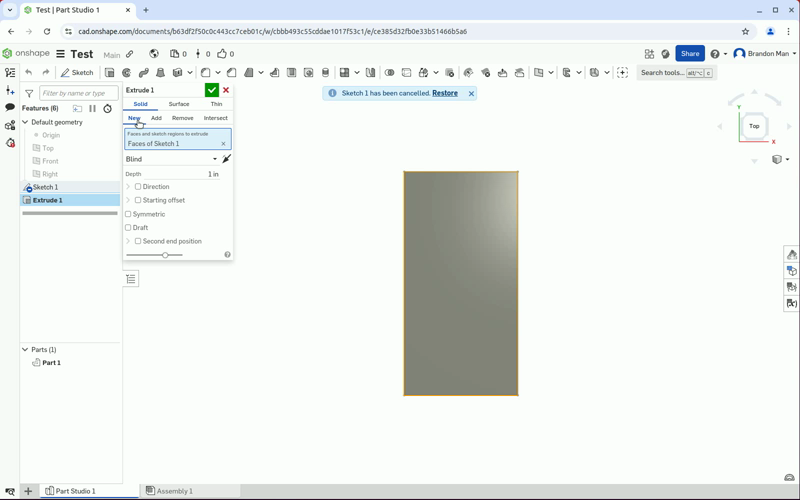
key(tab, 4)
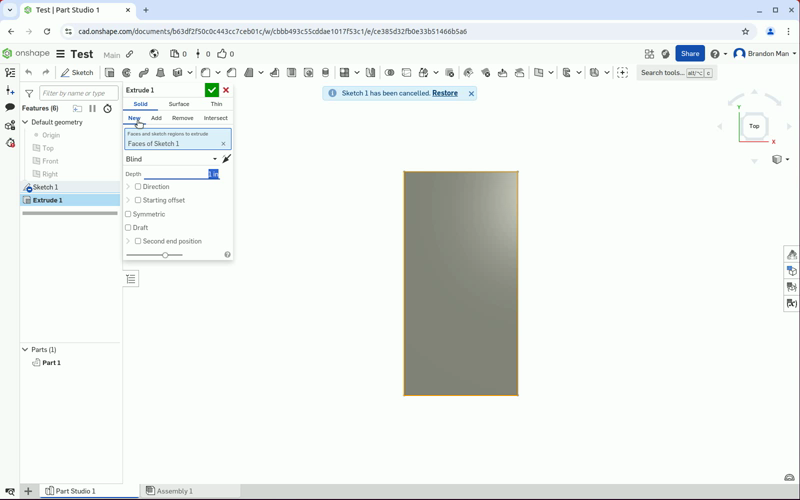
text(37.07)
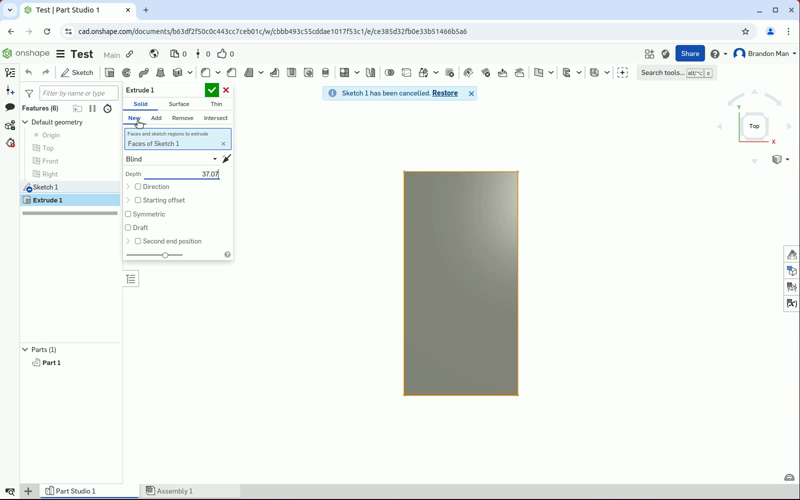
key(tab, 3)
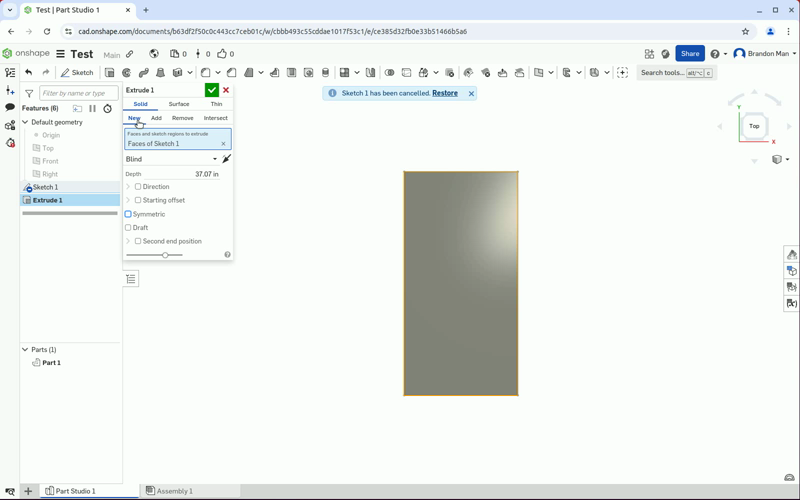
key(space)
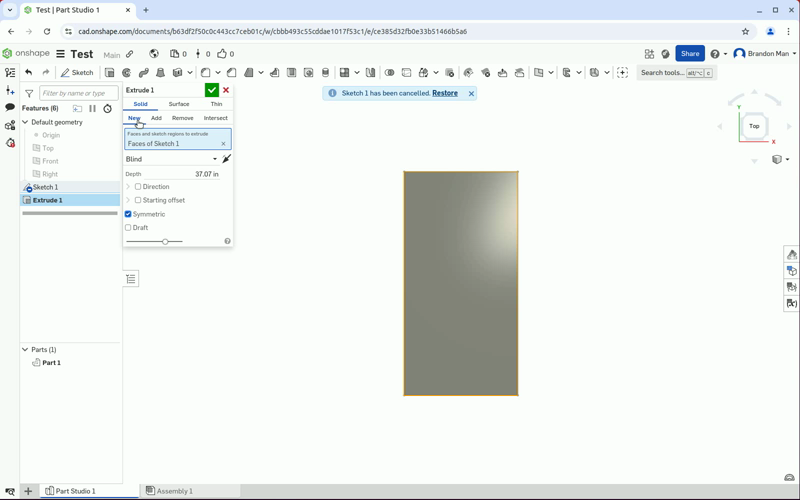
key(enter)
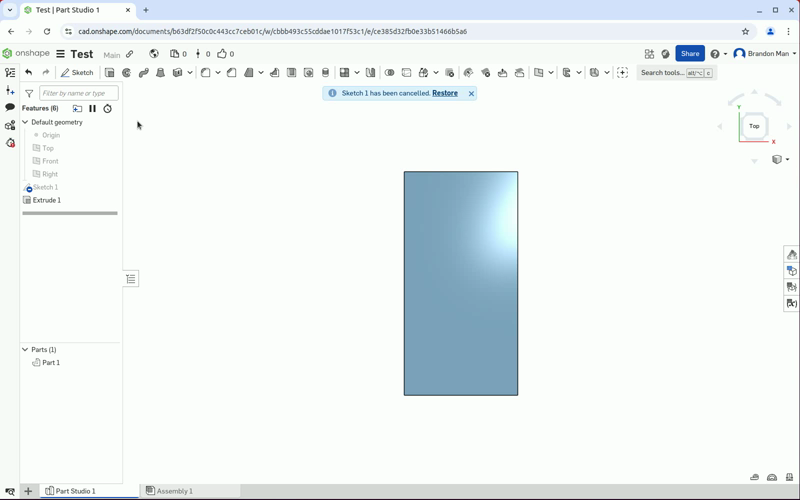
key(shift+h)
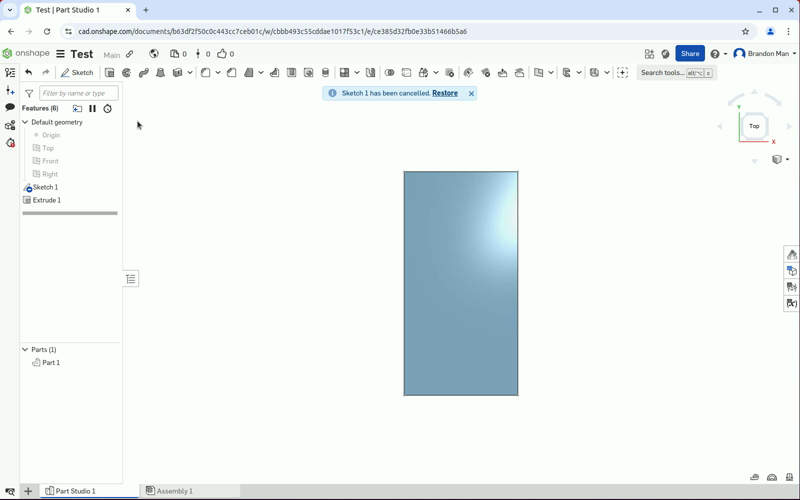
key(shift+h)
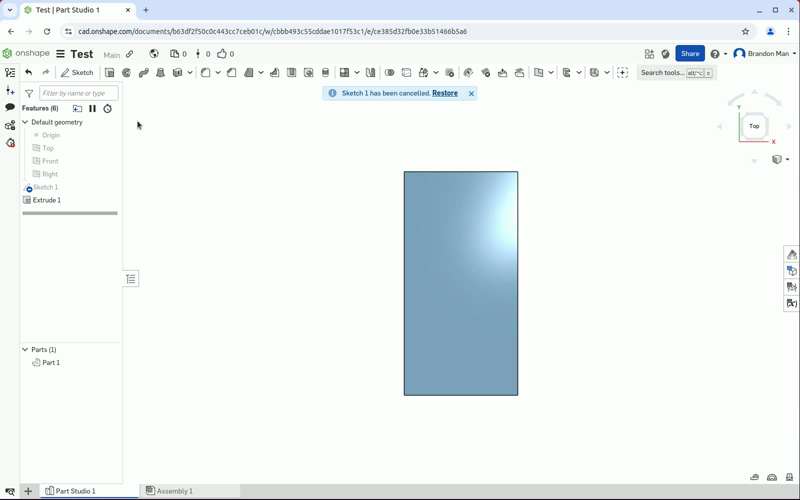
mouse_move(73, 189)
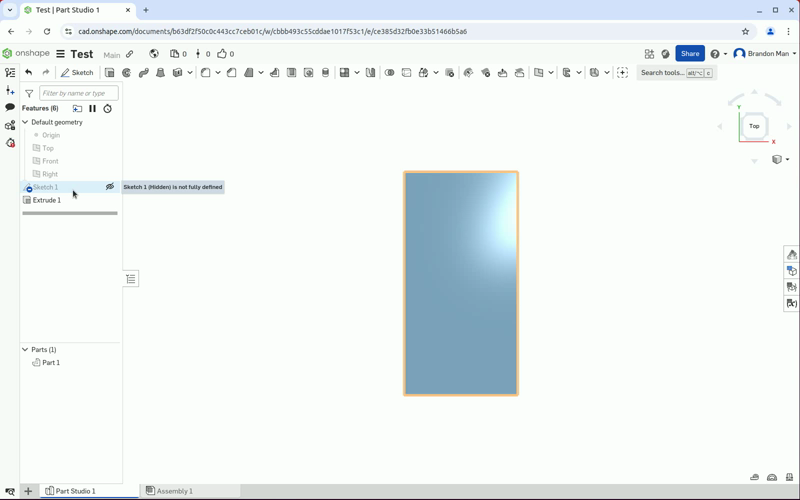
click(73, 189)
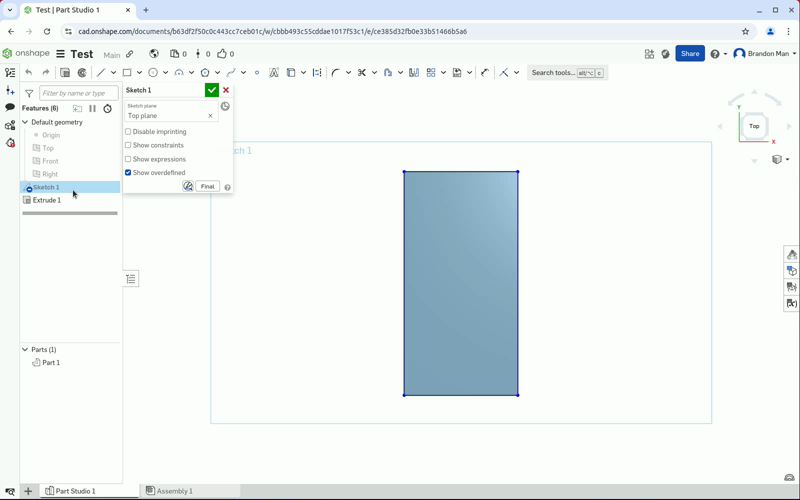
mouse_move(229, 92)
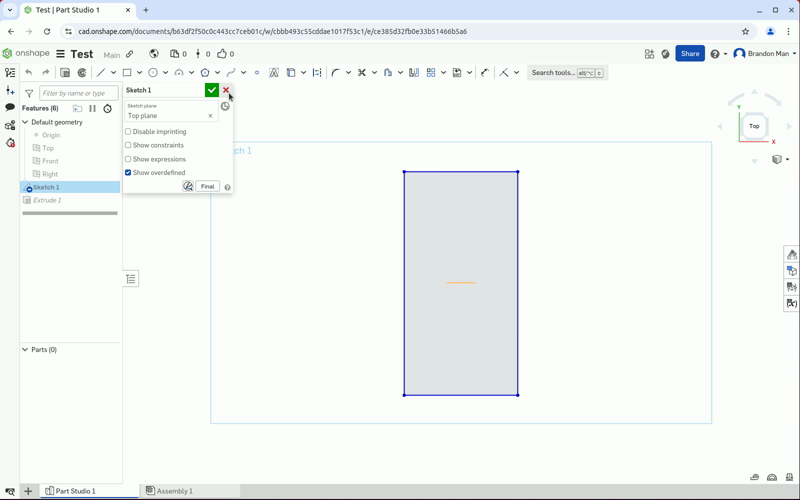
click(229, 92)
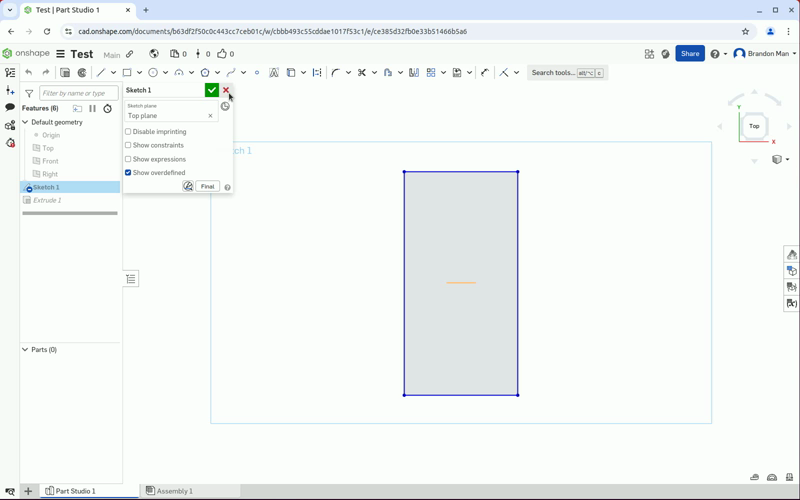
key(shift+s)
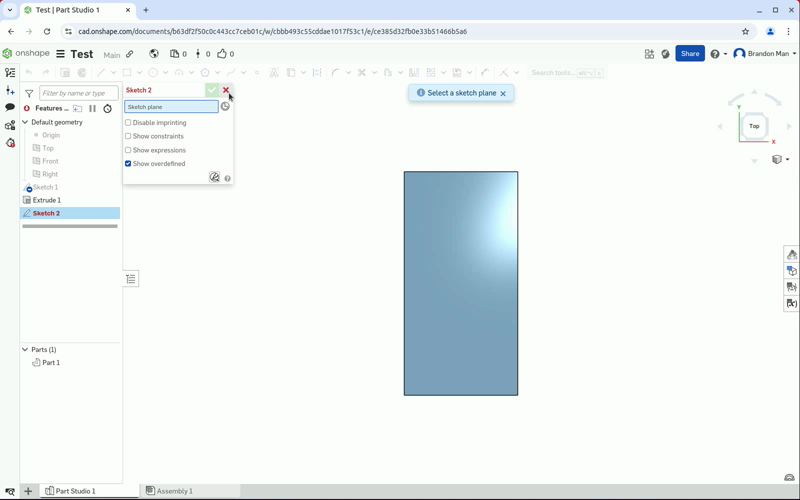
mouse_move(73, 150)
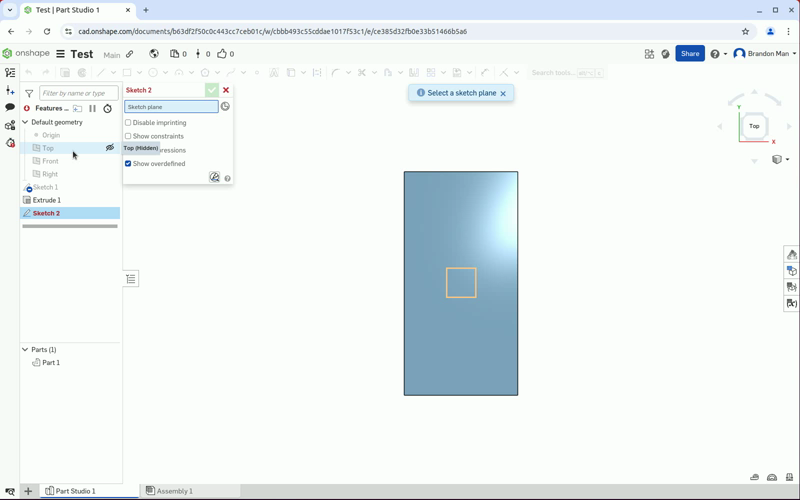
click(73, 150)
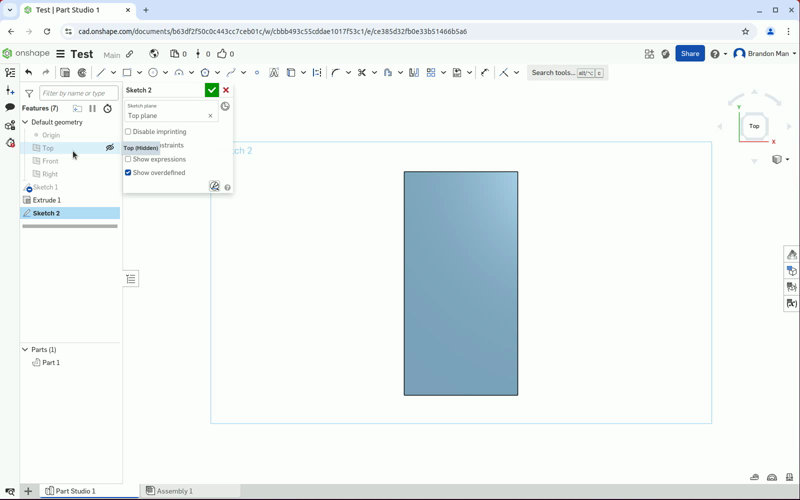
mouse_move(73, 352)
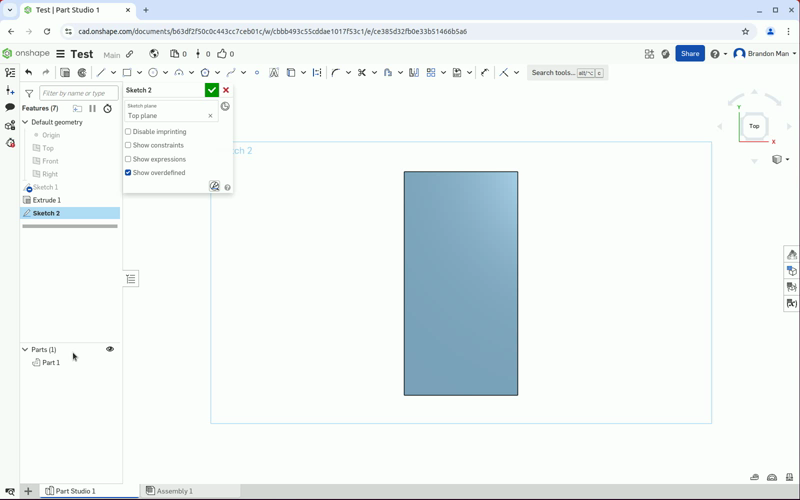
key(y)
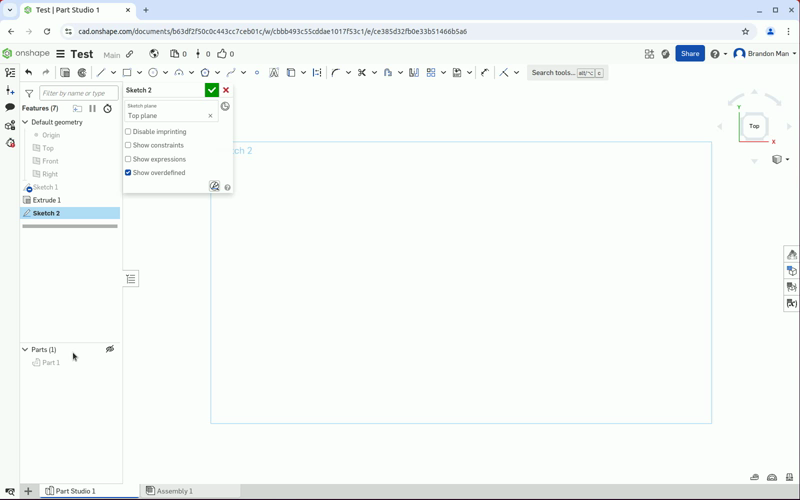
key(c)
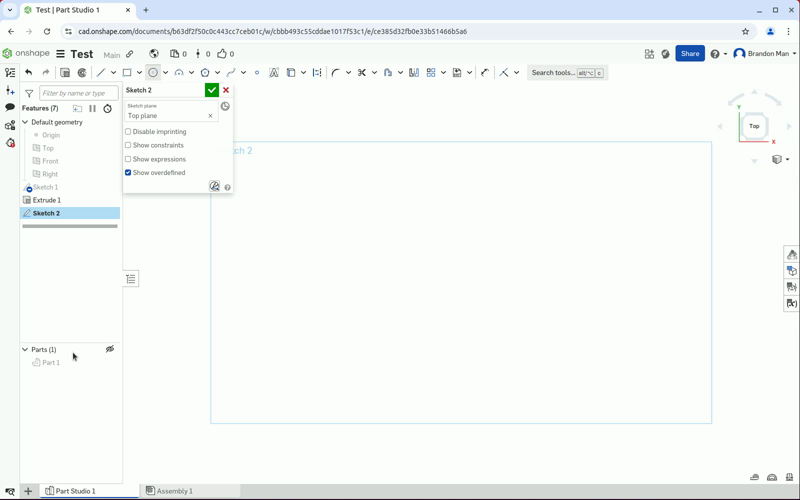
key_down(shift)
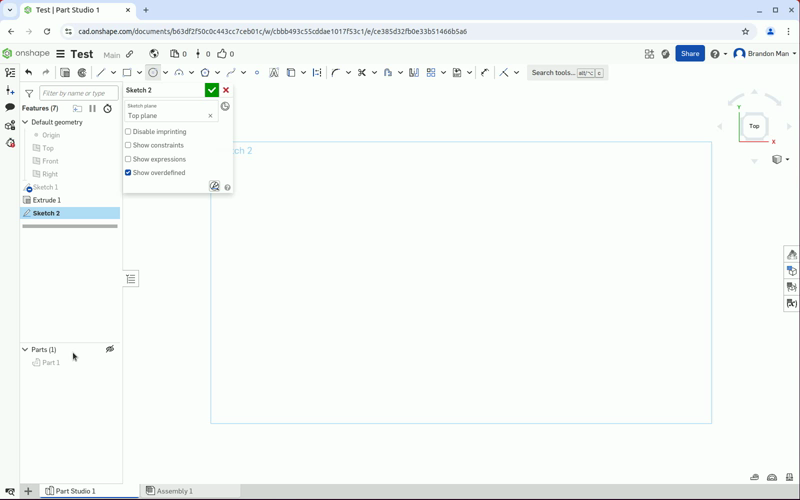
mouse_move(461, 282)
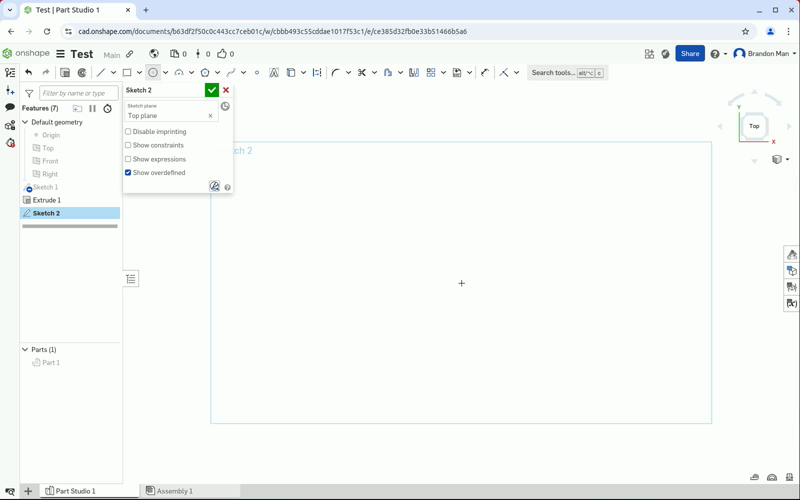
click(461, 282)
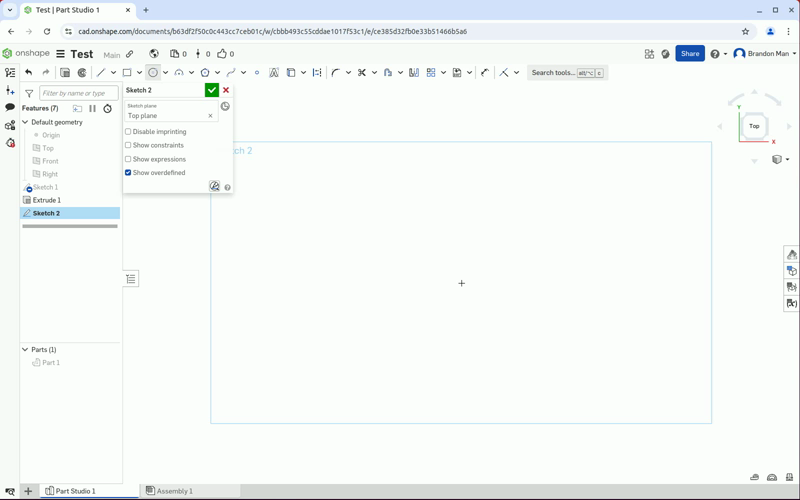
key_up(shift)
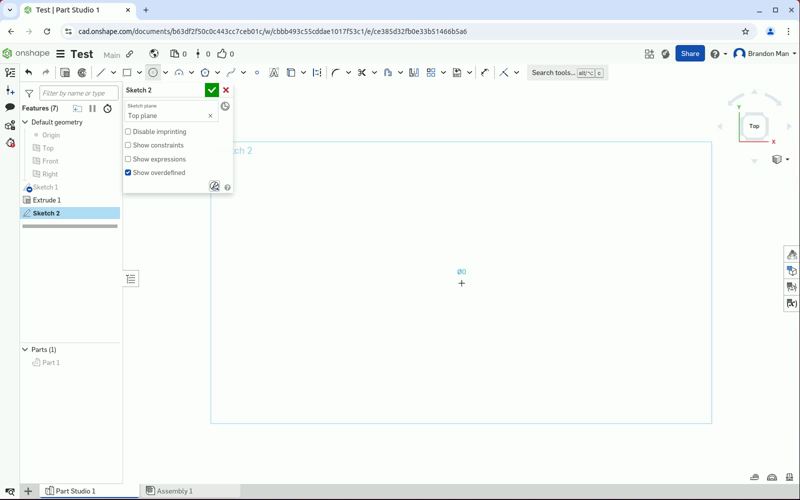
mouse_move(479, 282)
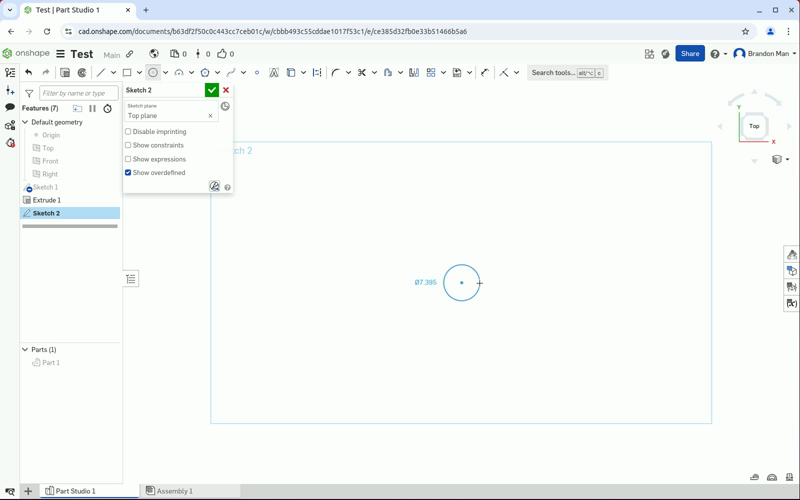
click(479, 282)
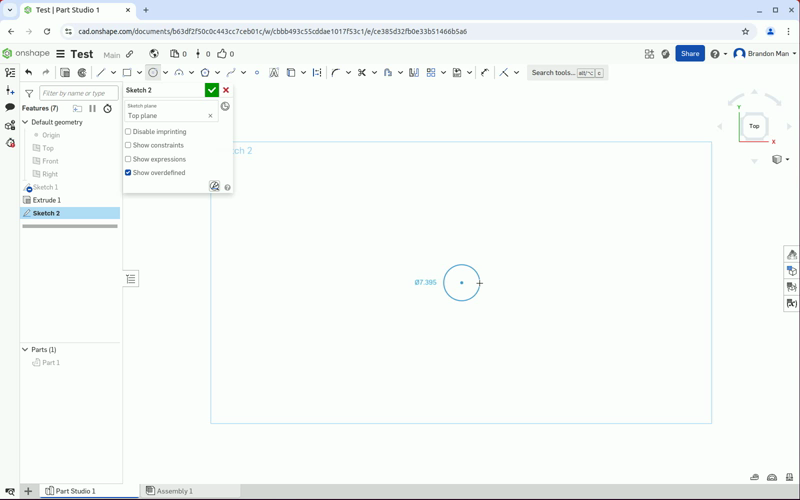
key(esc)
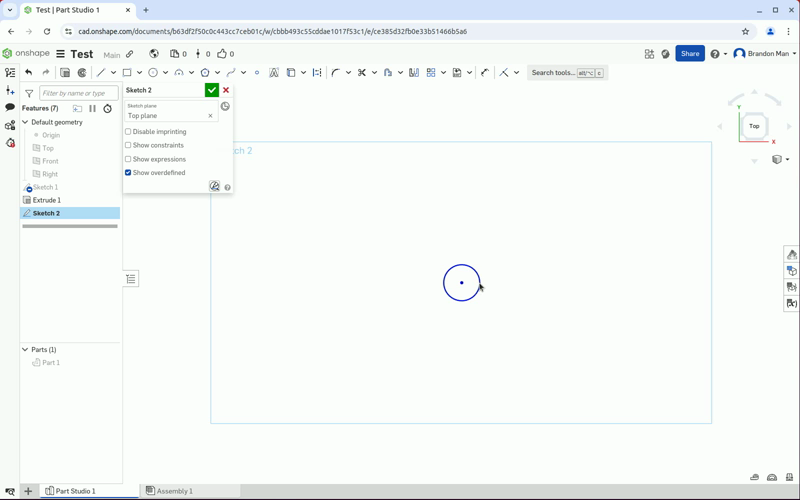
mouse_move(464, 288)
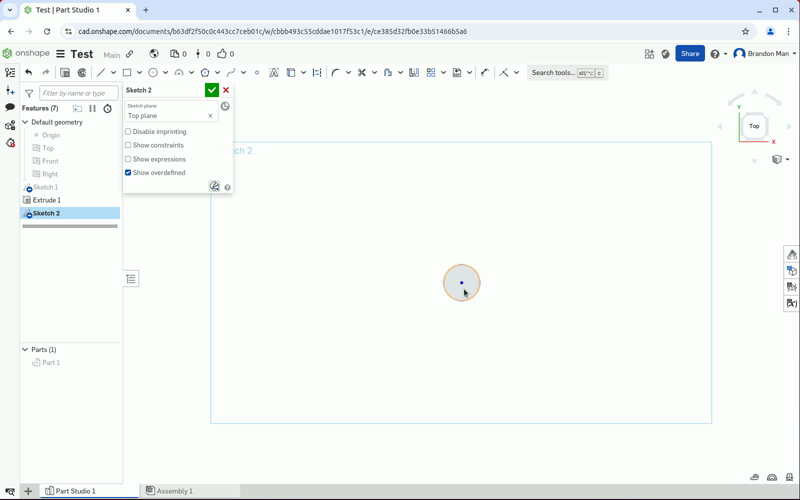
scroll(6)
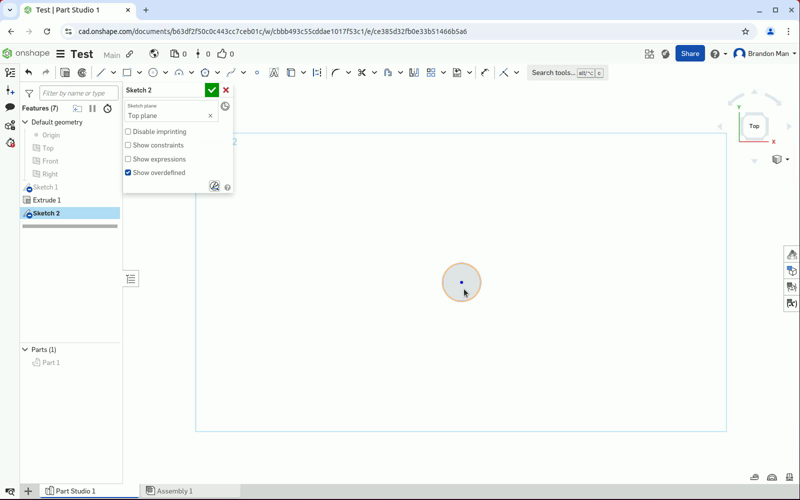
scroll(6)
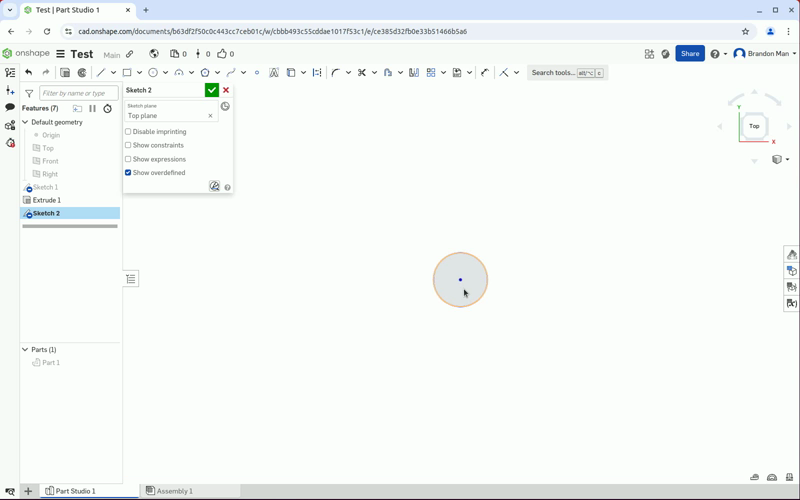
scroll(6)
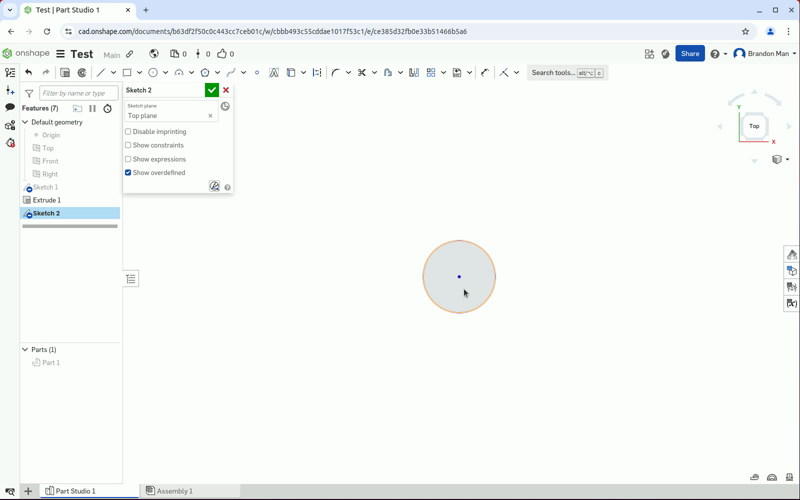
scroll(6)
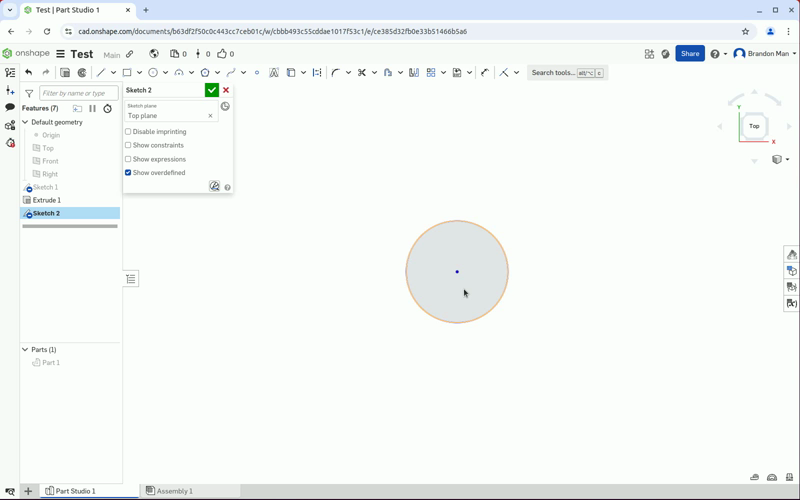
scroll(6)
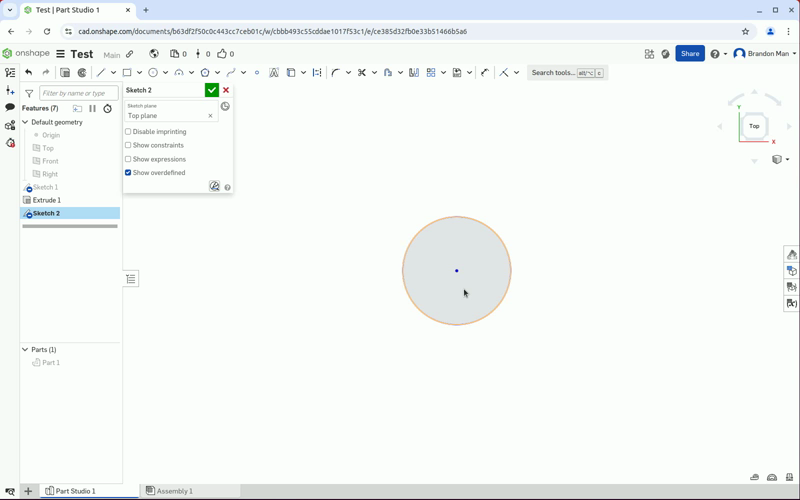
scroll(6)
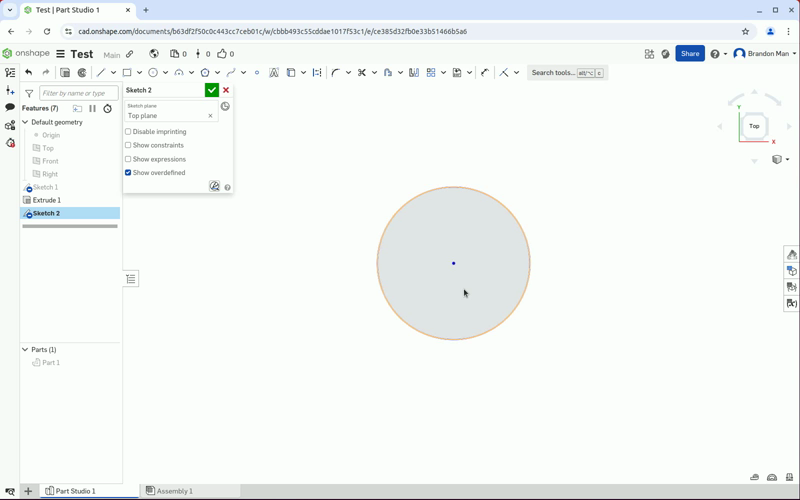
scroll(6)
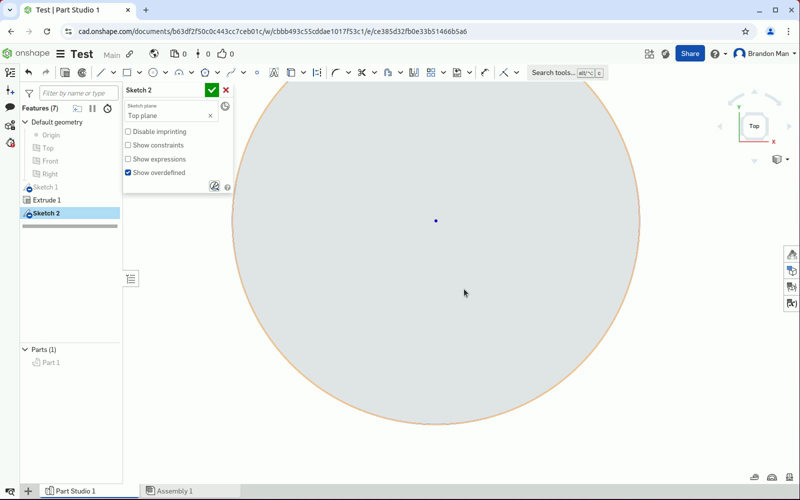
click(464, 288)
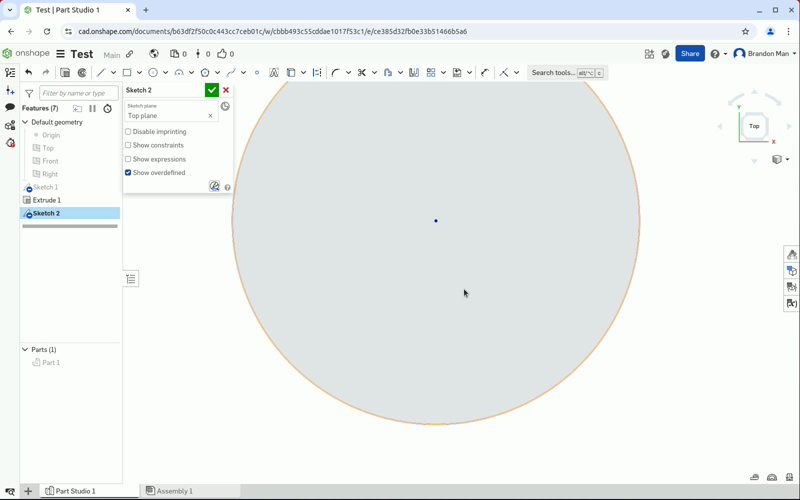
scroll(-6)
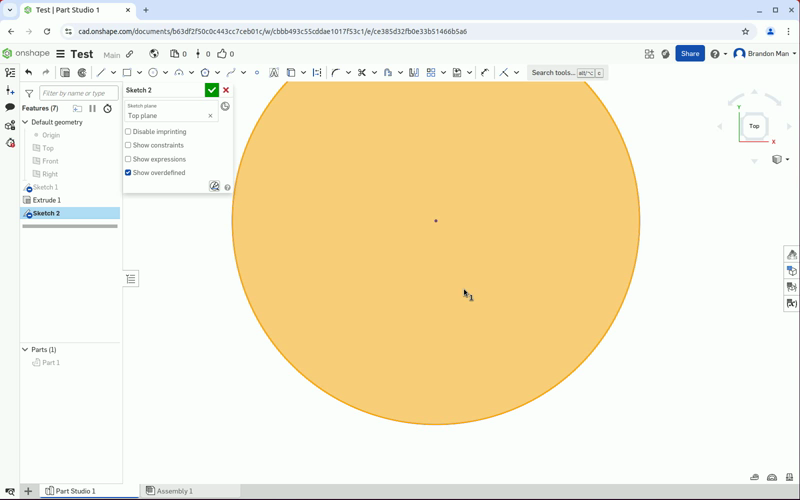
scroll(-6)
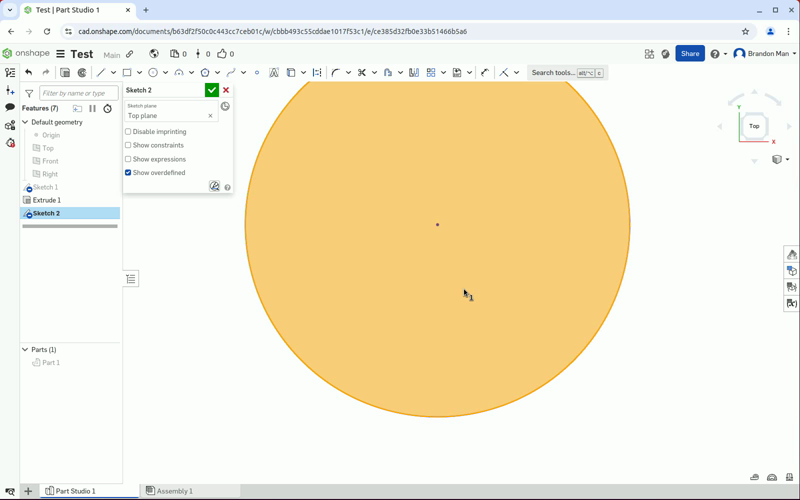
scroll(-6)
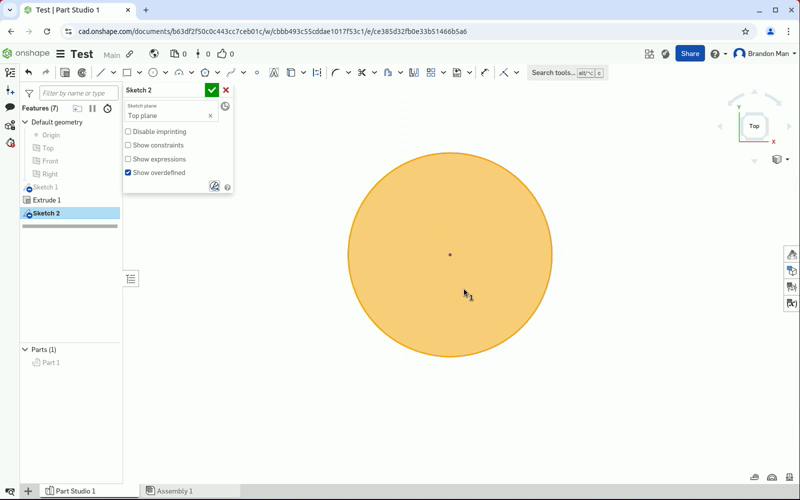
scroll(-6)
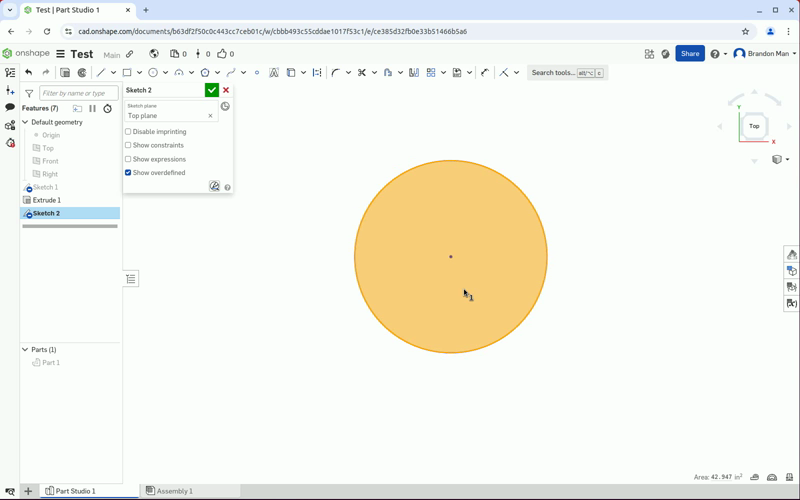
scroll(-6)
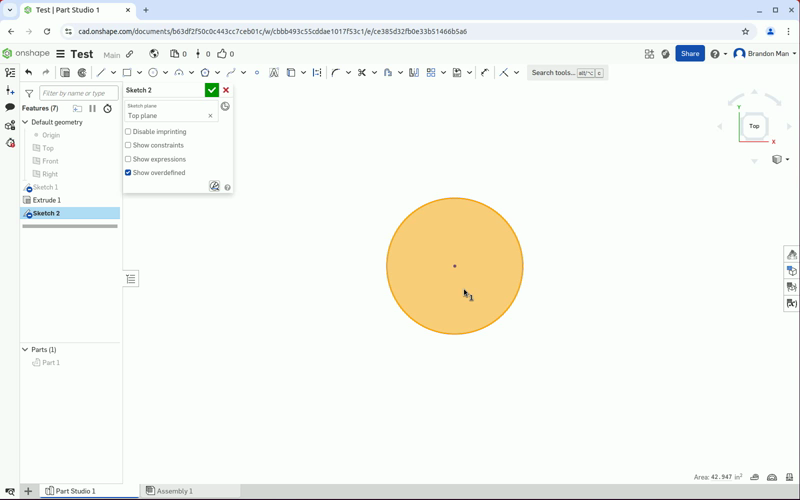
scroll(-6)
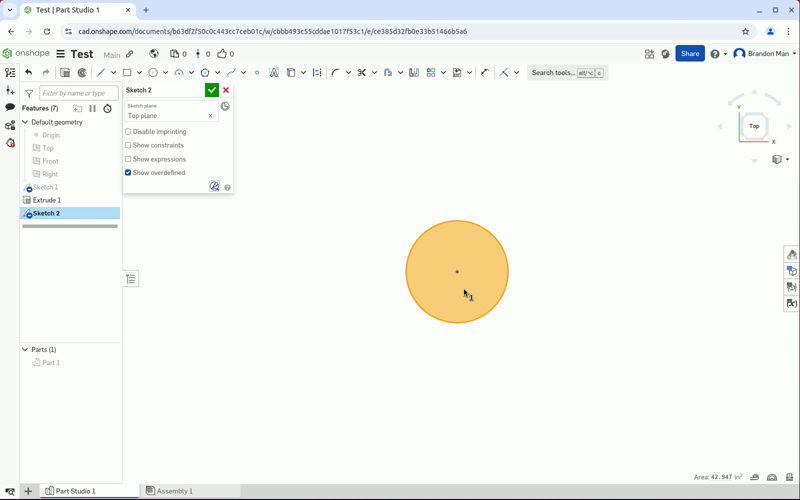
scroll(-6)
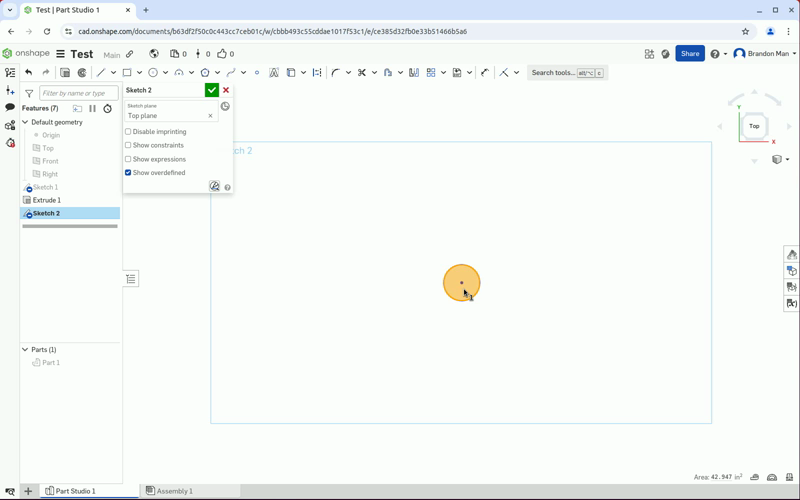
mouse_move(73, 352)
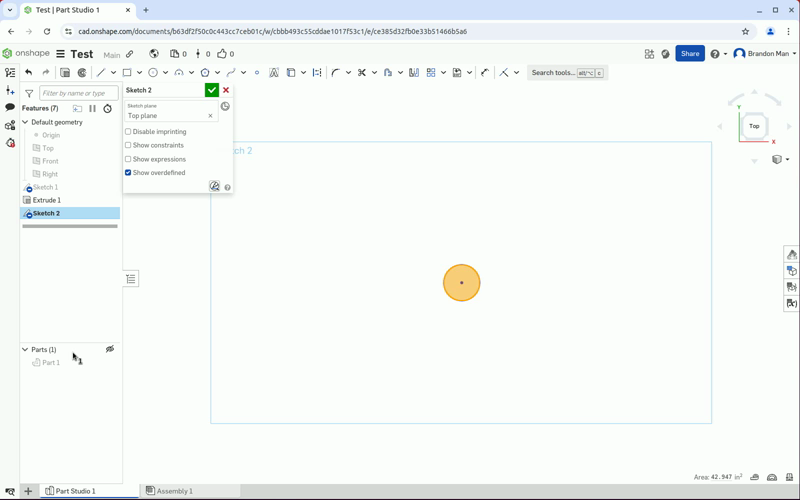
key(shift+y)
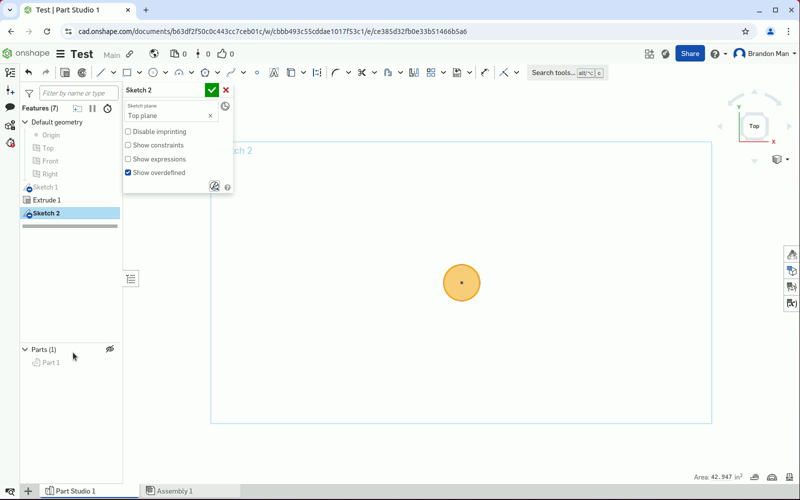
key(shift+e)
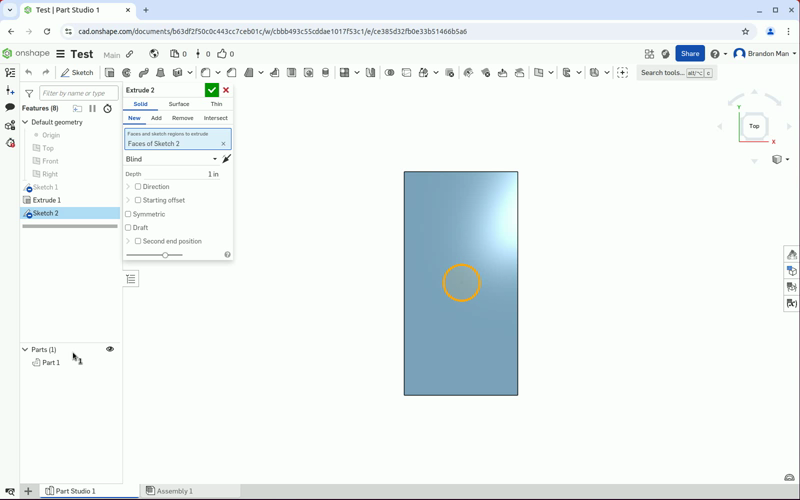
mouse_move(143, 106)
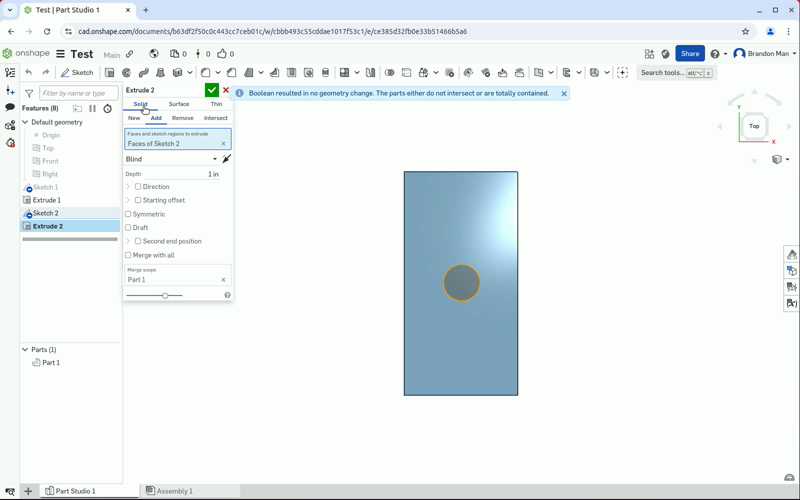
click(143, 106)
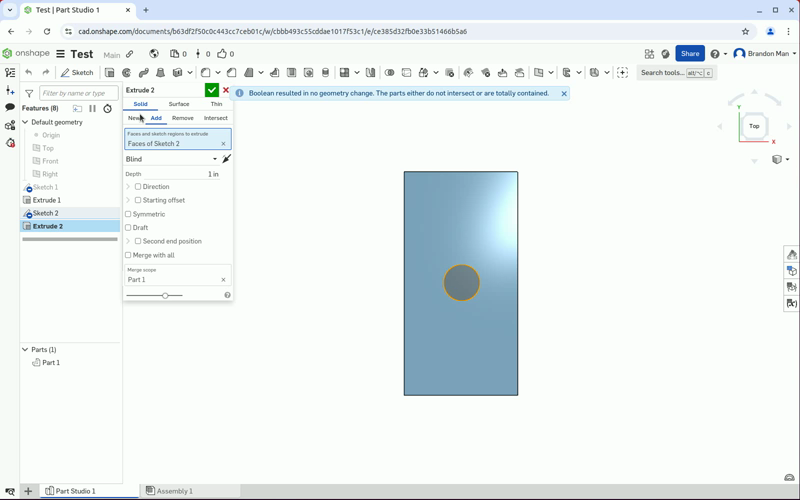
mouse_move(137, 120)
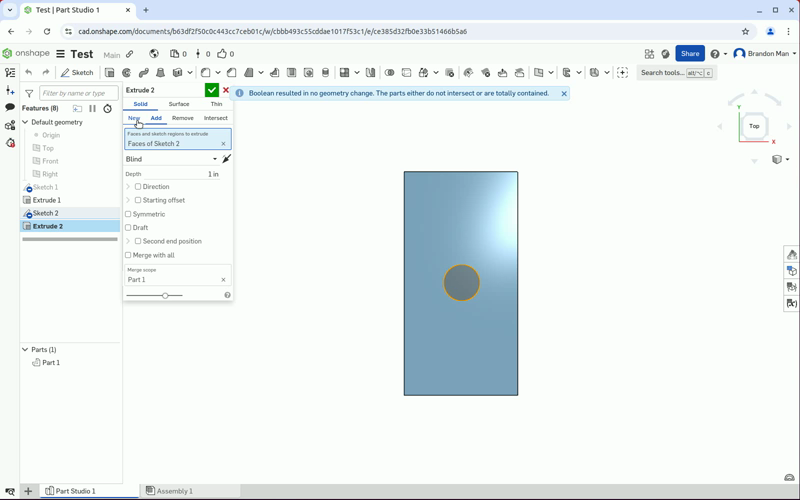
click(137, 120)
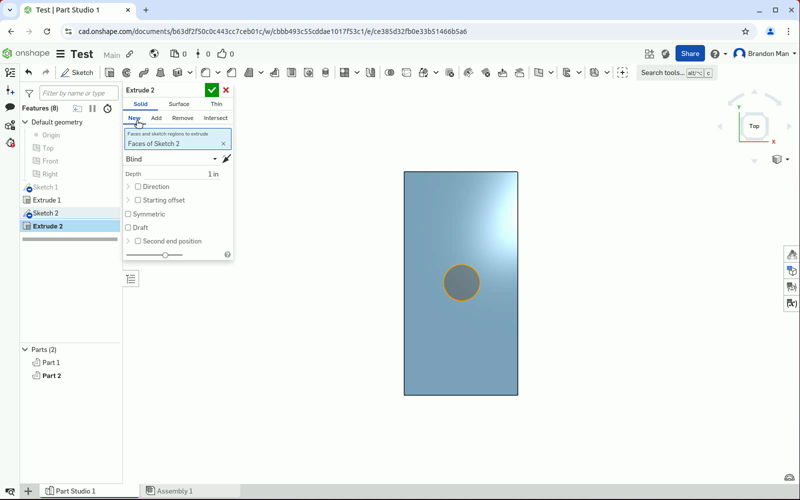
key(tab, 4)
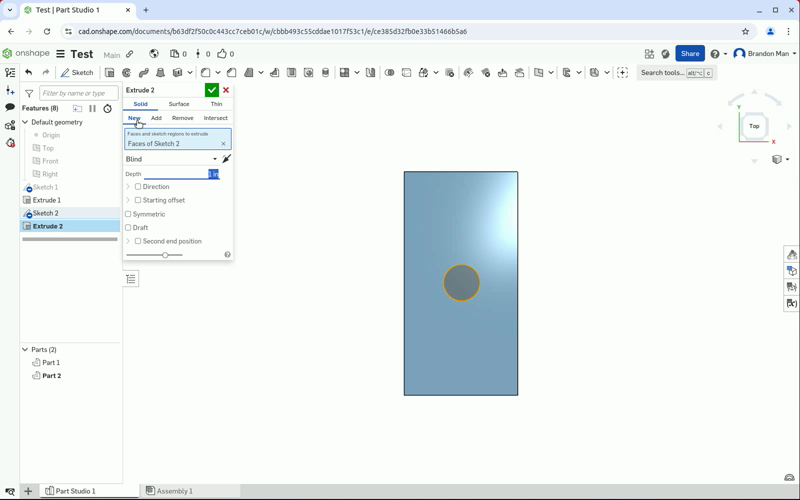
text(46.216)
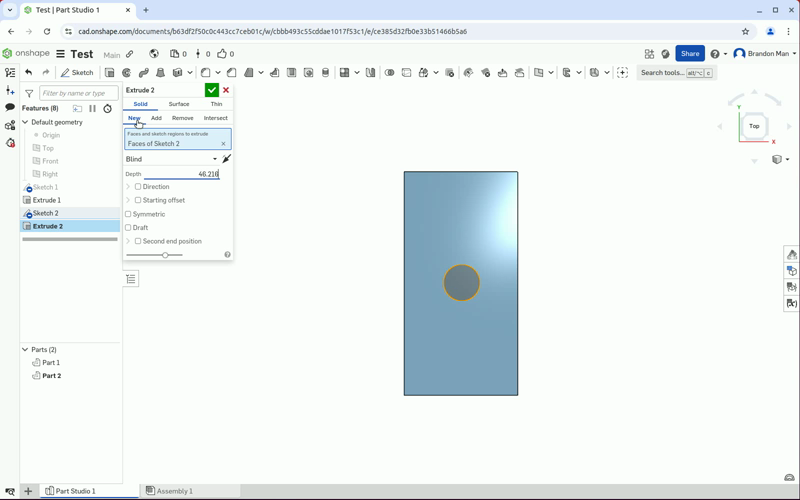
key(tab, 3)
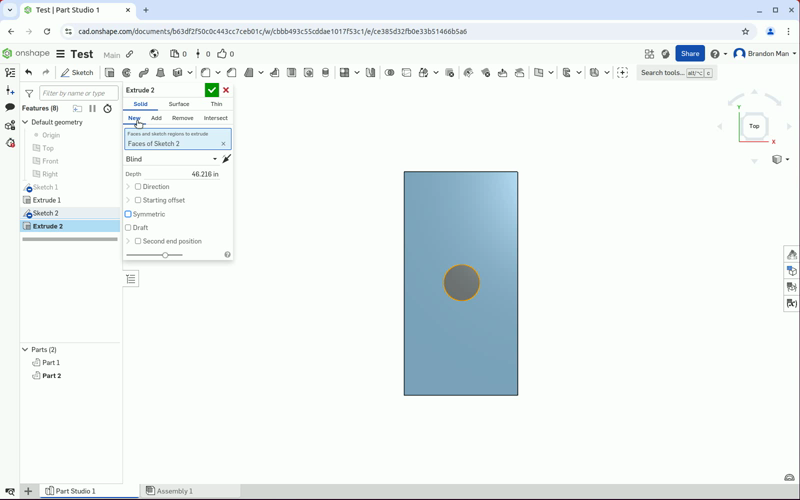
key(space)
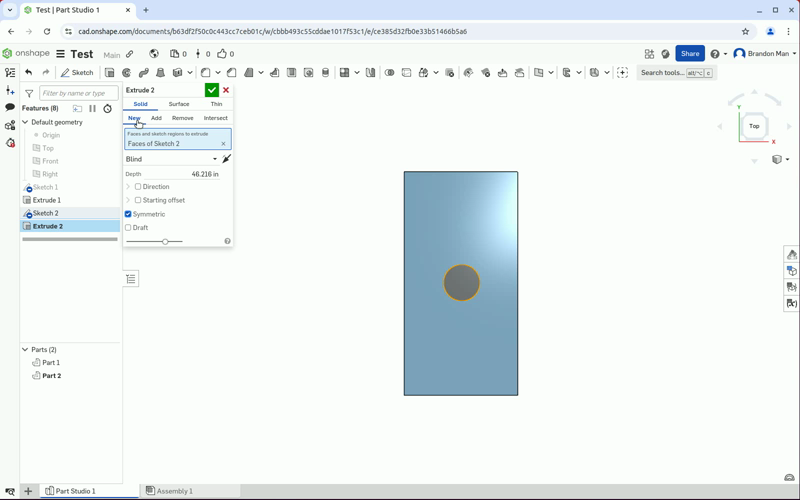
key(enter)
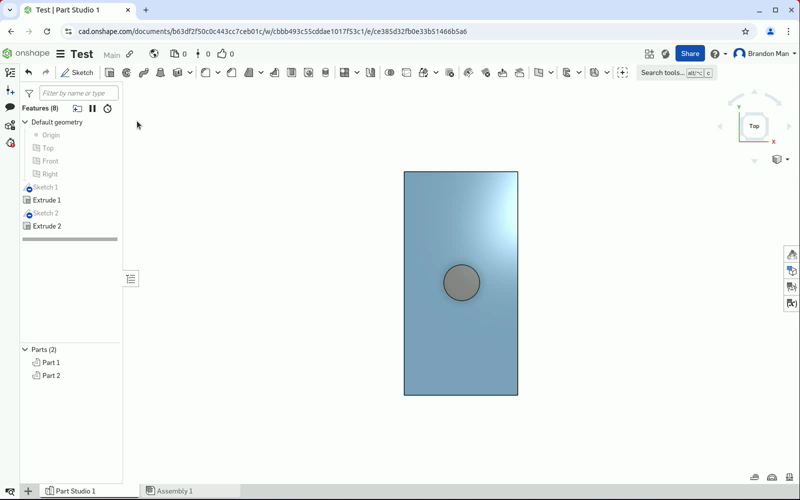
key(shift+h)
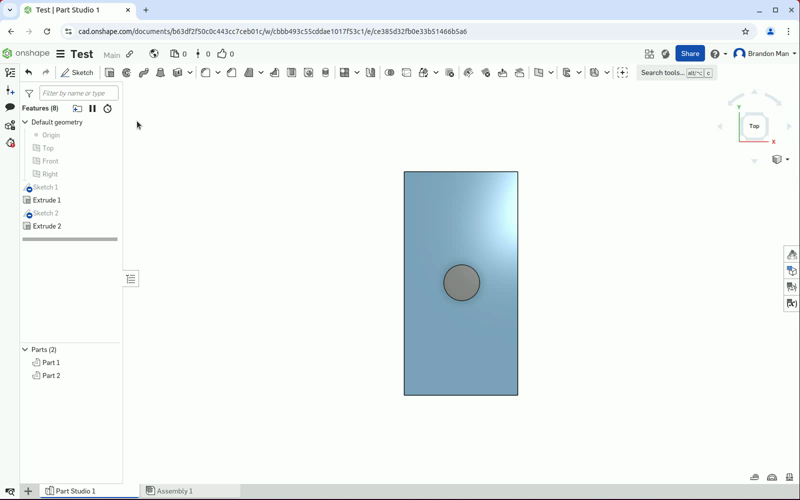
key(shift+h)
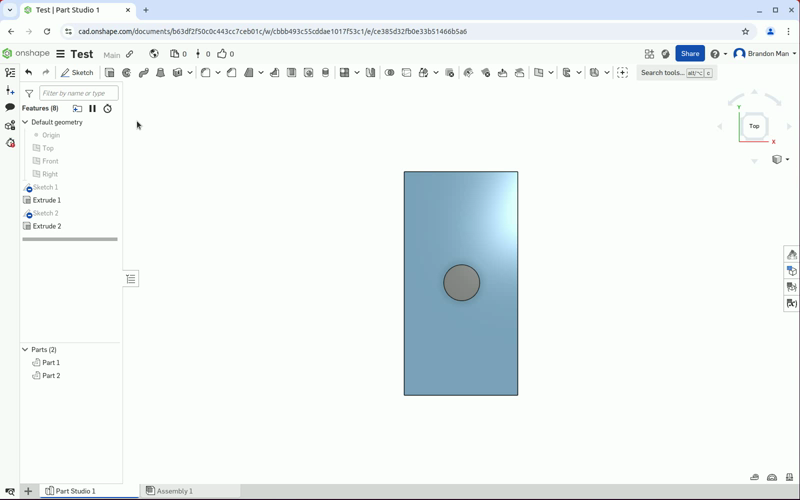
mouse_move(73, 189)
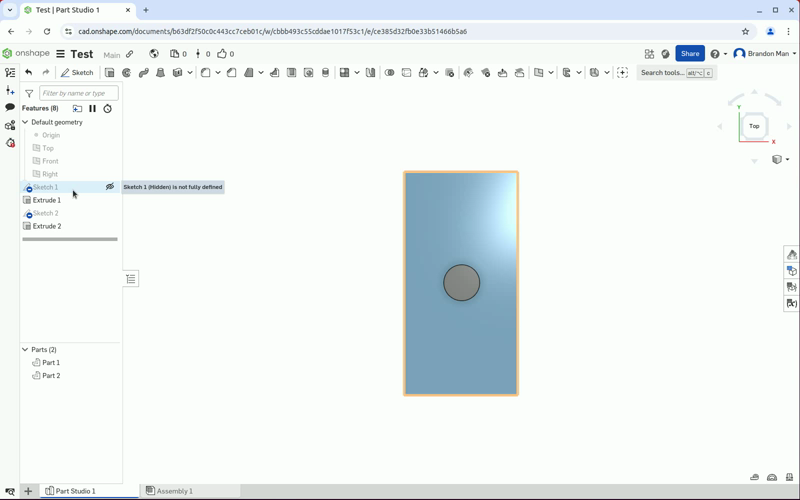
click(73, 189)
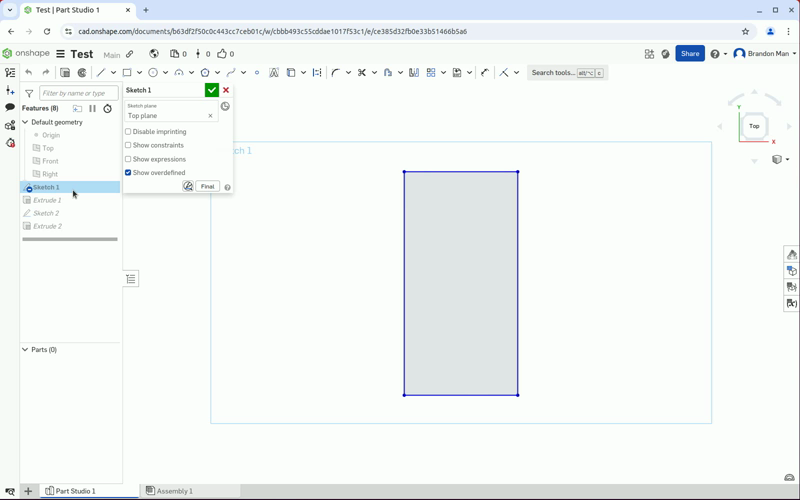
mouse_move(229, 92)
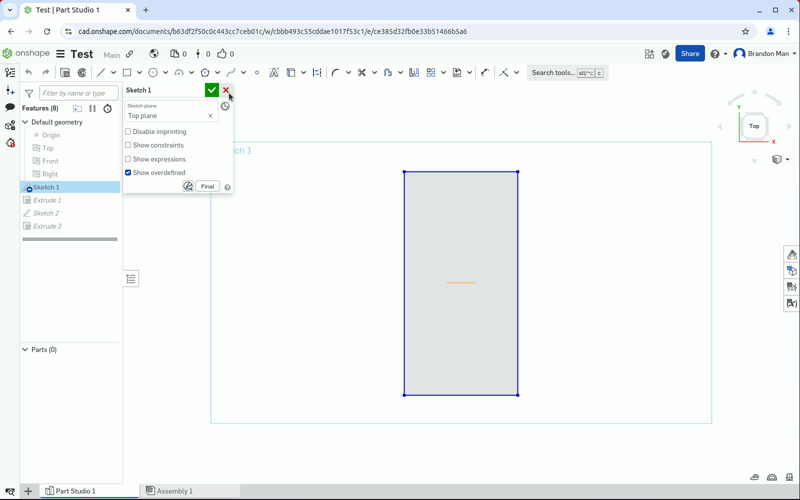
click(229, 92)
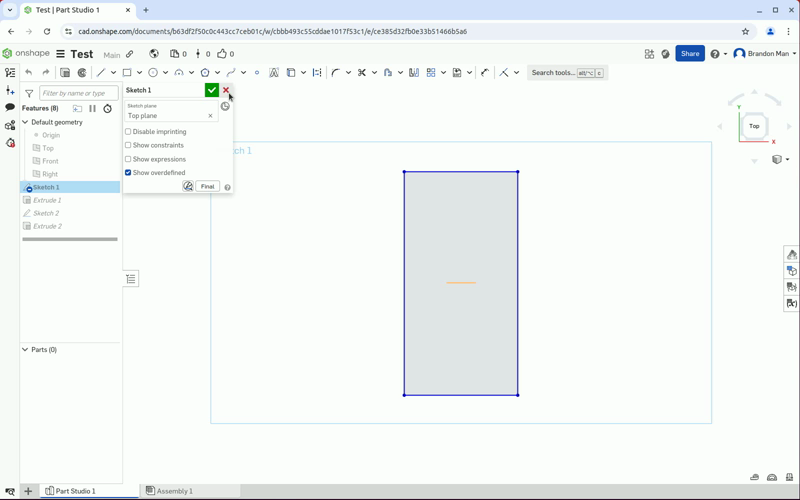
key(shift+s)
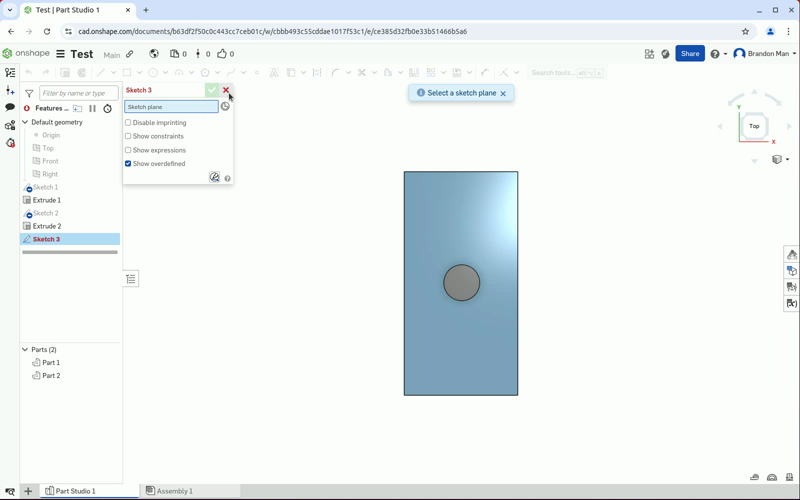
mouse_move(73, 150)
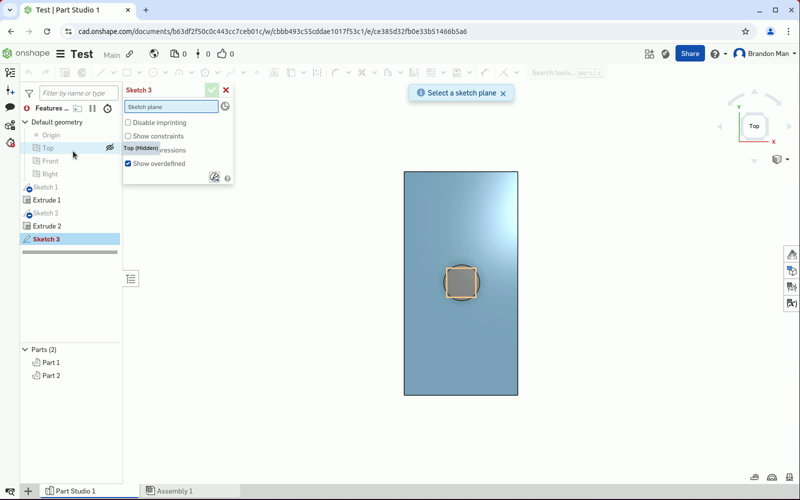
click(73, 150)
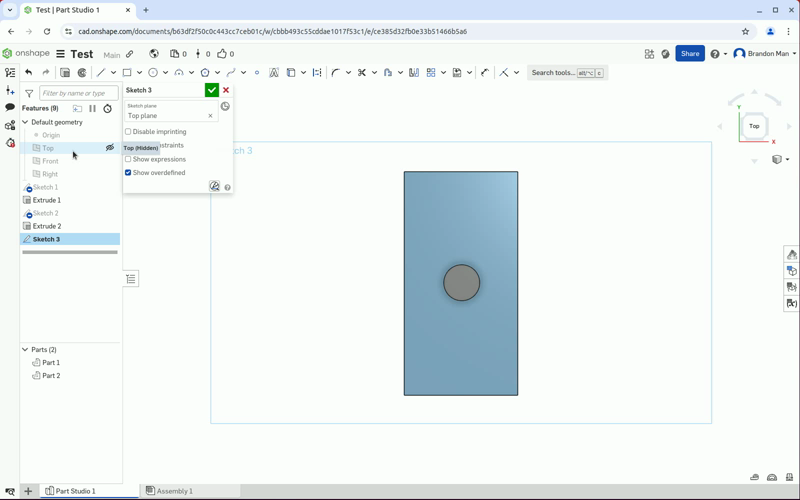
mouse_move(73, 352)
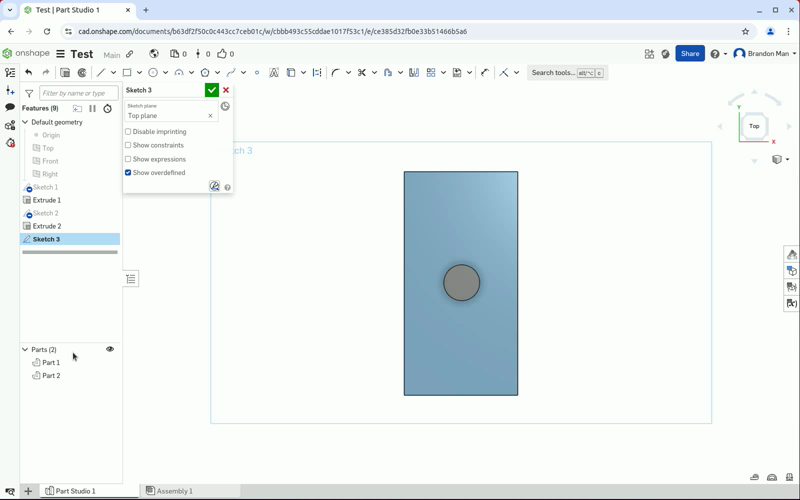
key(y)
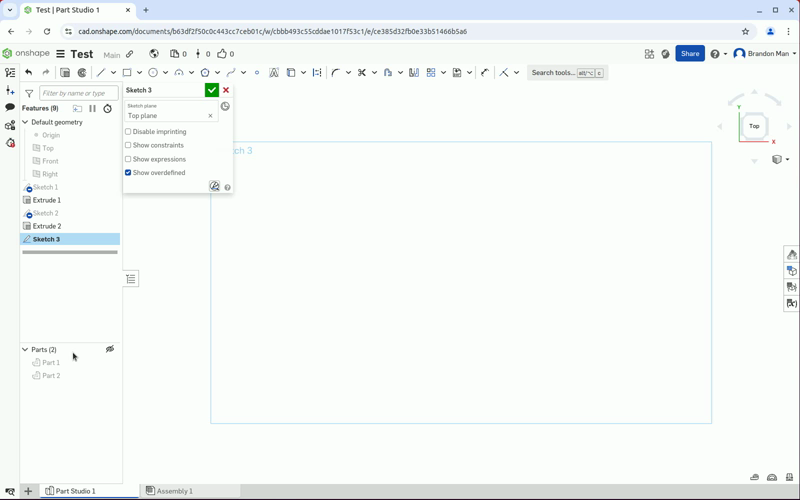
key(c)
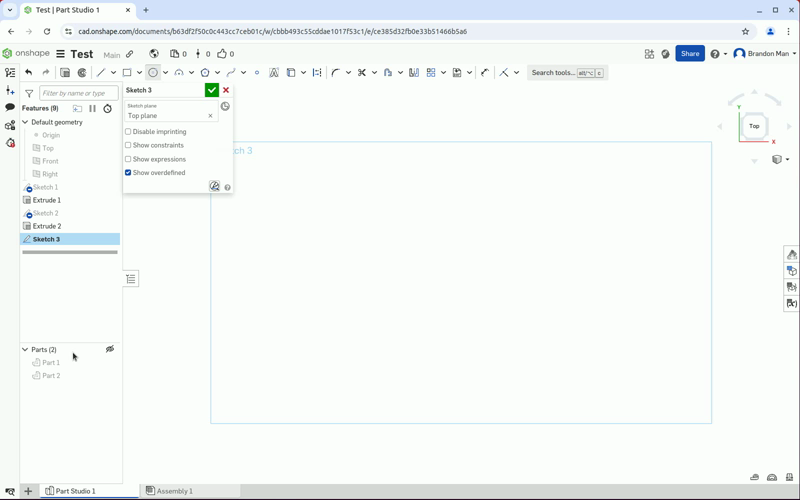
key_down(shift)
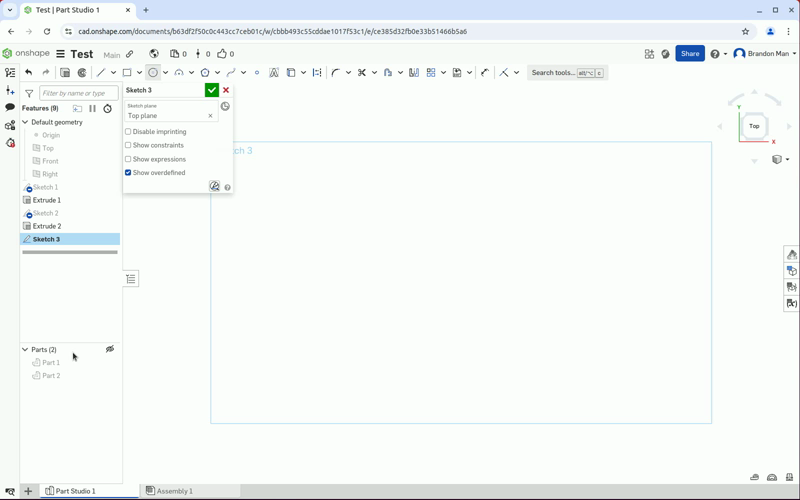
mouse_move(461, 282)
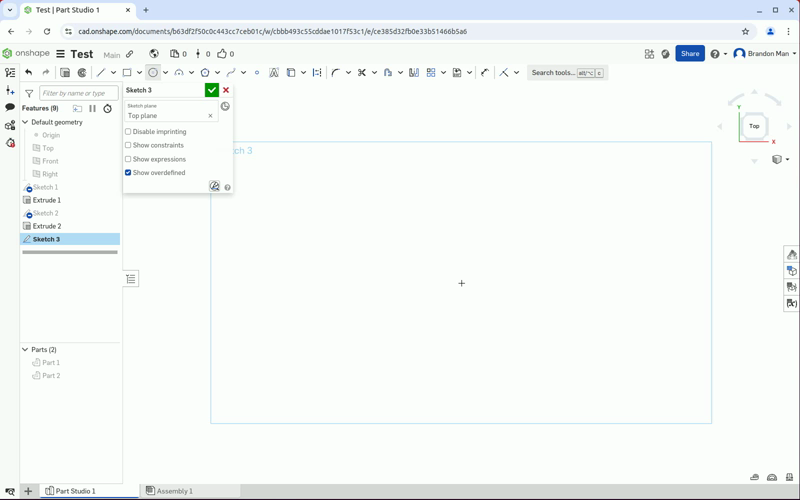
click(461, 282)
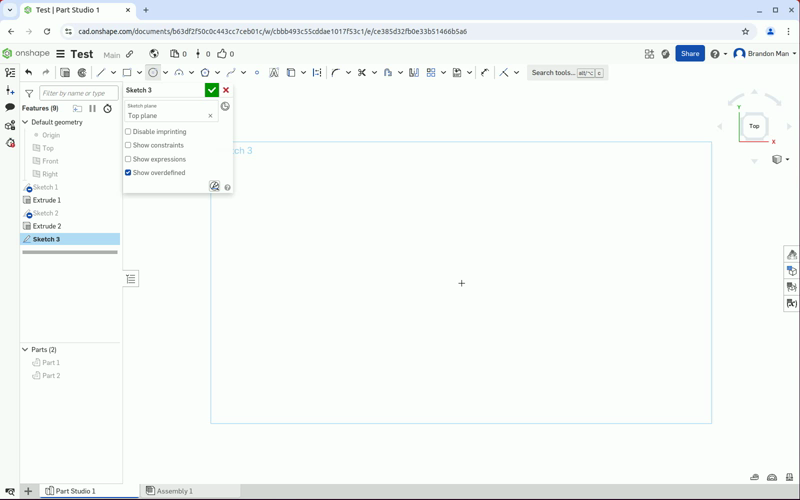
key_up(shift)
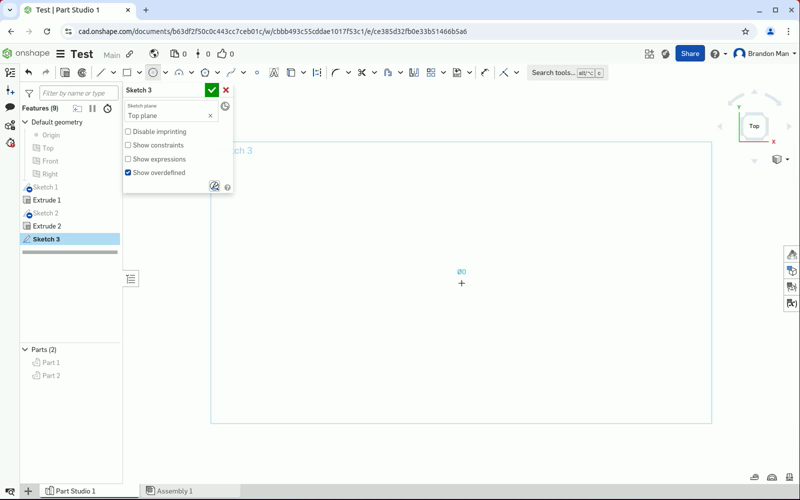
mouse_move(479, 282)
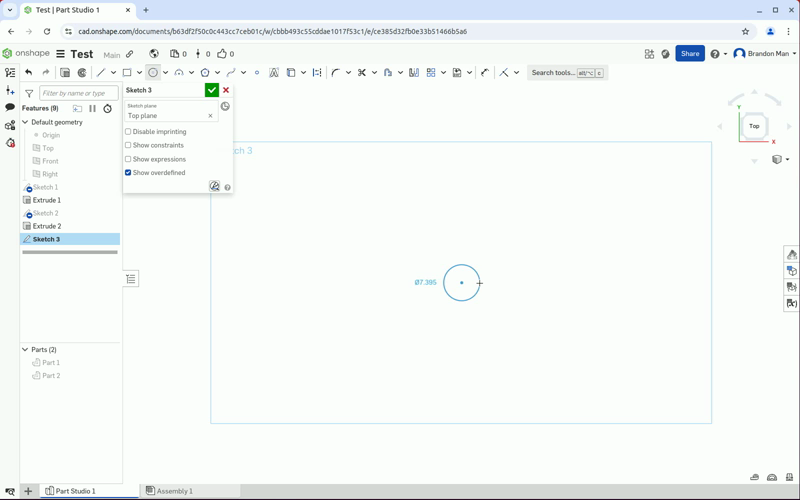
click(479, 282)
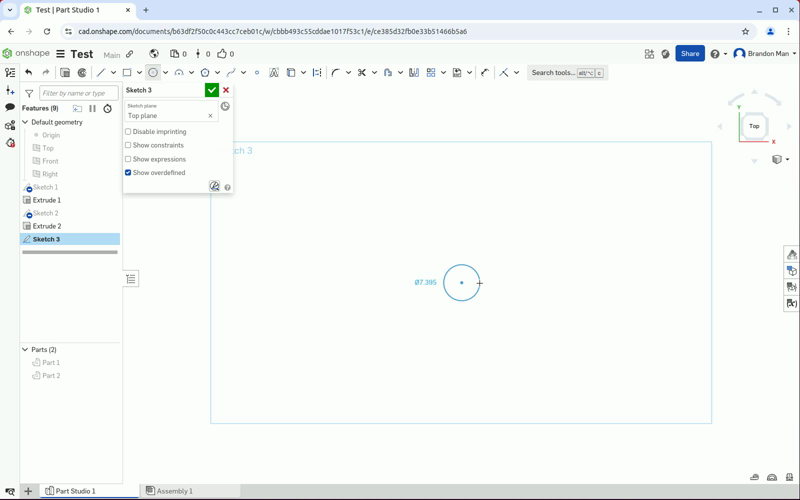
key(esc)
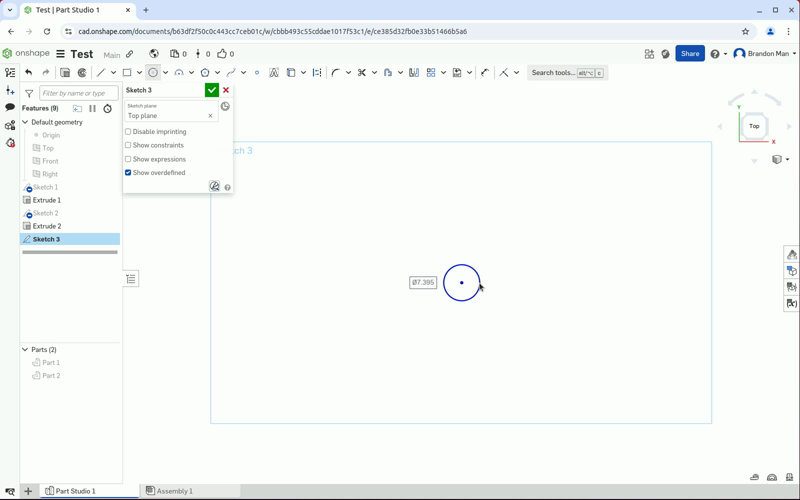
mouse_move(450, 280)
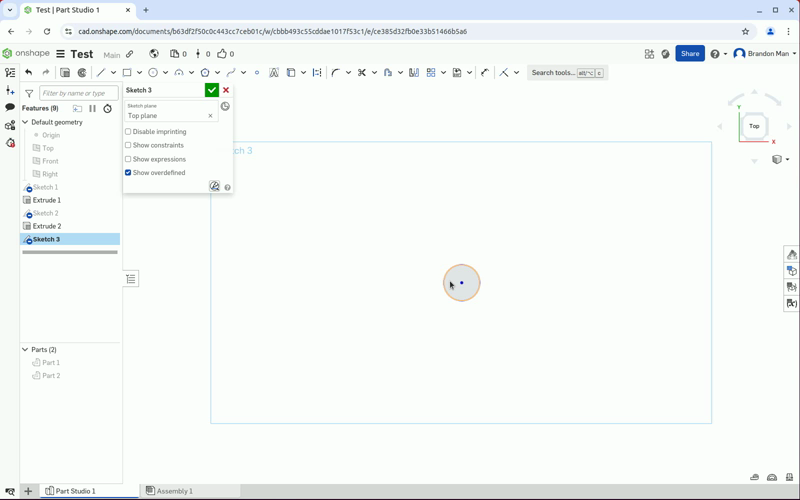
scroll(6)
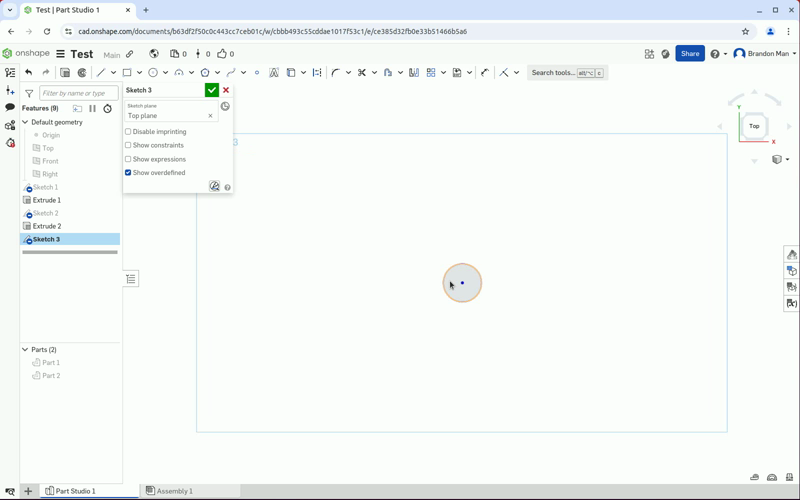
scroll(6)
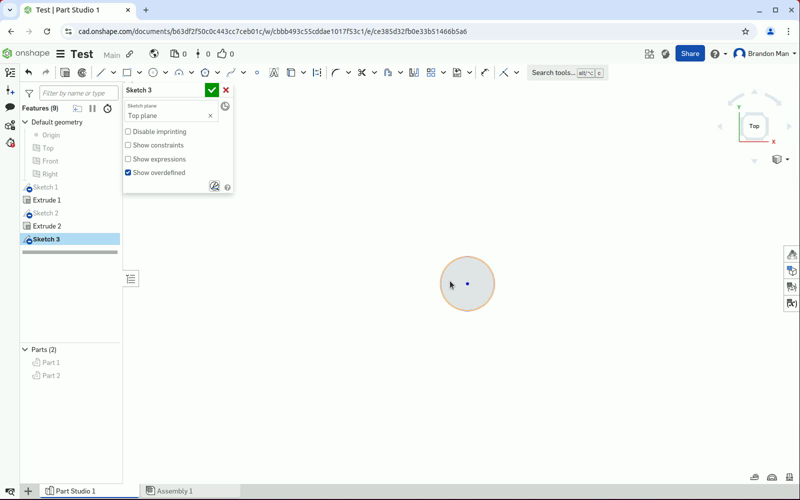
scroll(6)
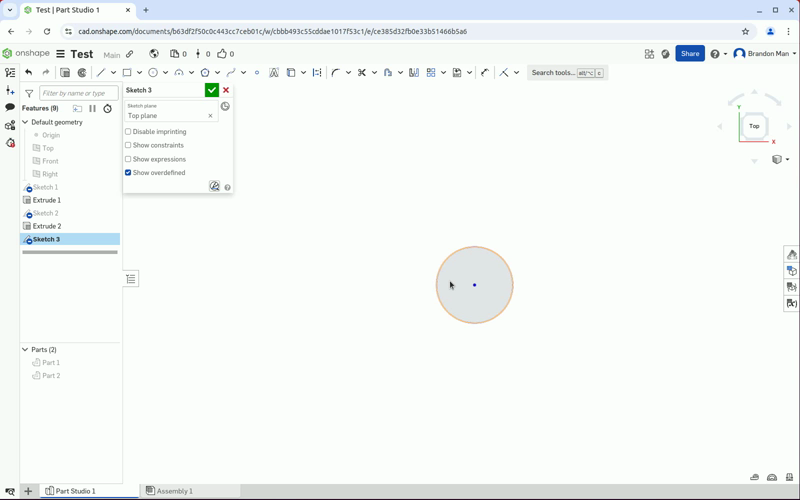
scroll(6)
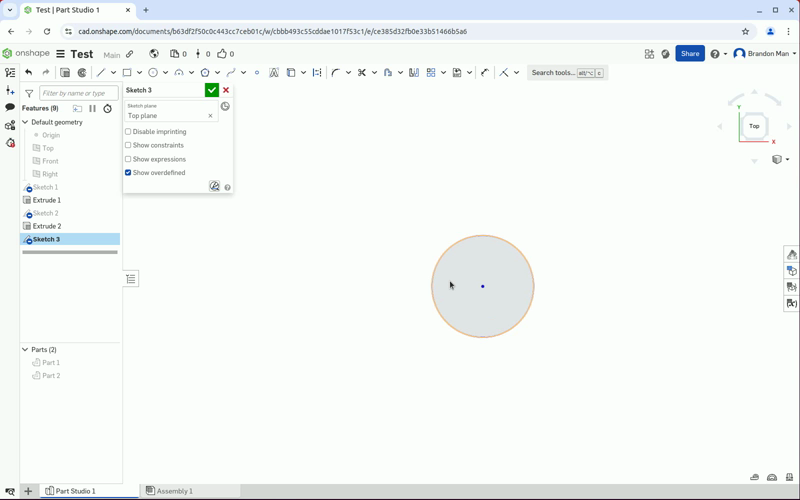
scroll(6)
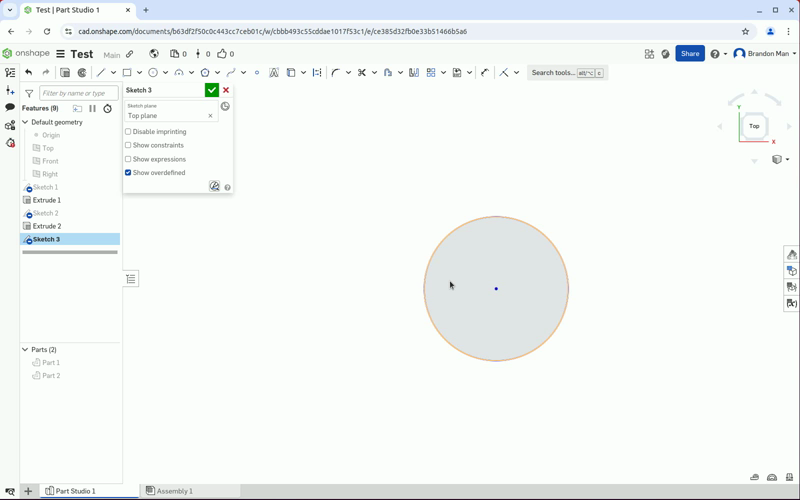
scroll(6)
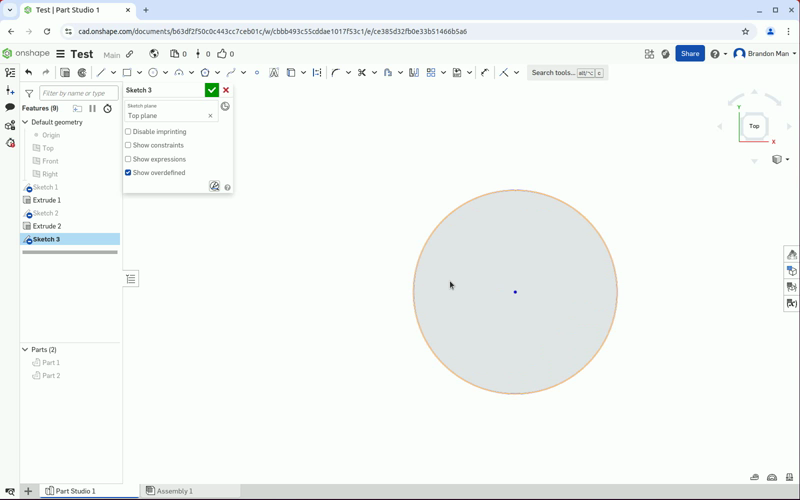
scroll(6)
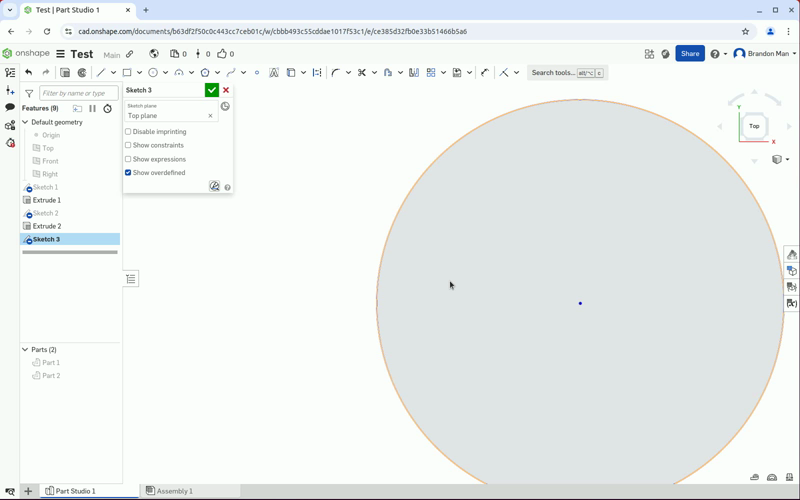
click(450, 280)
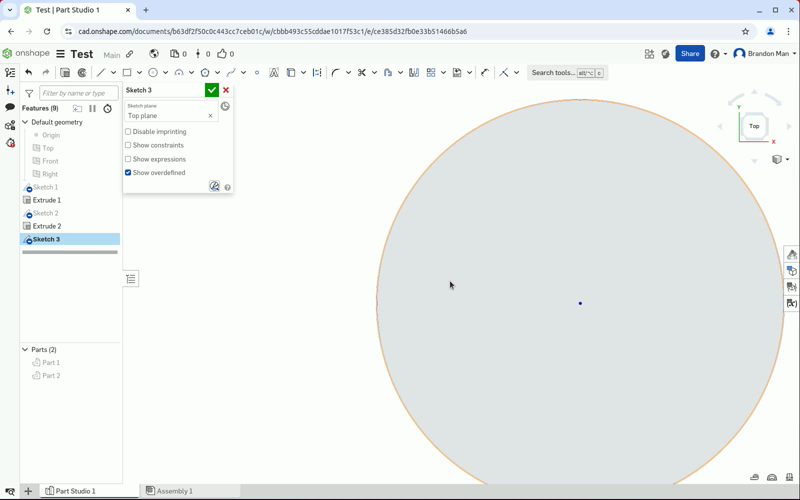
scroll(-6)
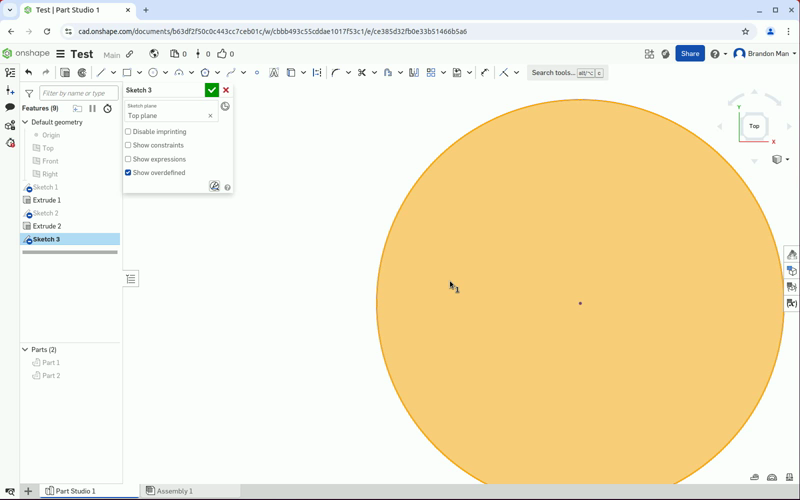
scroll(-6)
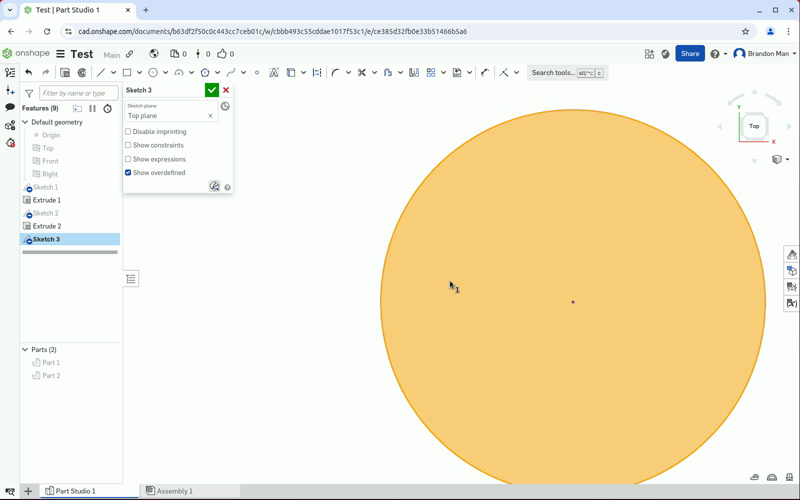
scroll(-6)
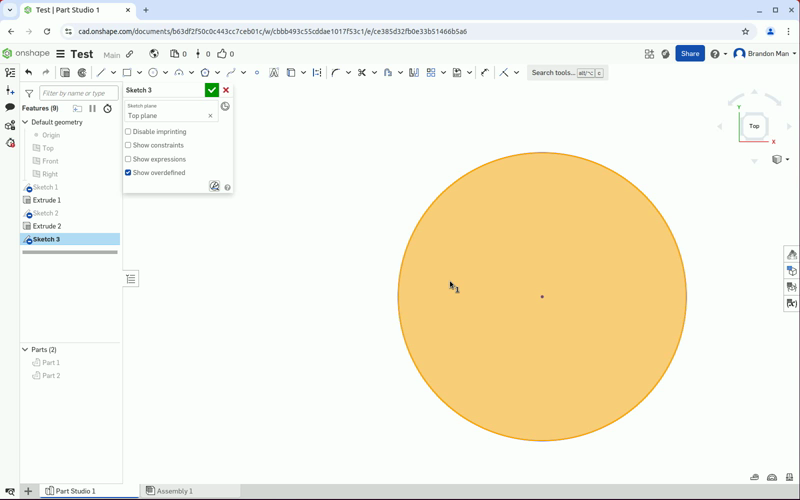
scroll(-6)
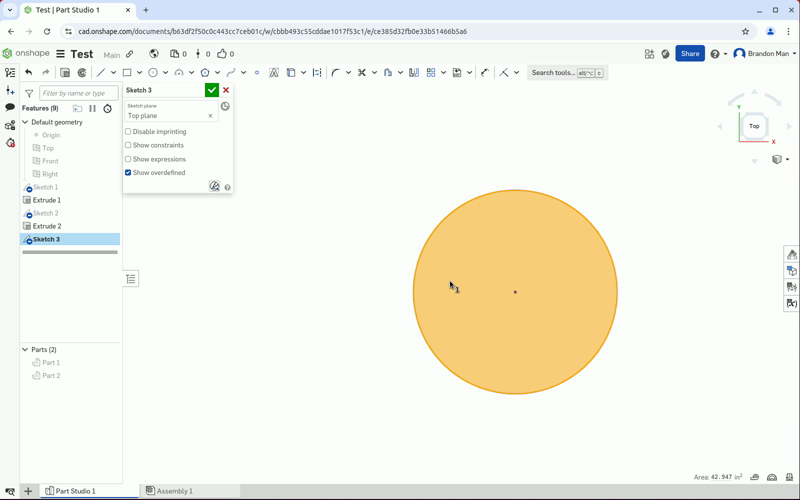
scroll(-6)
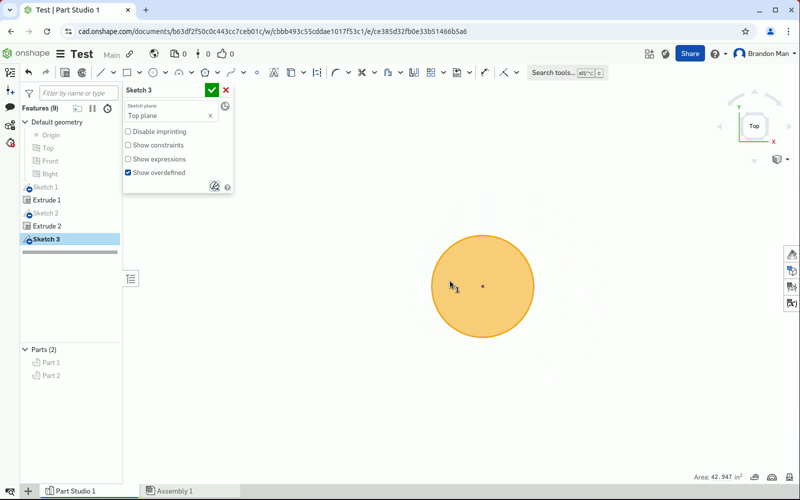
scroll(-6)
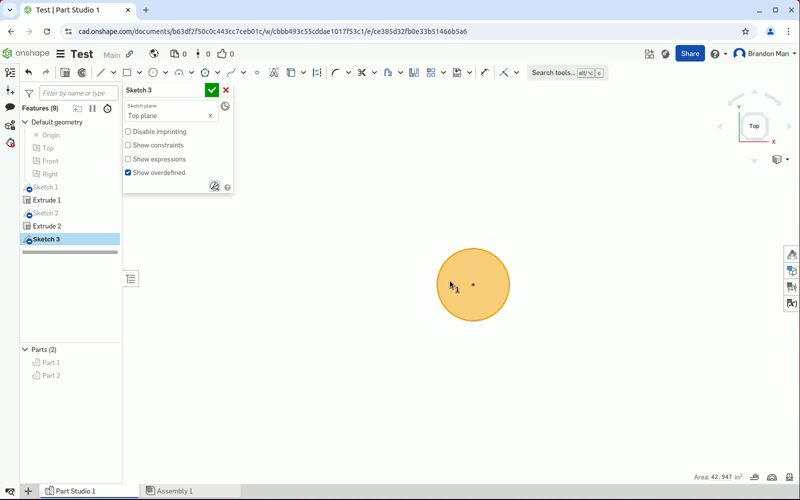
scroll(-6)
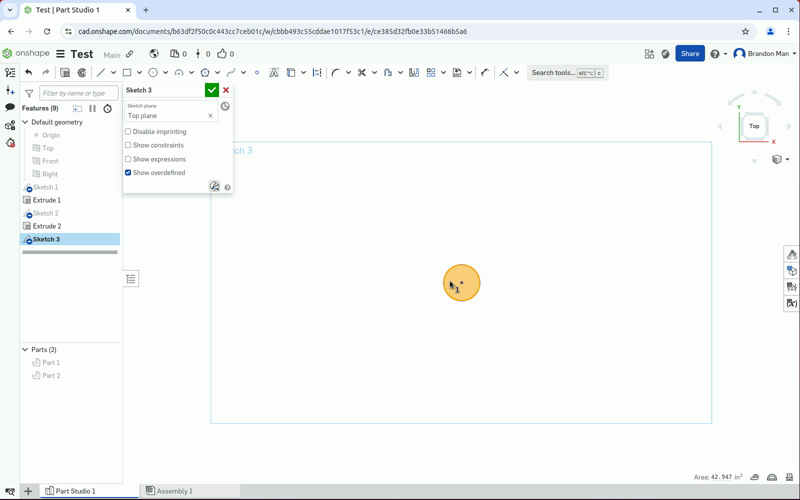
mouse_move(73, 352)
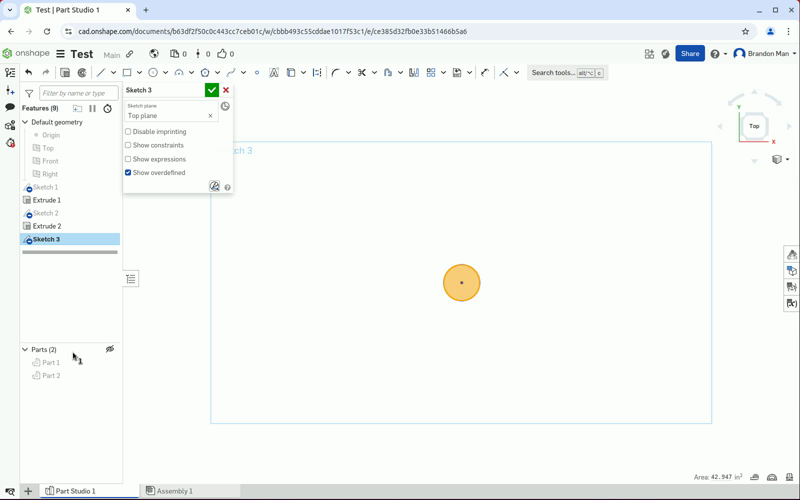
key(shift+y)
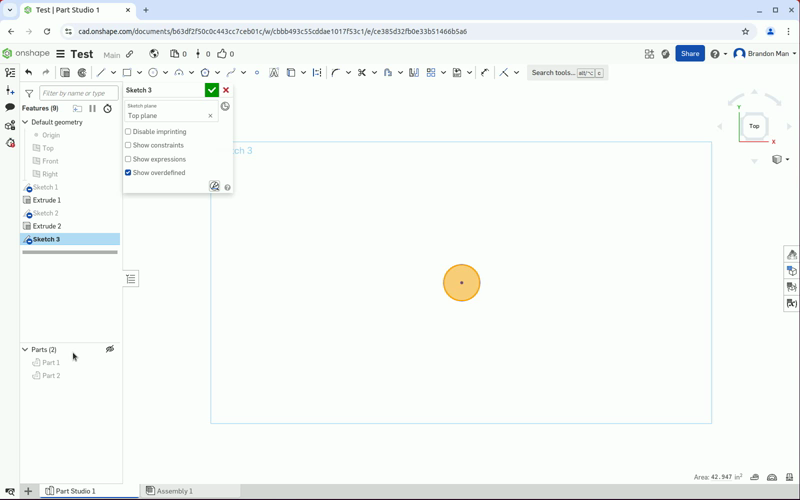
key(shift+e)
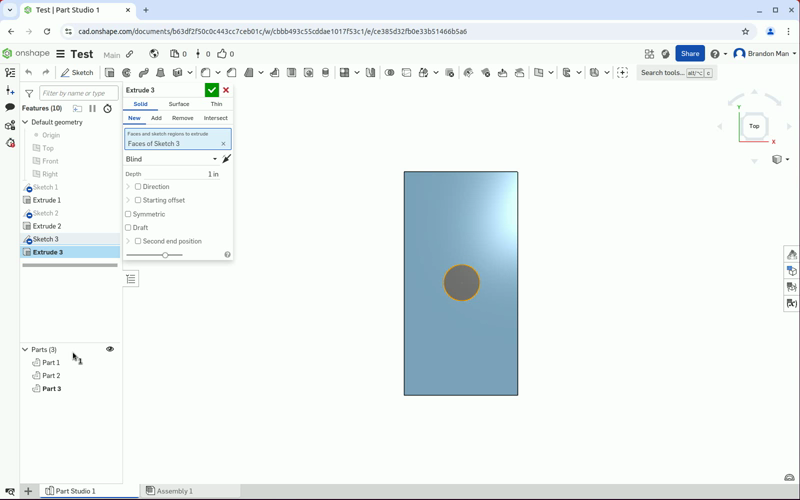
mouse_move(143, 106)
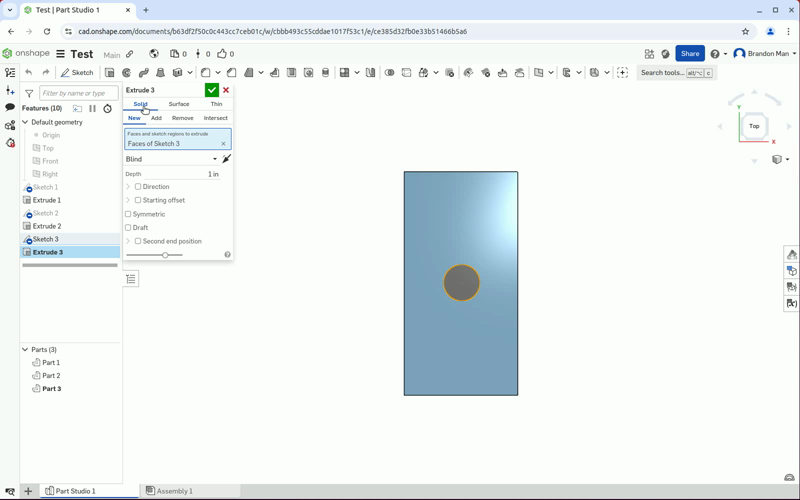
click(143, 106)
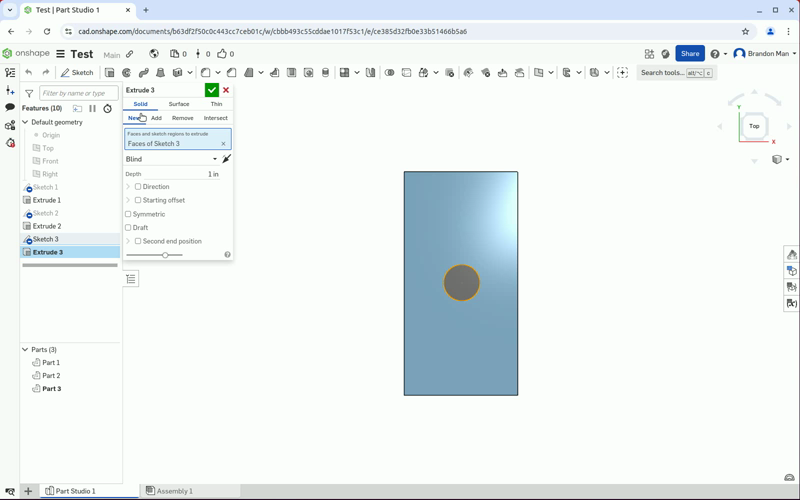
mouse_move(137, 120)
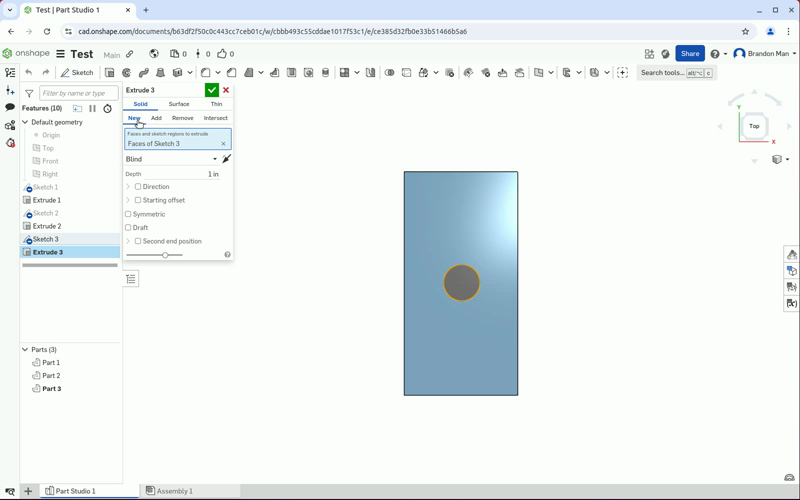
click(137, 120)
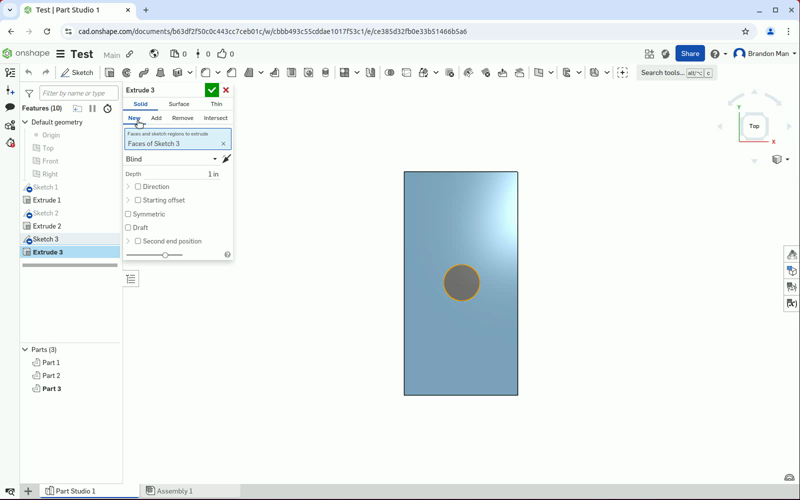
key(tab, 4)
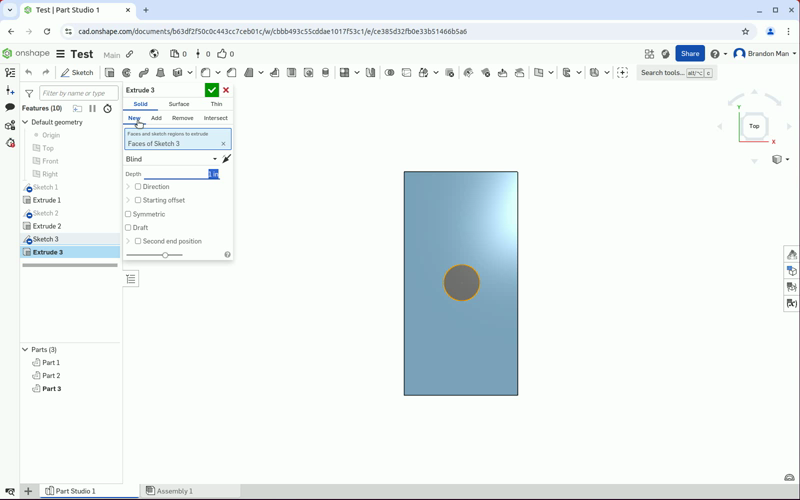
text(46.216)
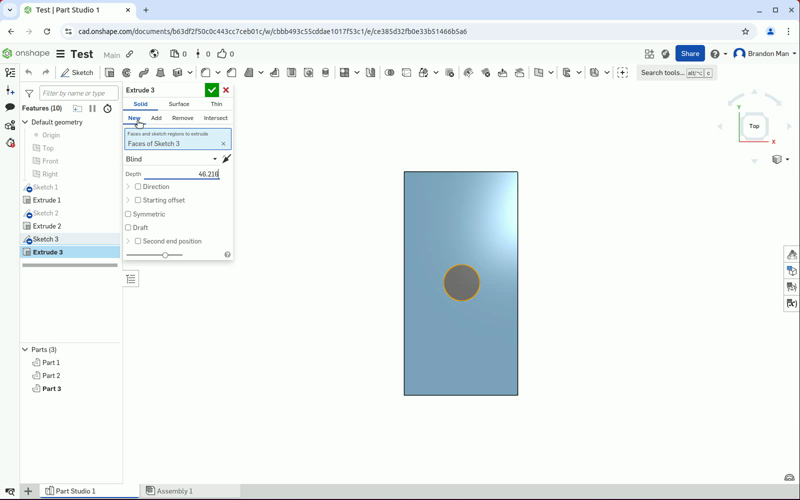
key(tab, 3)
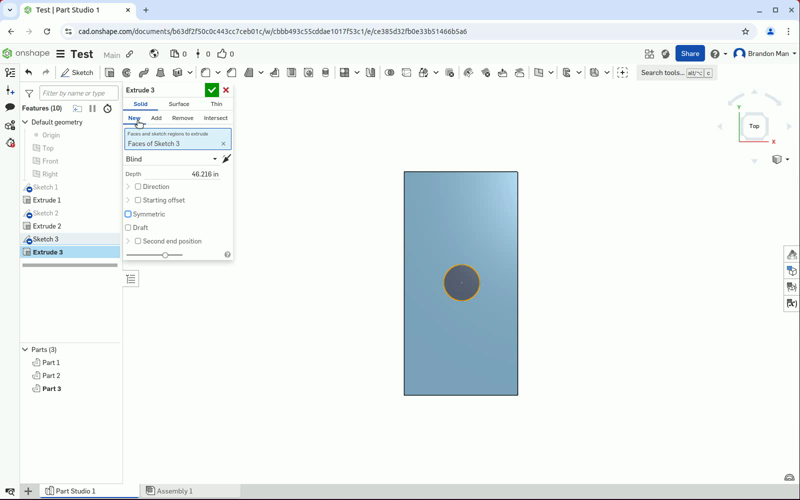
key(space)
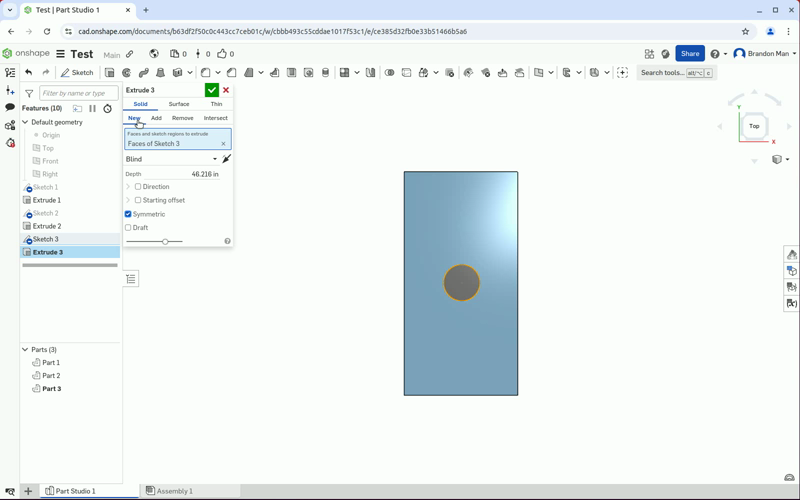
key(enter)
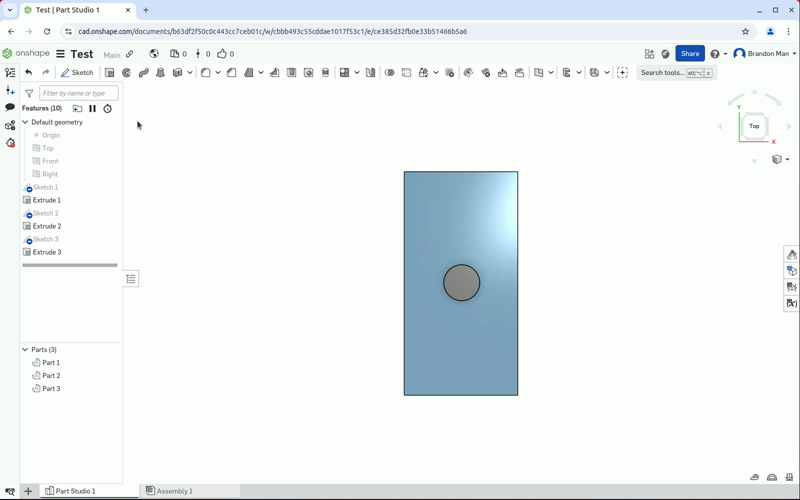
key(shift+h)
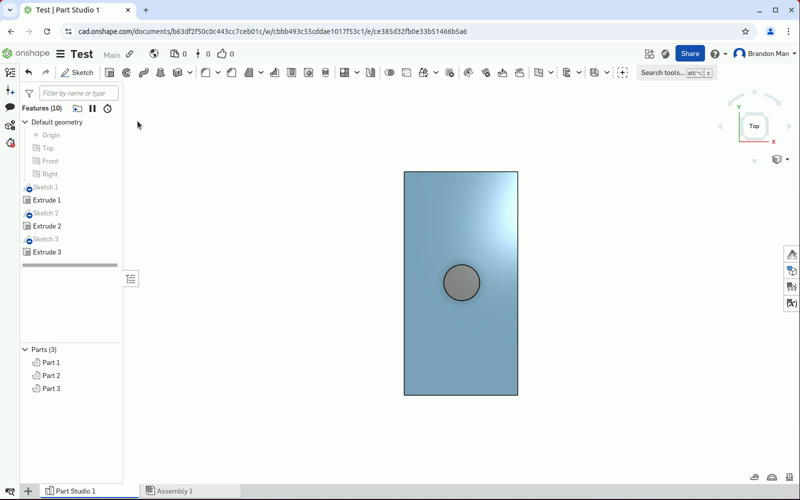
key(shift+h)
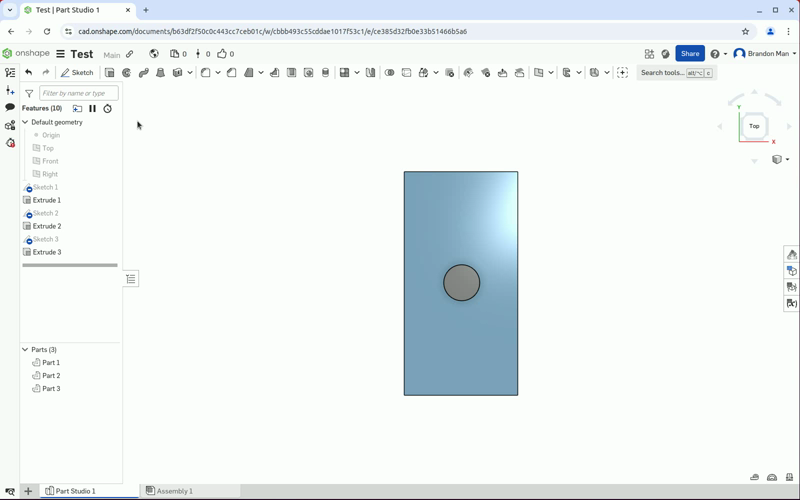
mouse_move(73, 189)
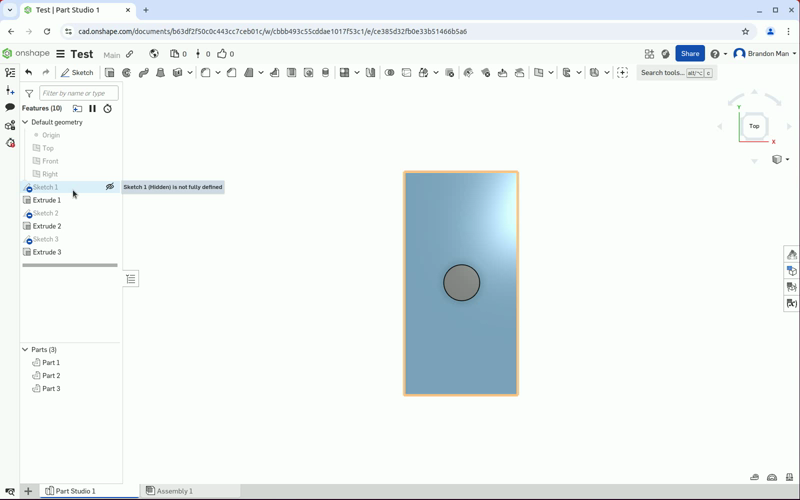
click(73, 189)
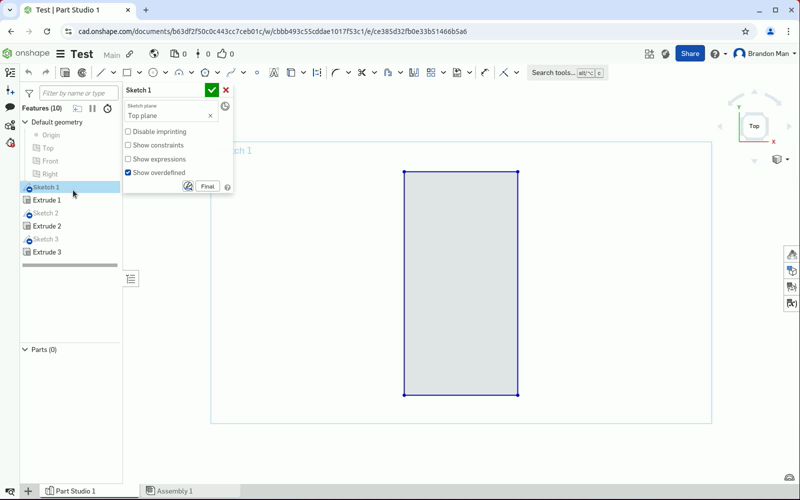
mouse_move(229, 92)
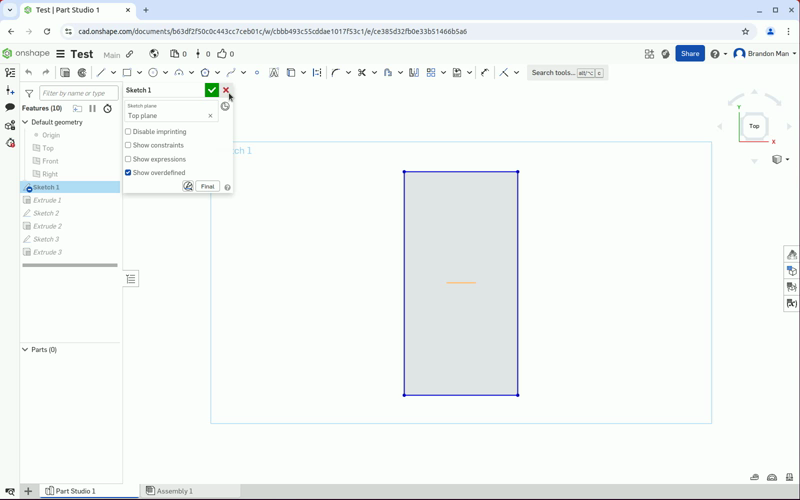
click(229, 92)
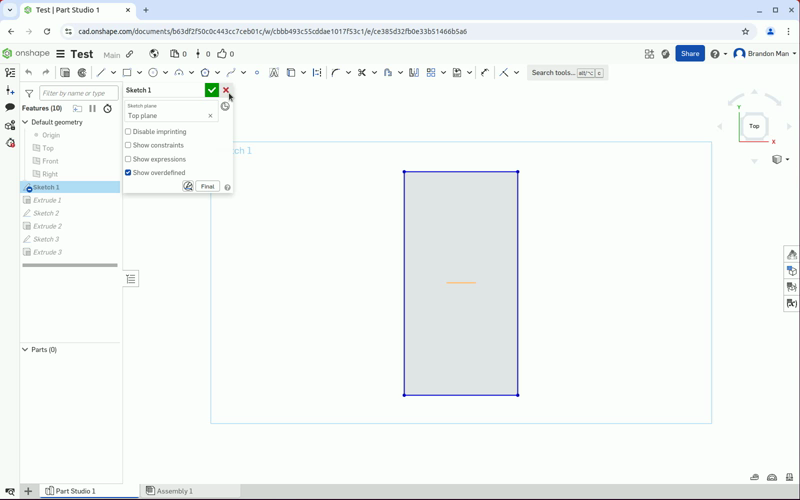
key(shift+s)
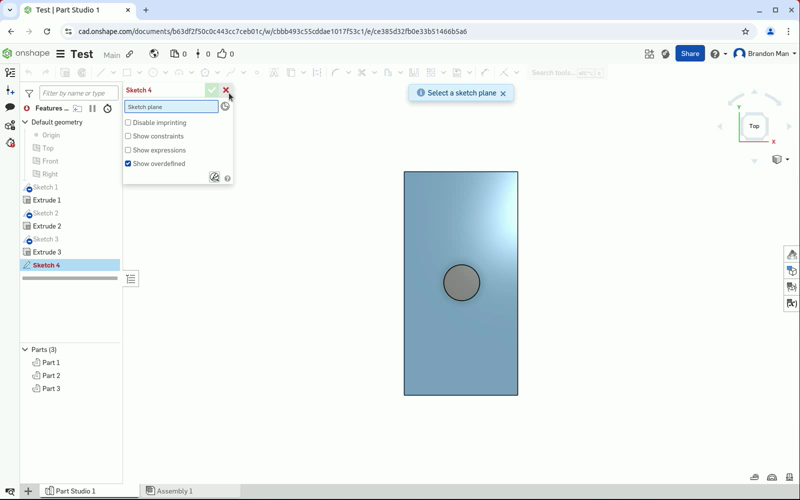
mouse_move(73, 150)
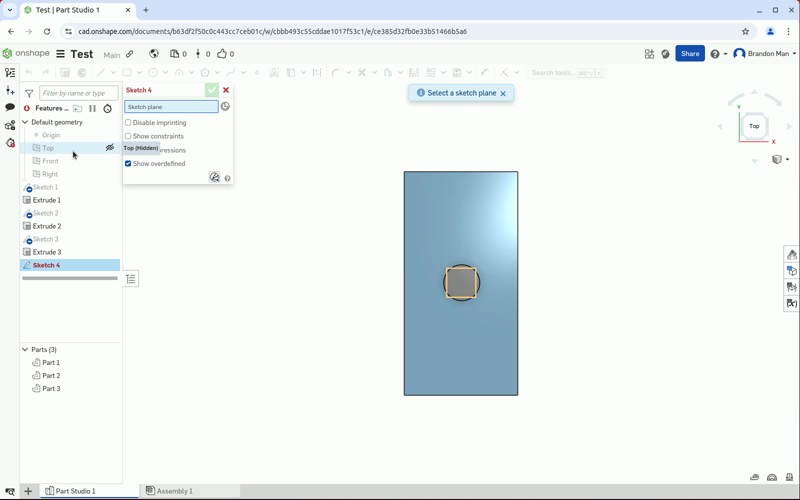
click(73, 150)
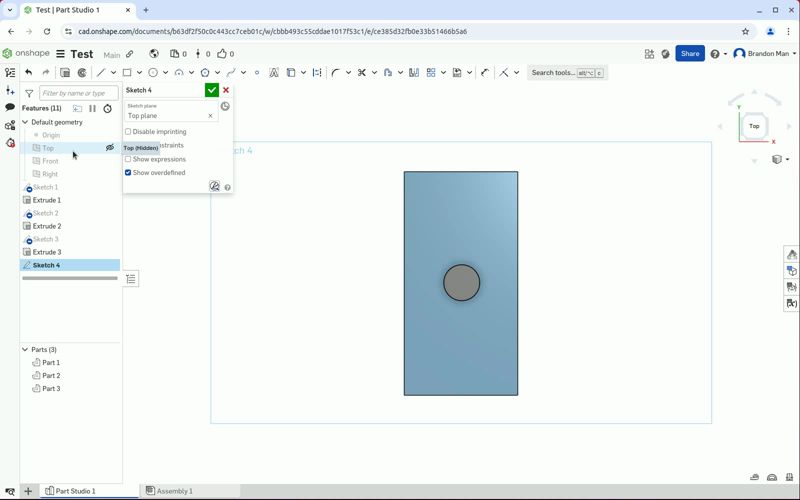
mouse_move(73, 352)
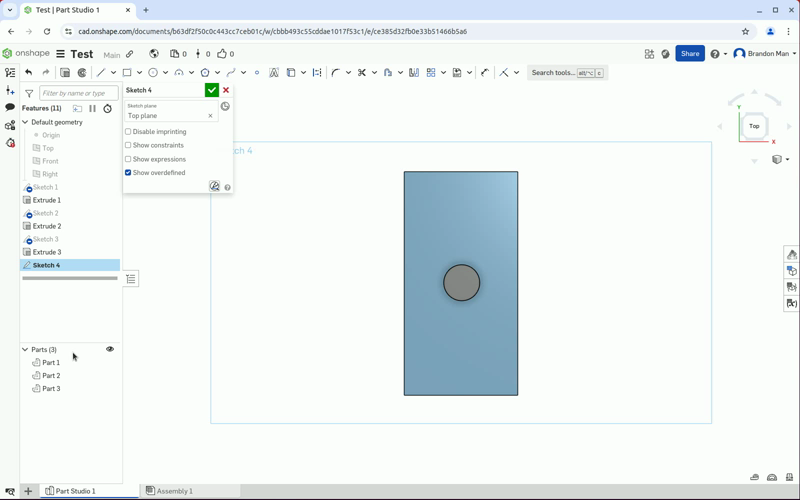
key(y)
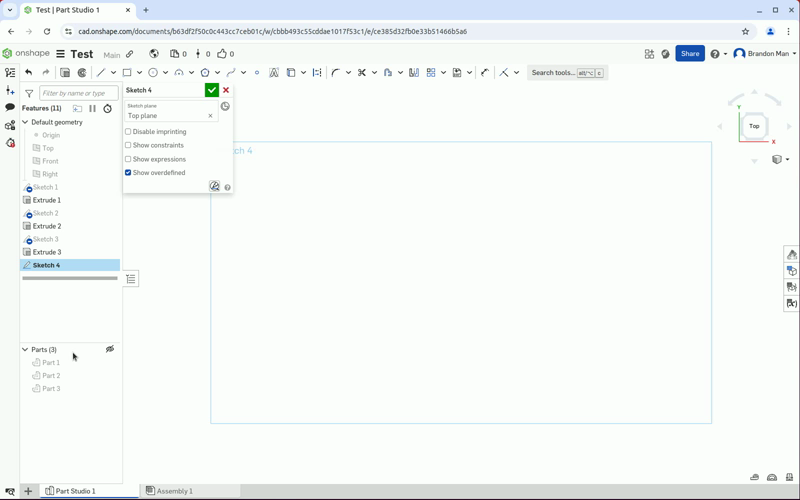
key(l)
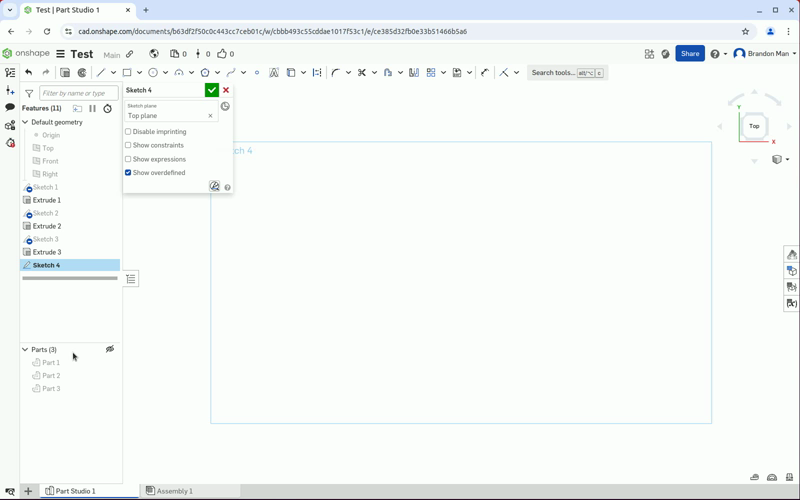
key_down(shift)
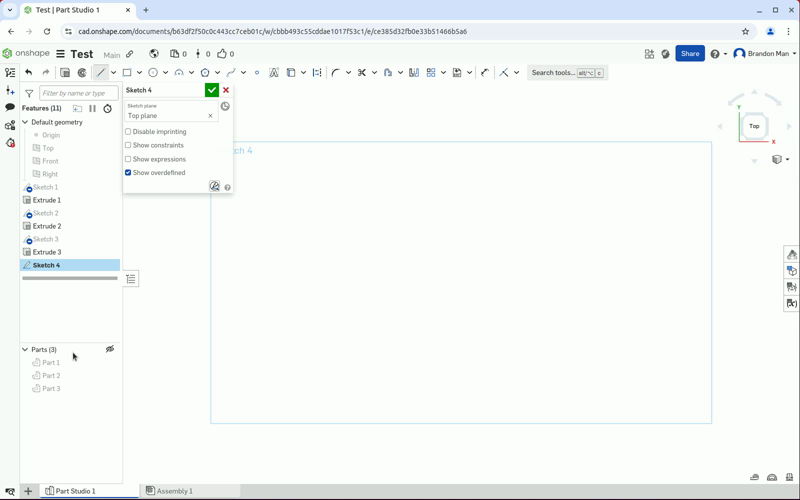
mouse_move(370, 351)
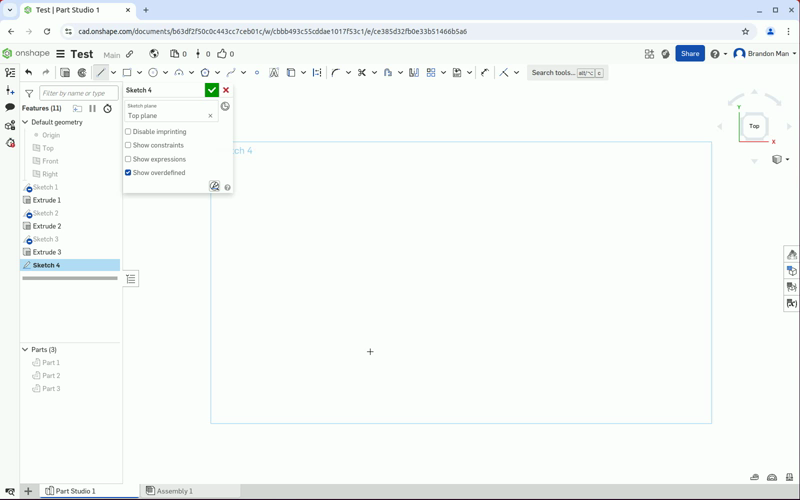
click(370, 351)
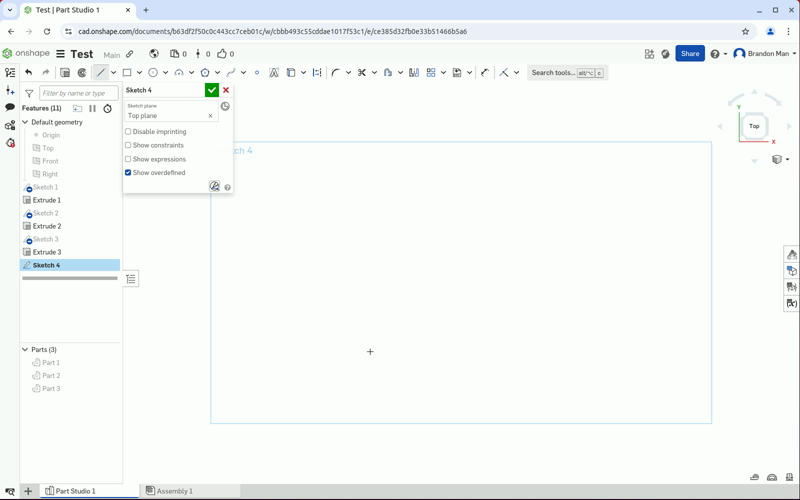
key_up(shift)
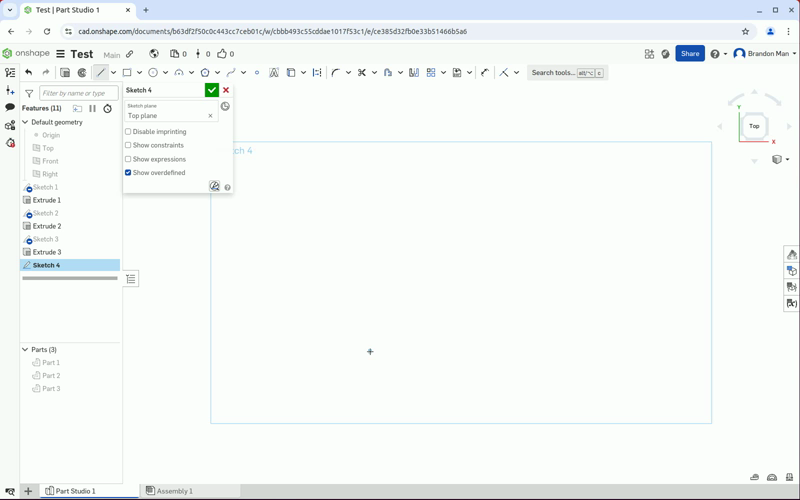
key_down(shift)
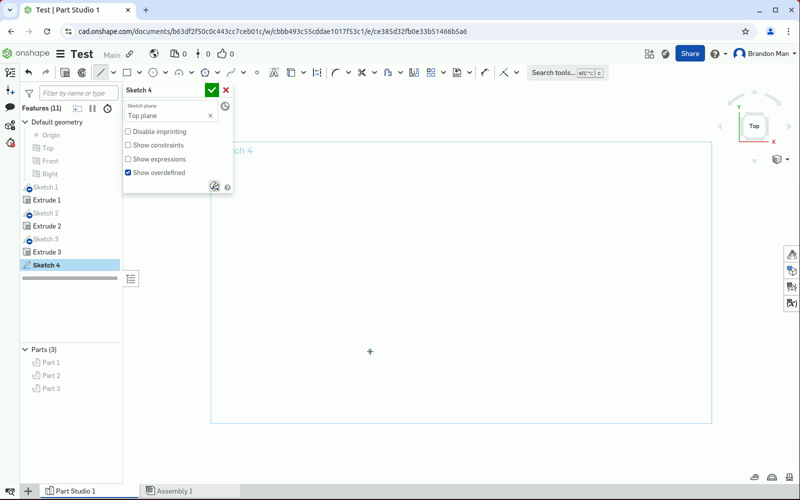
mouse_move(550, 351)
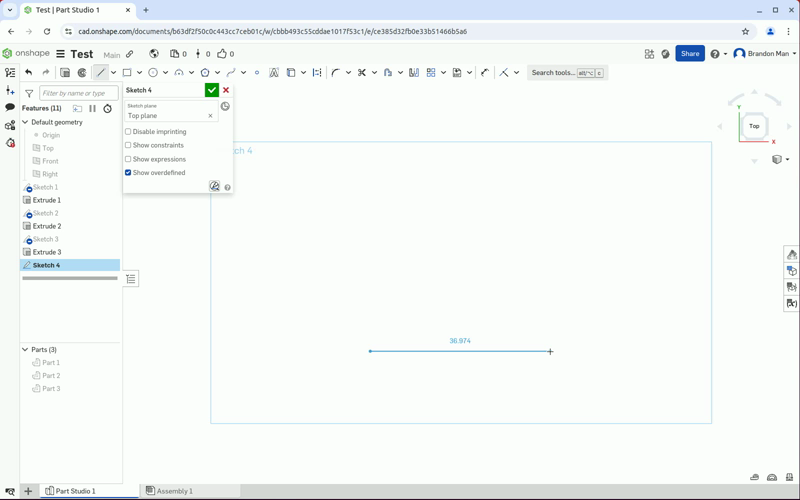
click(550, 351)
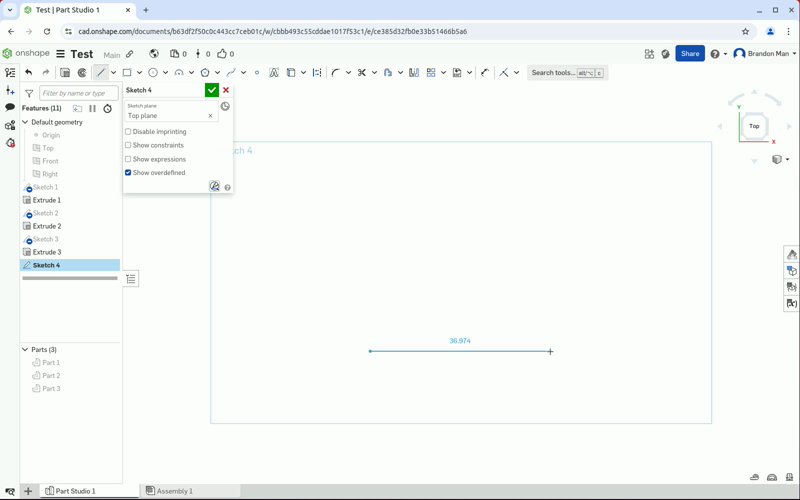
key_up(shift)
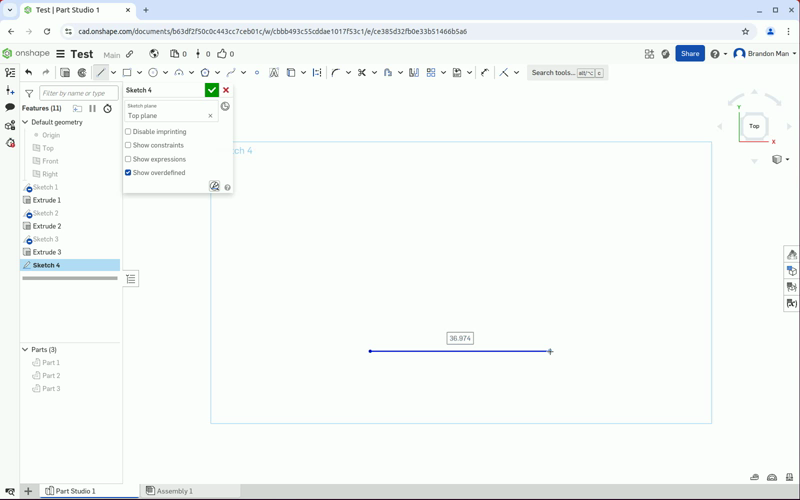
key_down(shift)
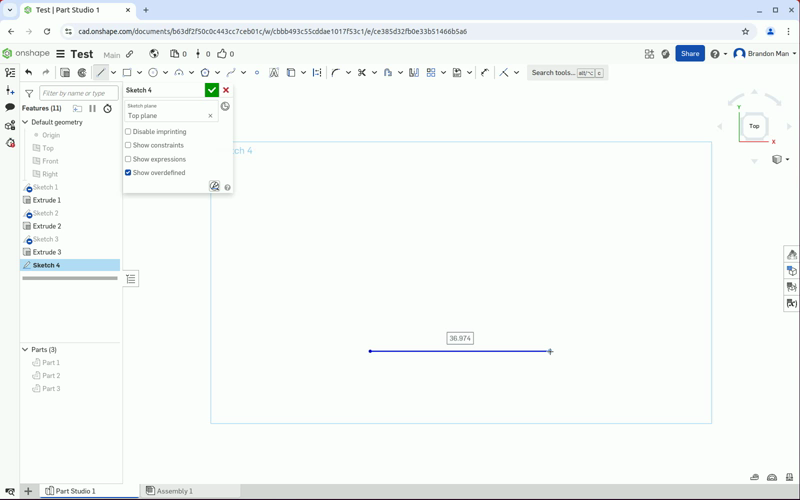
mouse_move(550, 216)
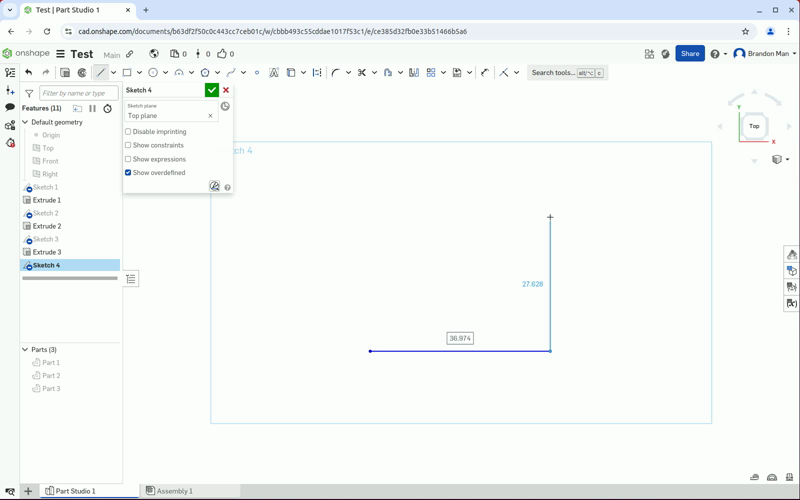
click(550, 216)
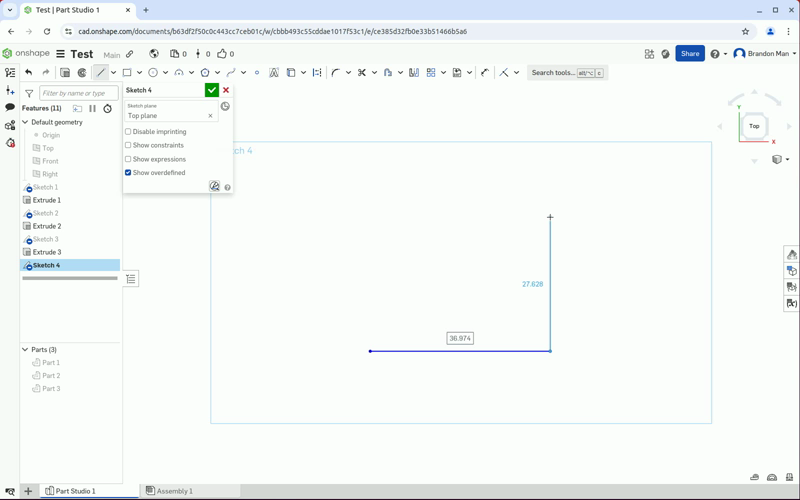
key_up(shift)
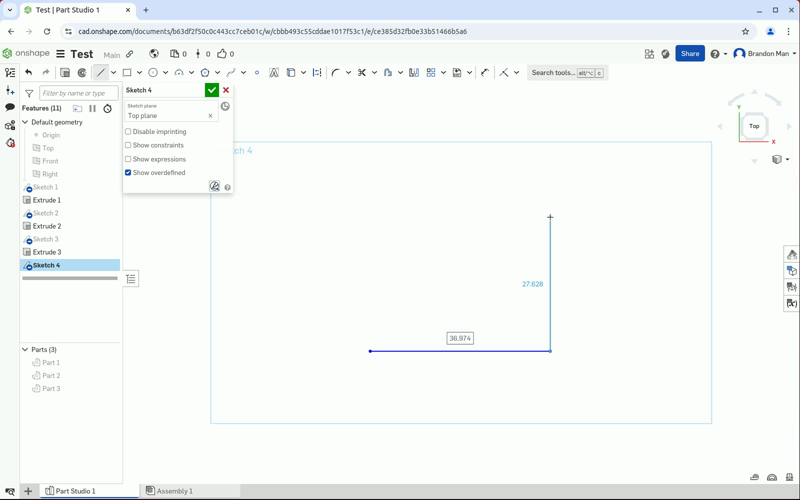
key_down(shift)
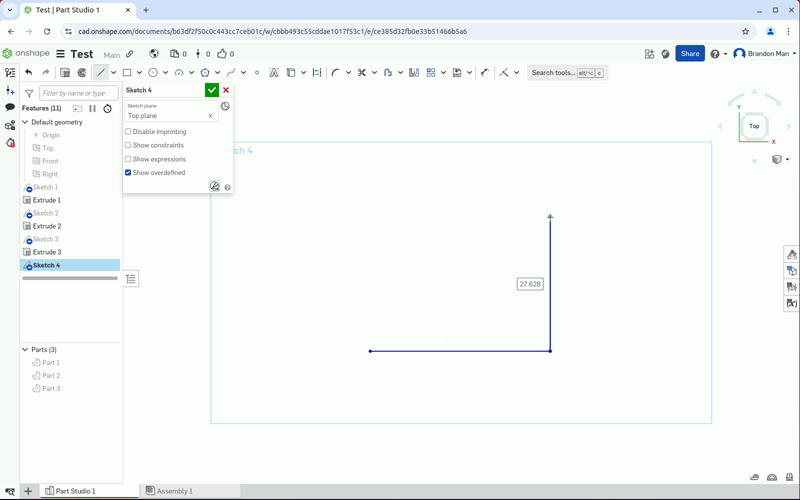
mouse_move(370, 216)
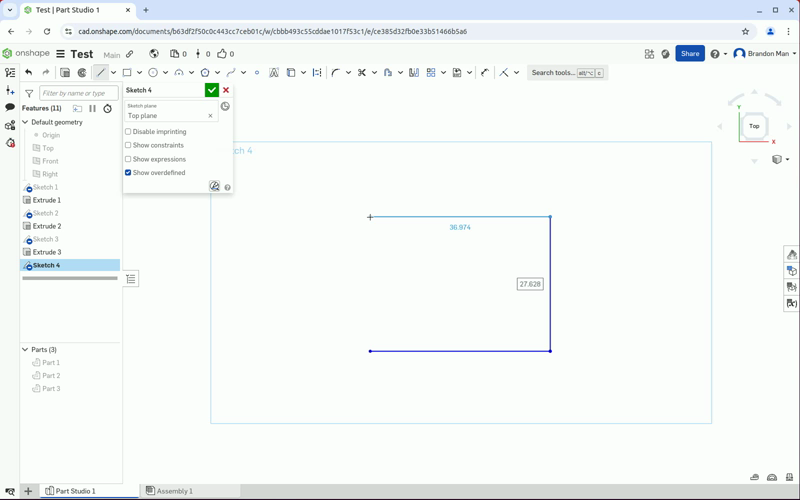
click(370, 216)
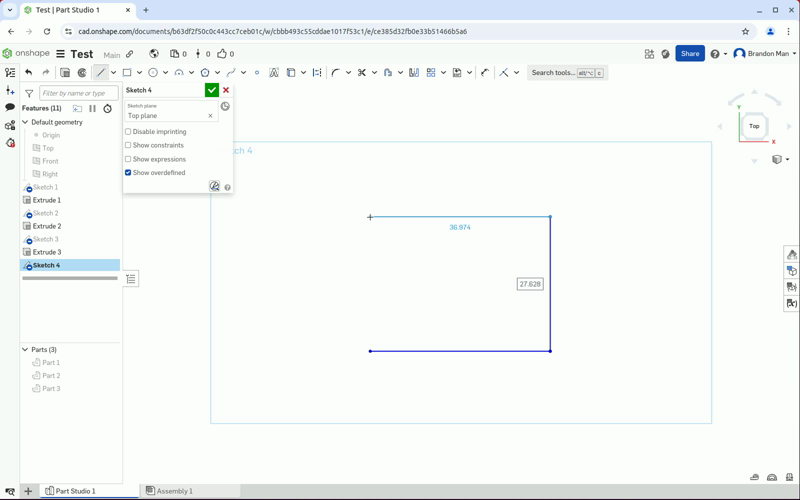
key_up(shift)
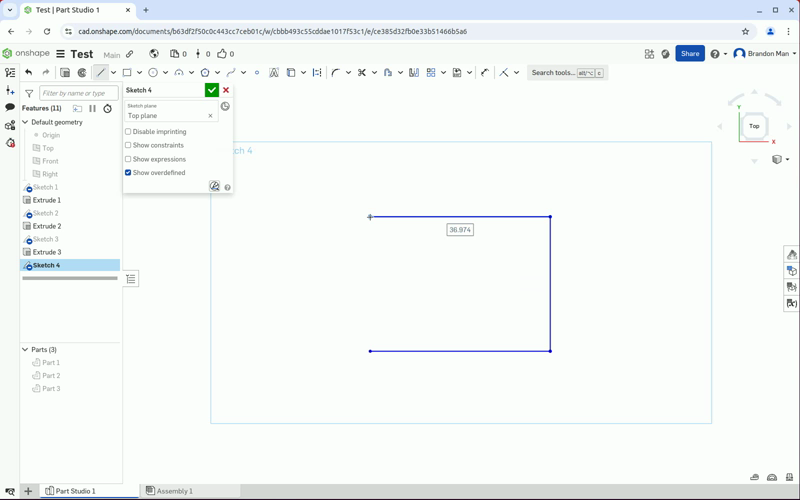
key_down(shift)
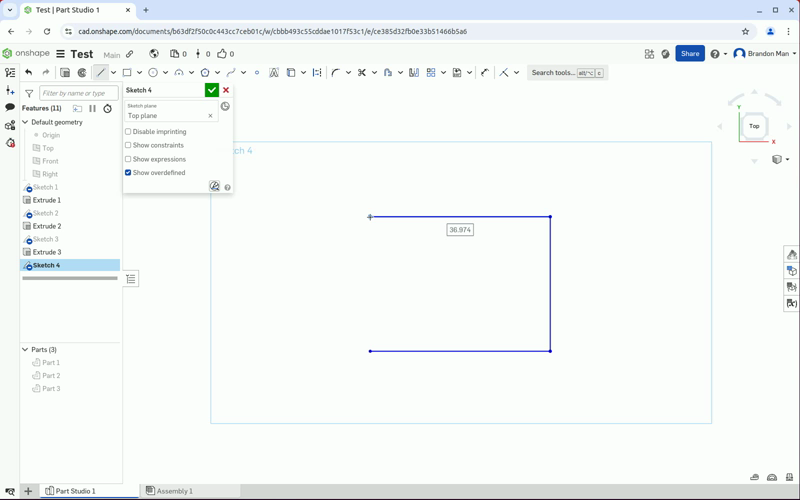
mouse_move(370, 351)
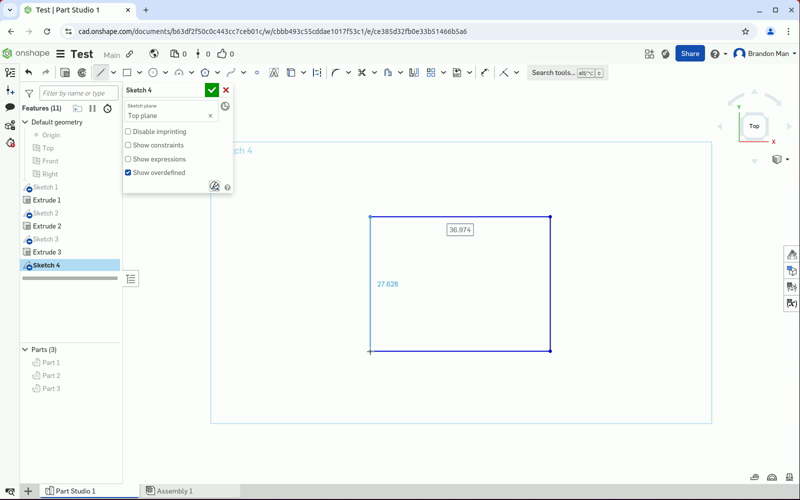
key_up(shift)
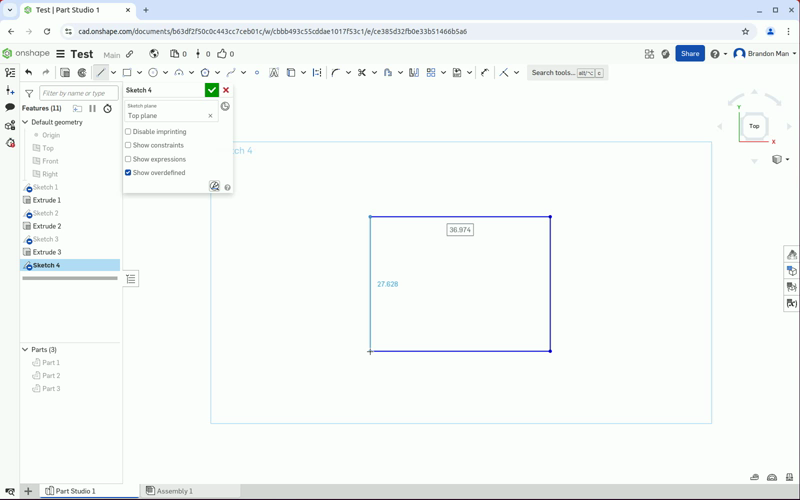
click(370, 351)
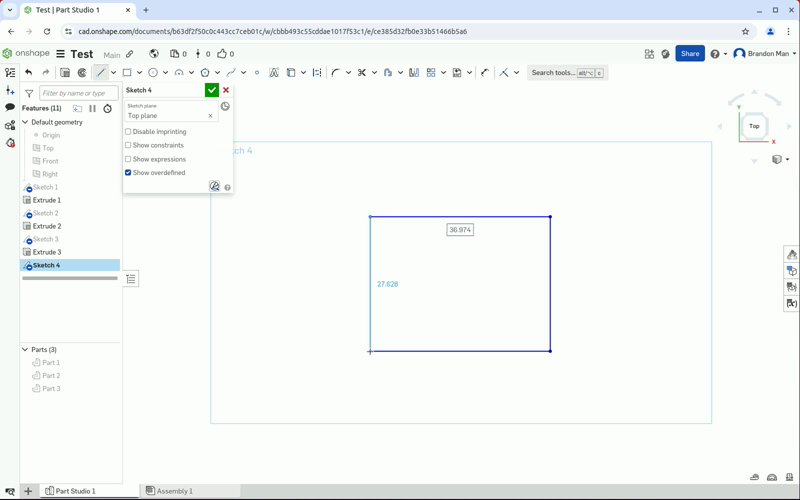
key(esc)
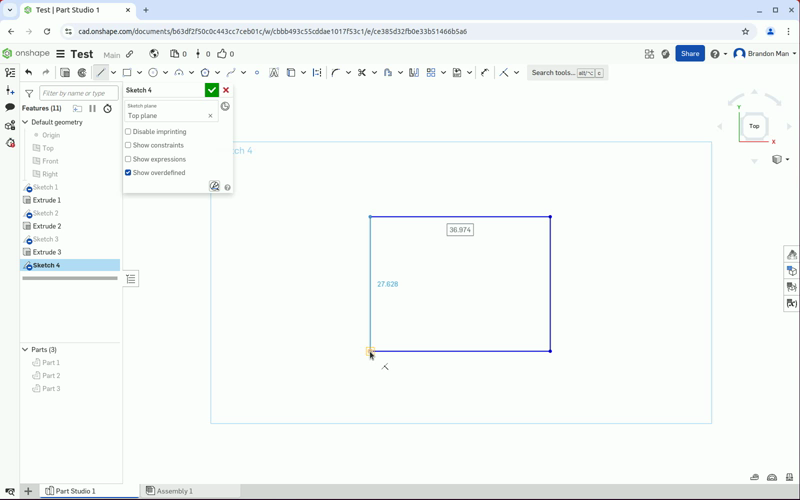
mouse_move(423, 253)
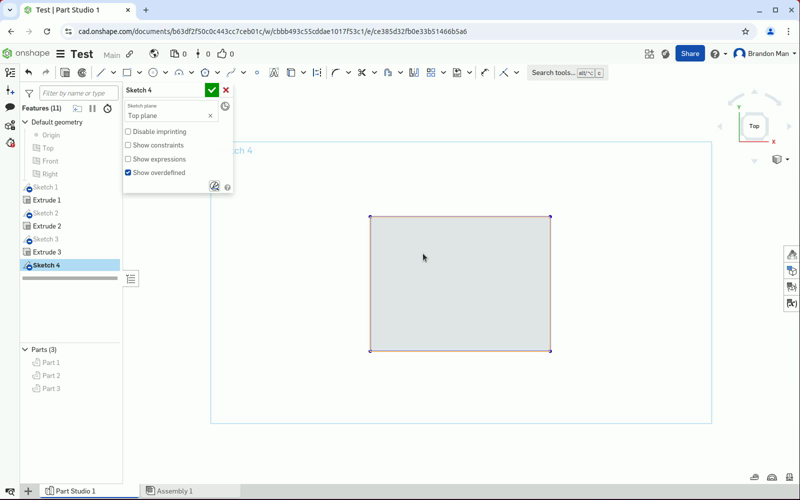
click(423, 253)
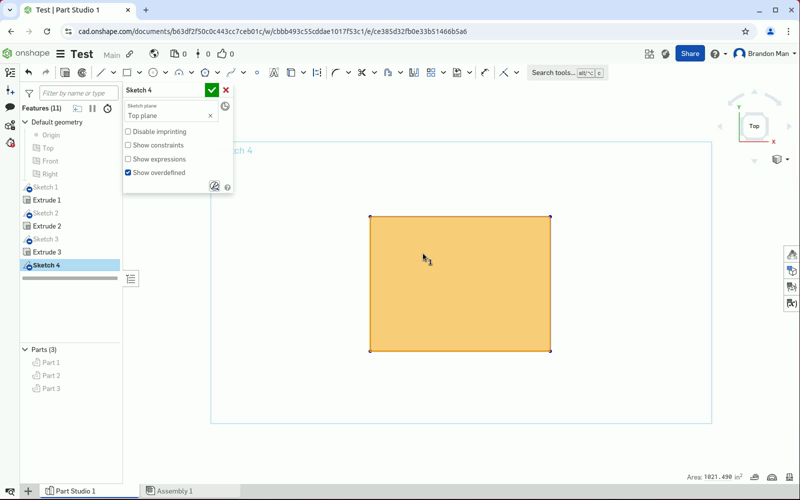
mouse_move(73, 352)
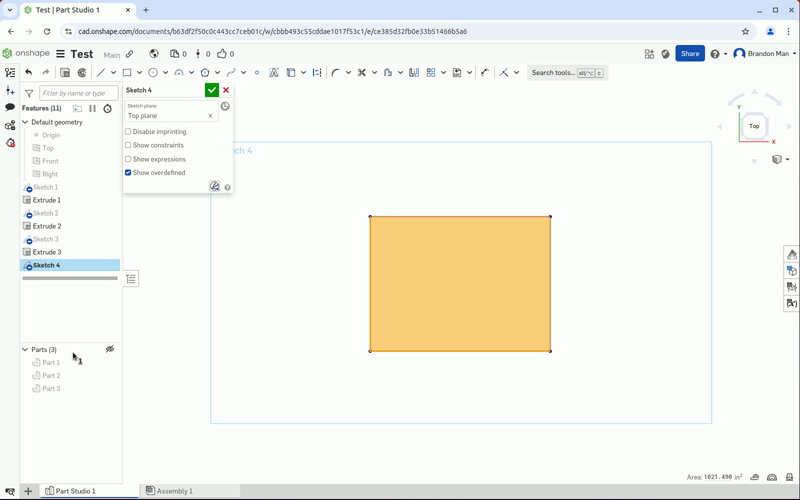
key(shift+y)
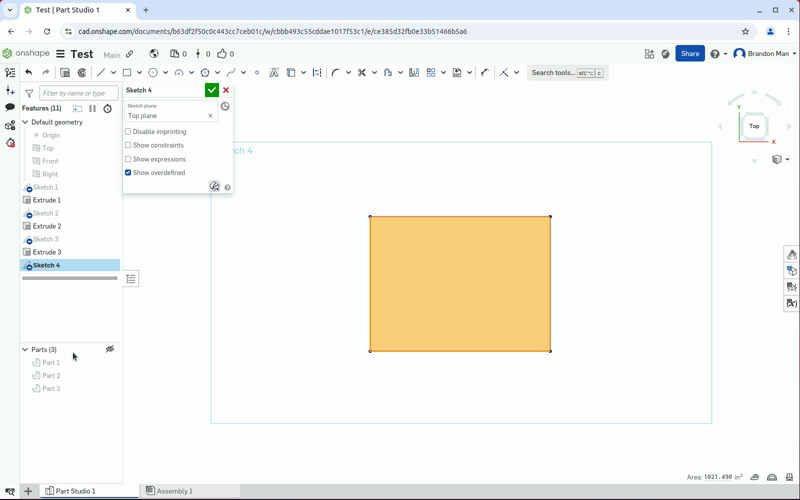
key(shift+e)
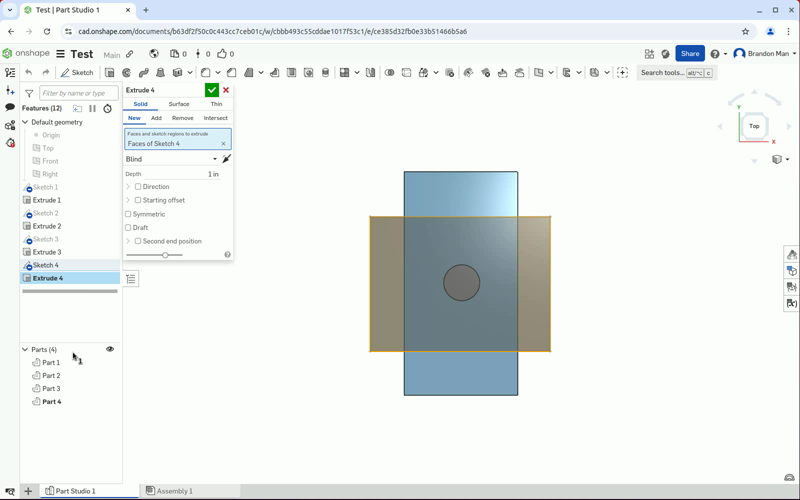
mouse_move(143, 106)
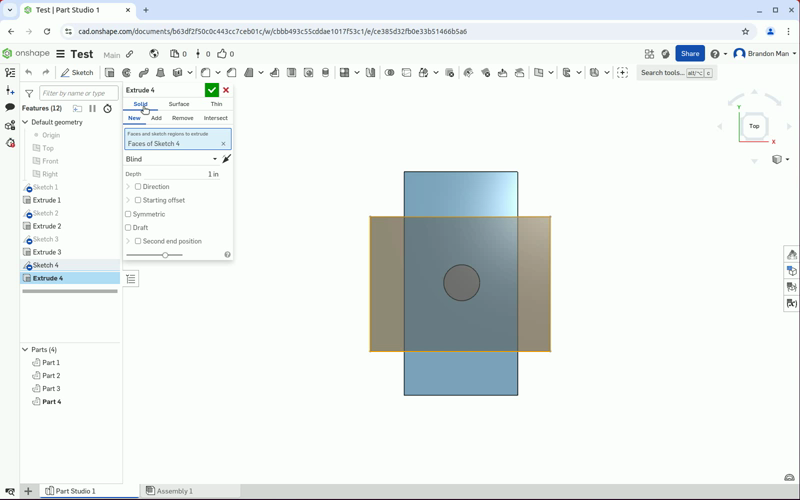
click(143, 106)
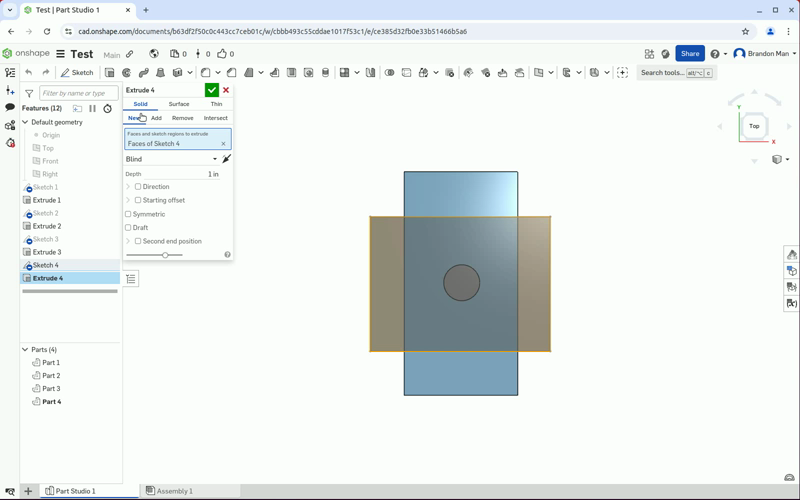
mouse_move(137, 120)
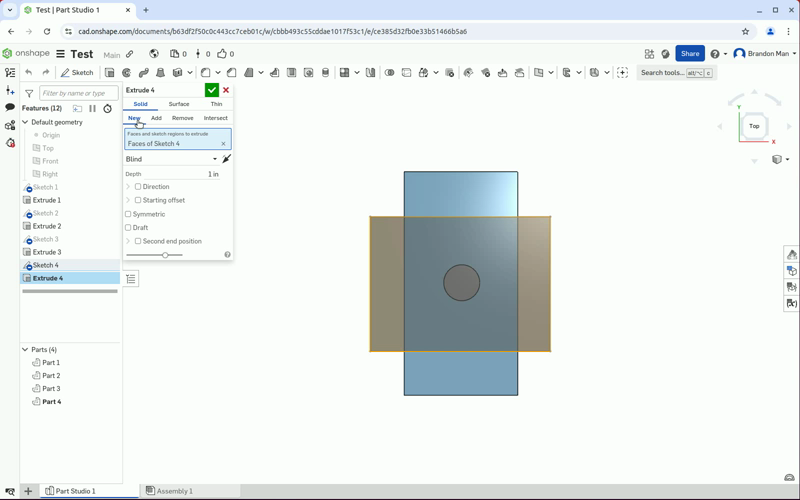
click(137, 120)
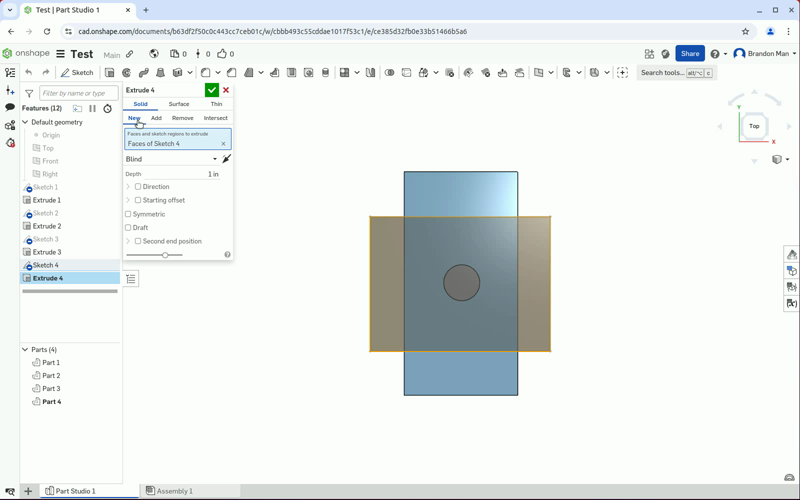
key(tab, 4)
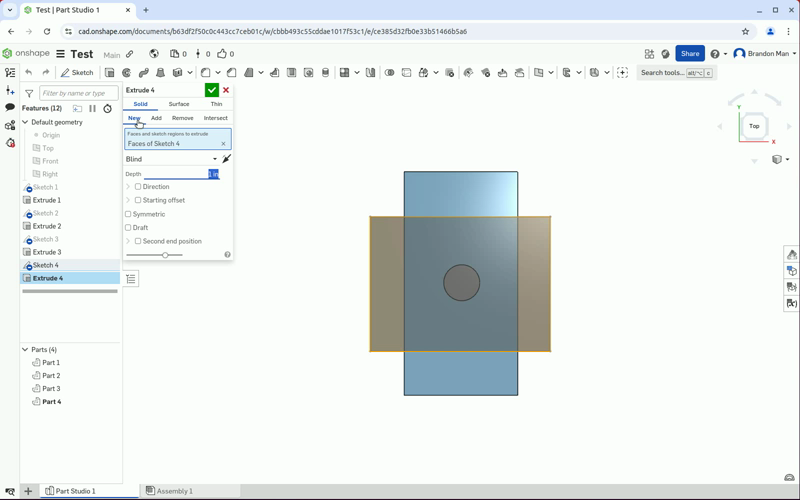
text(4.814)
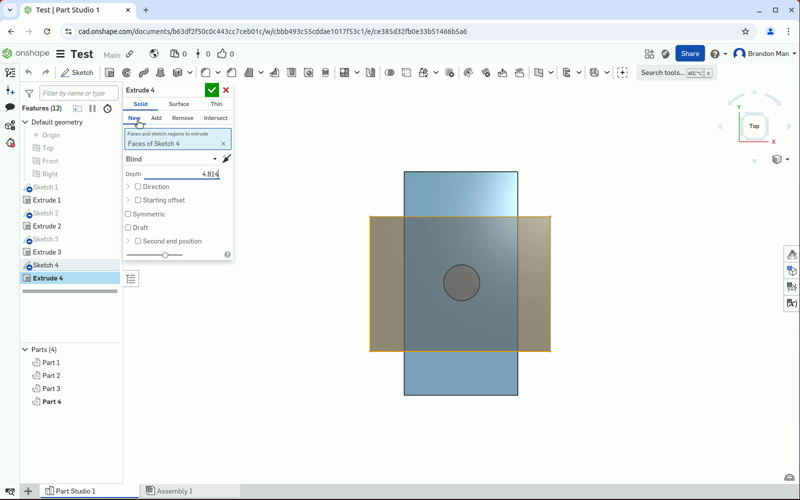
key(tab, 3)
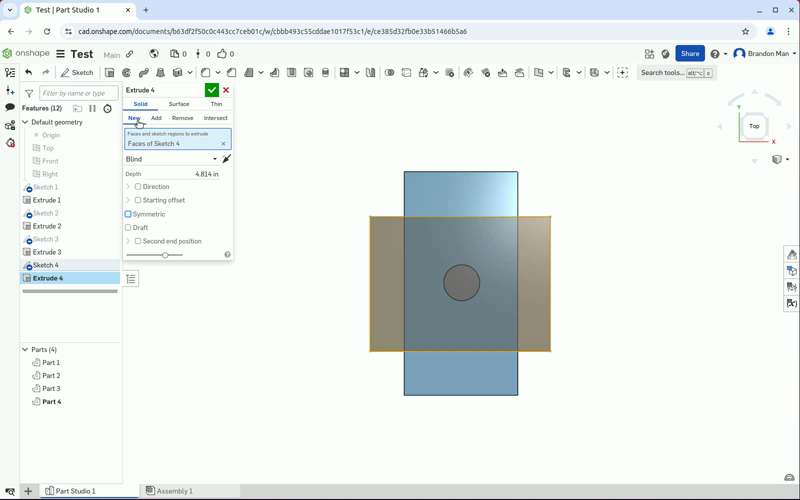
key(space)
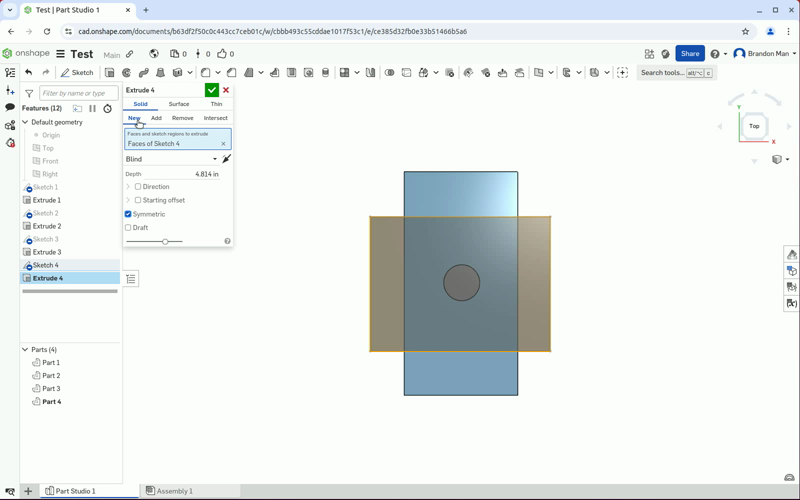
key(enter)
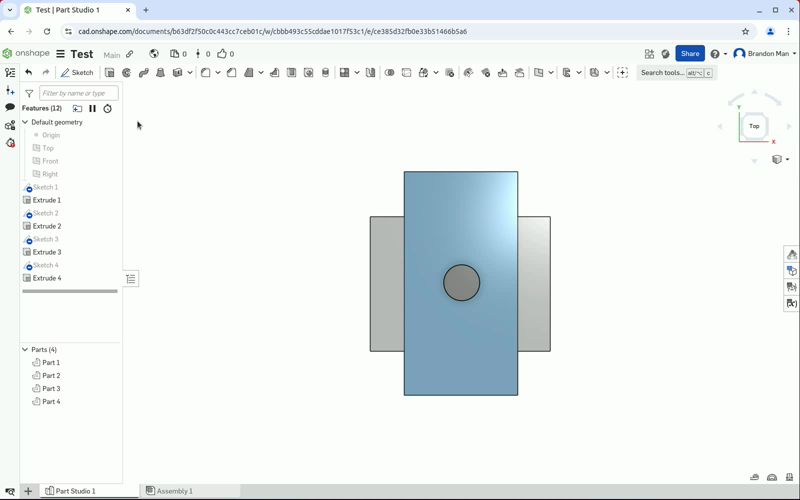
key(shift+h)
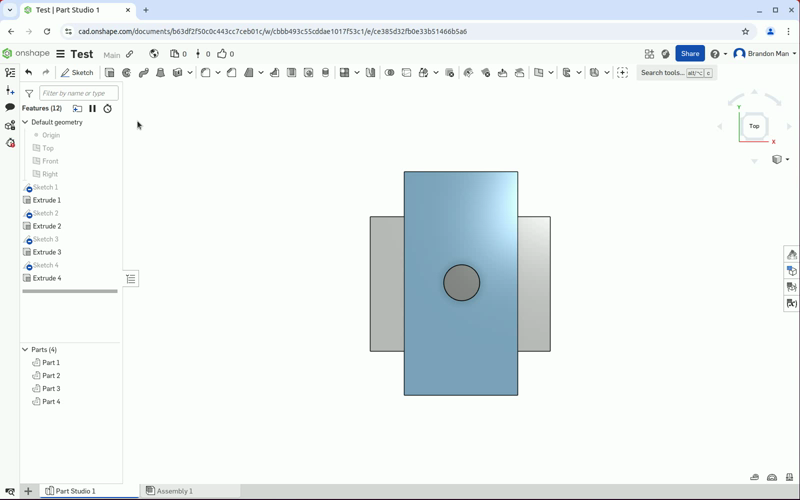
key(shift+h)
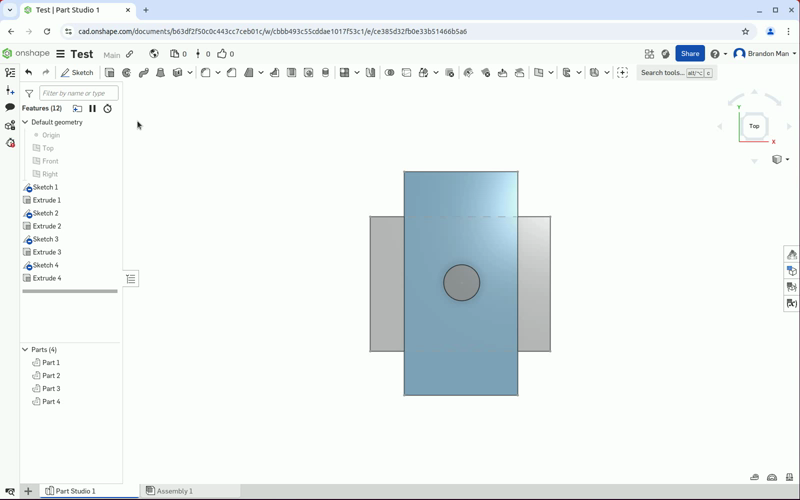
key(shift+7)
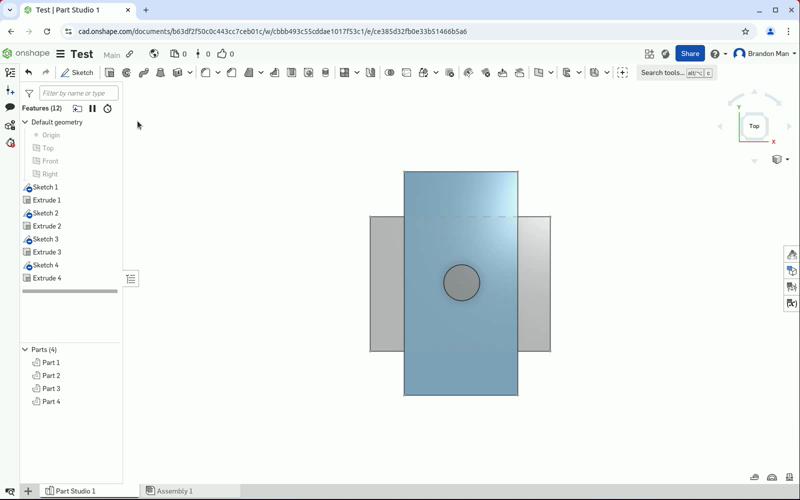
key(up, 3)
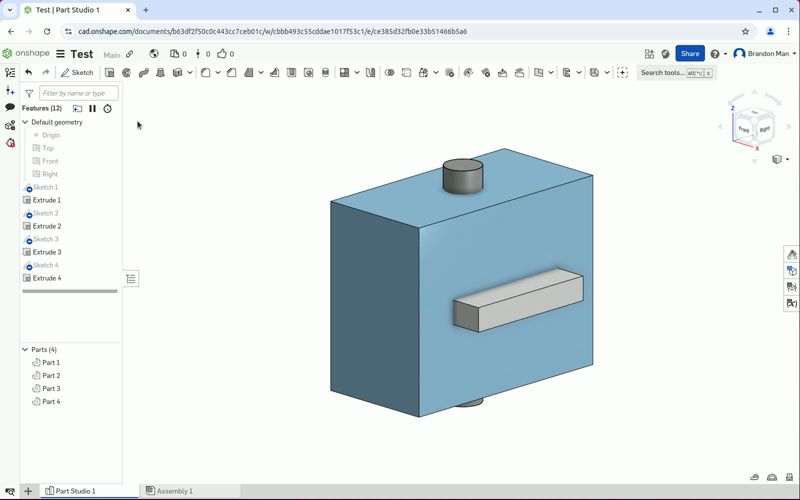
key(left, 3)
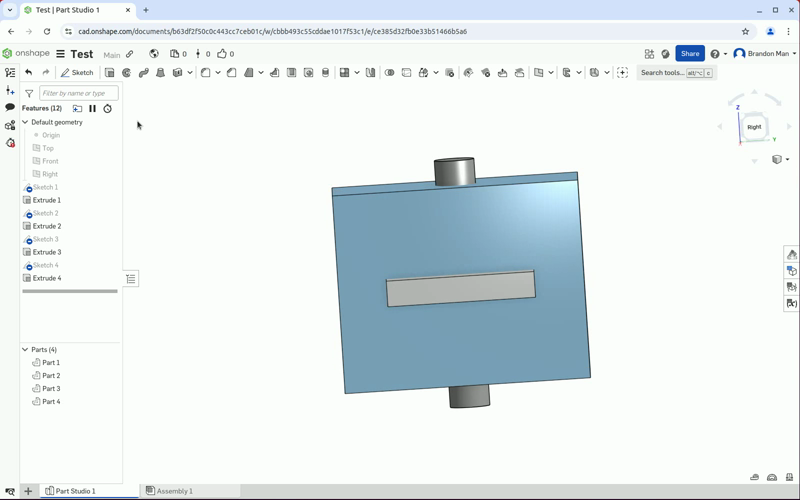
key(right, 3)
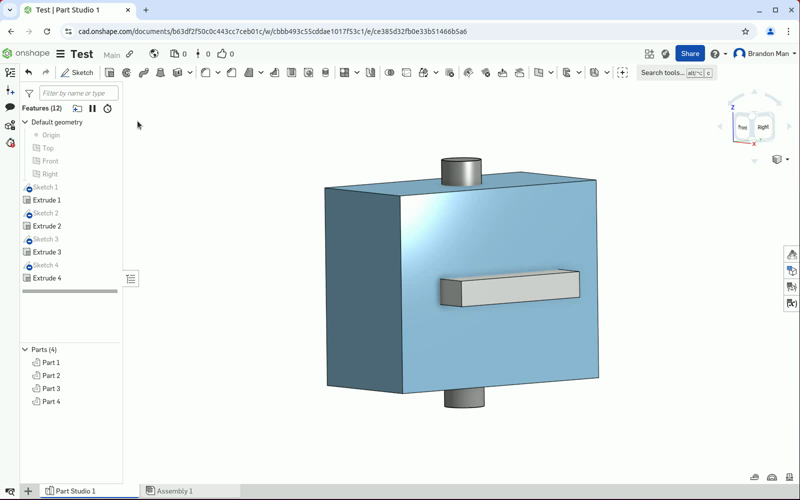
key(down, 3)
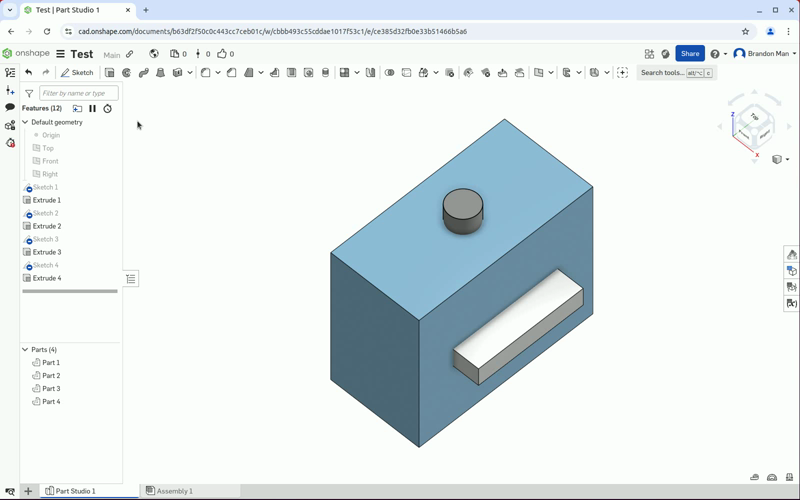
mouse_move(73, 189)
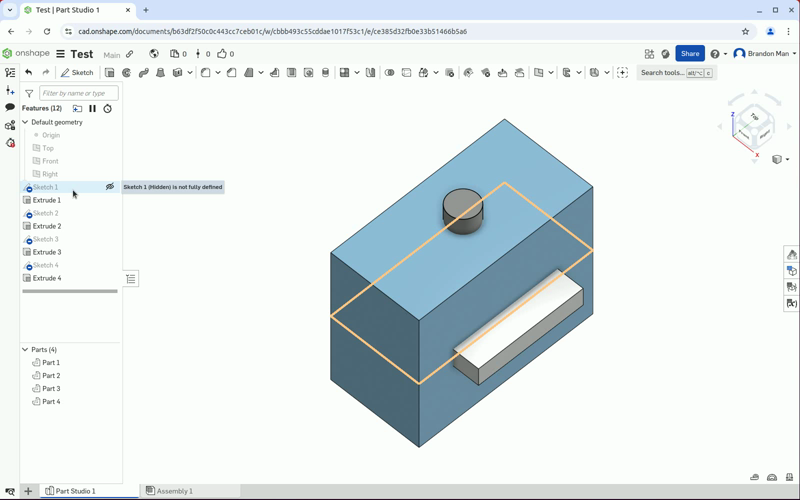
click(73, 189)